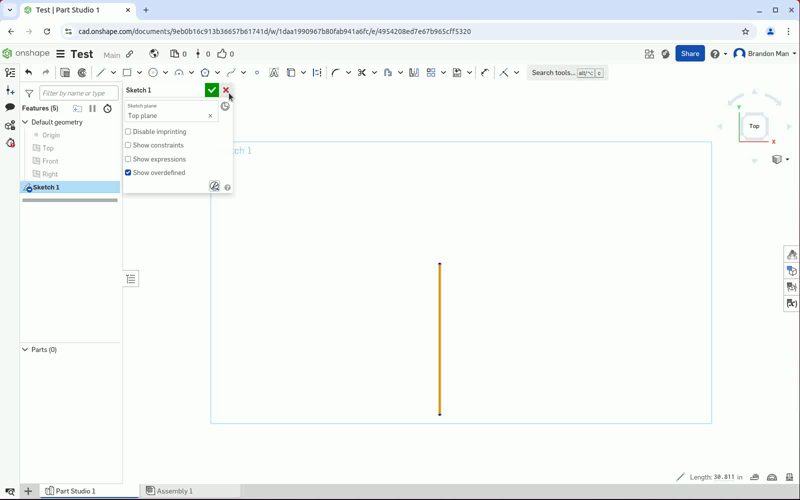
key(shift+h)
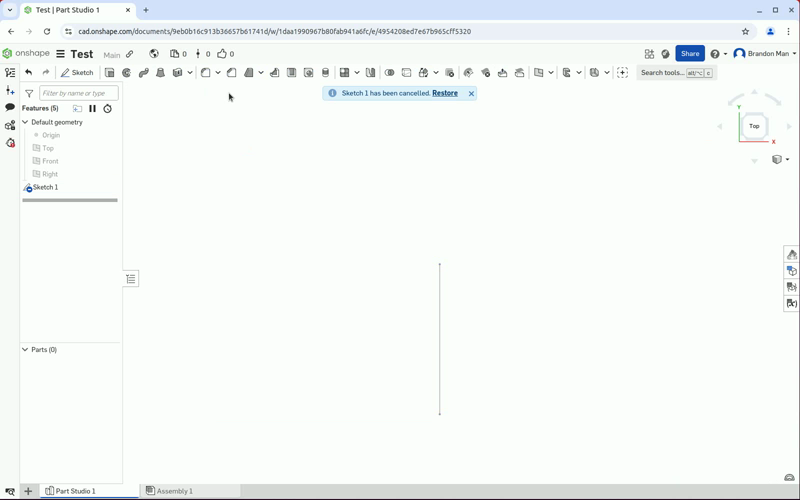
key(shift+s)
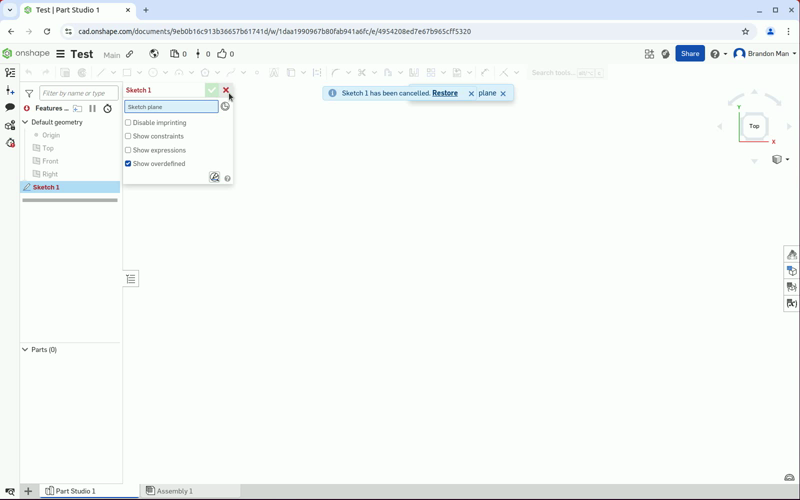
mouse_move(73, 150)
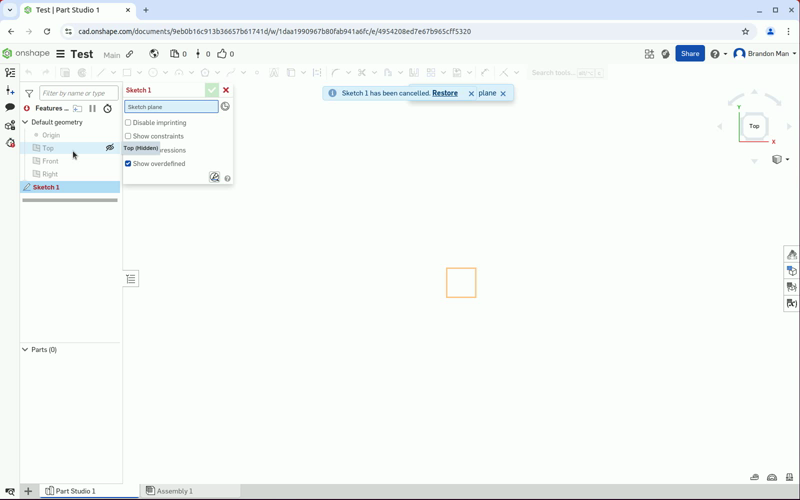
click(73, 150)
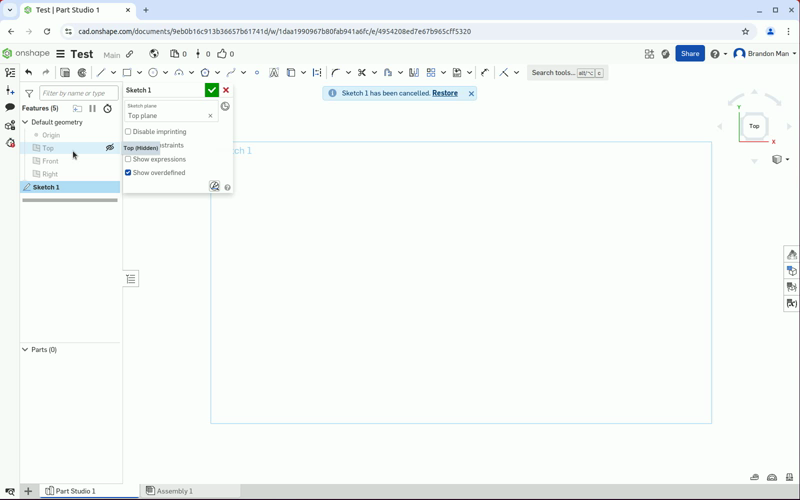
mouse_move(73, 352)
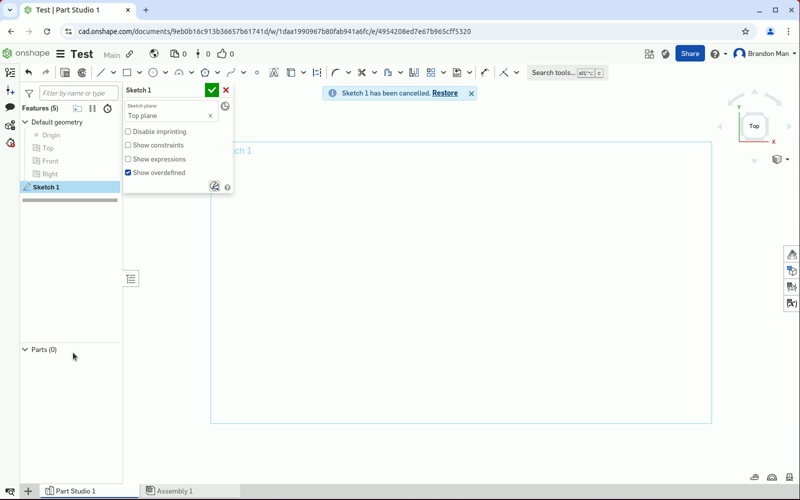
key(y)
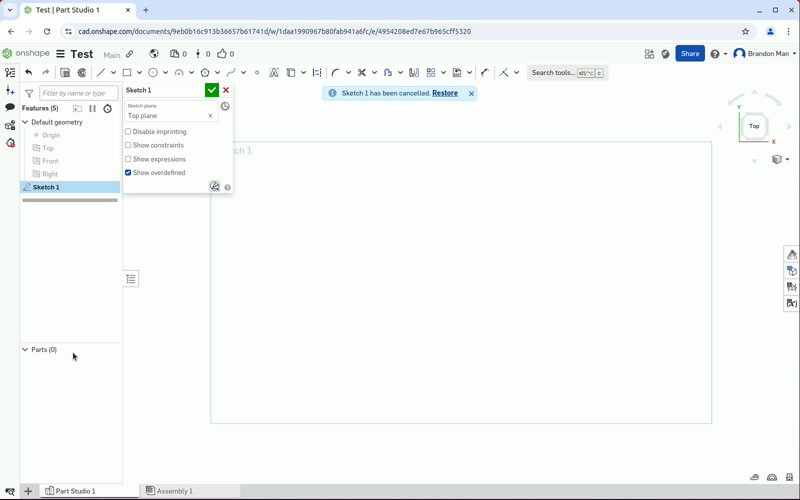
key(l)
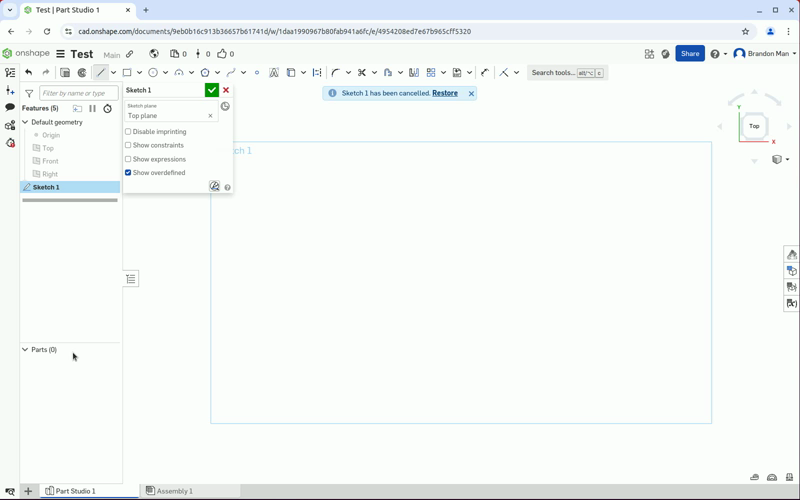
key_down(shift)
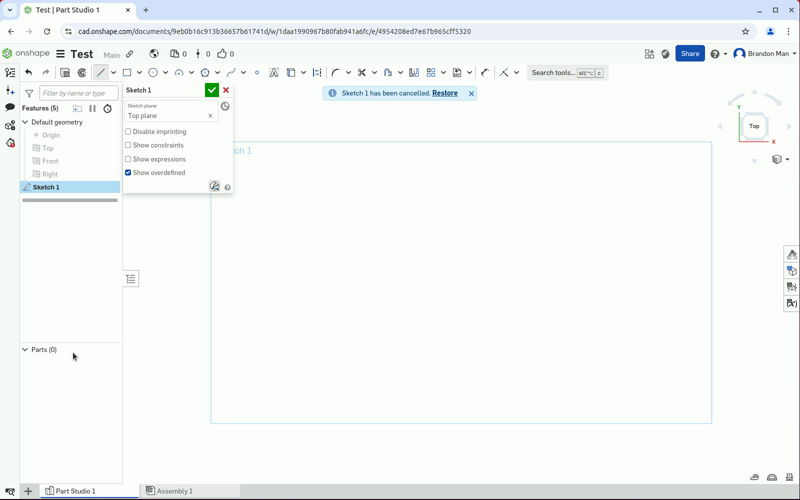
mouse_move(366, 282)
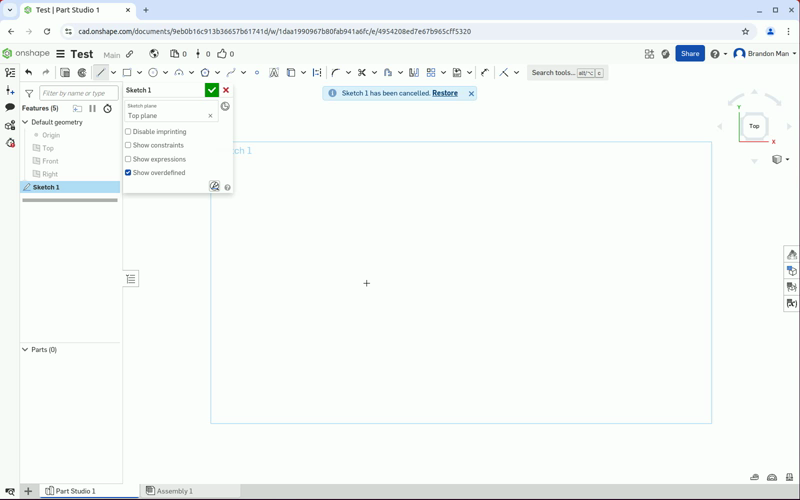
click(366, 282)
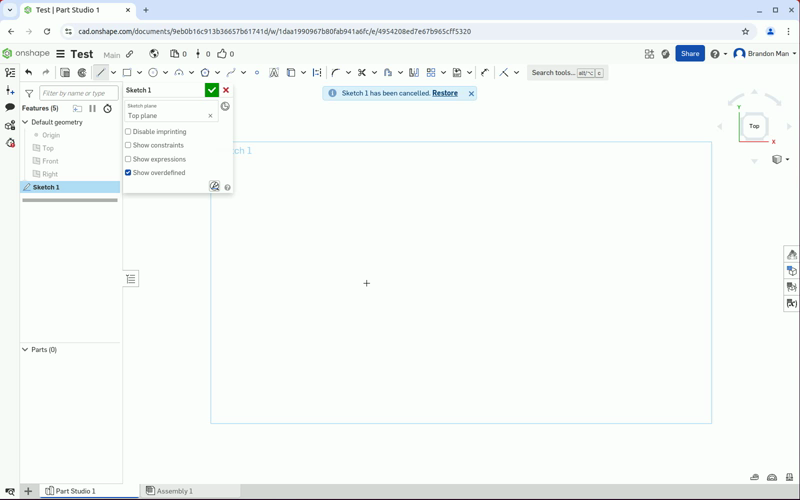
key_up(shift)
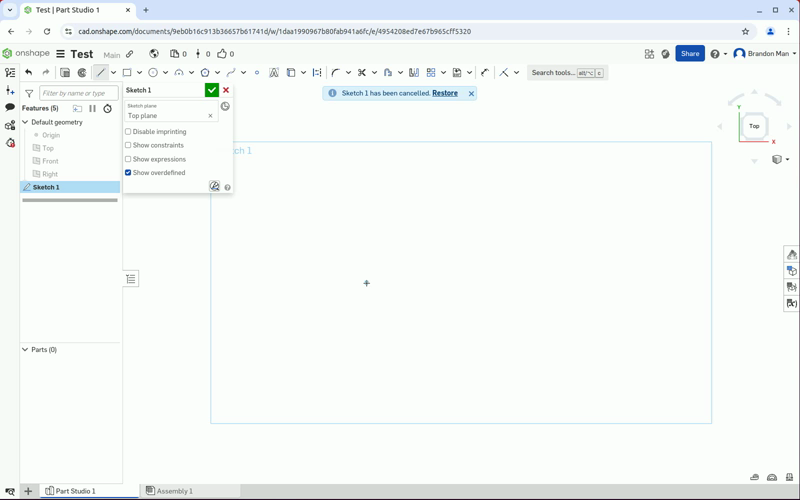
key_down(shift)
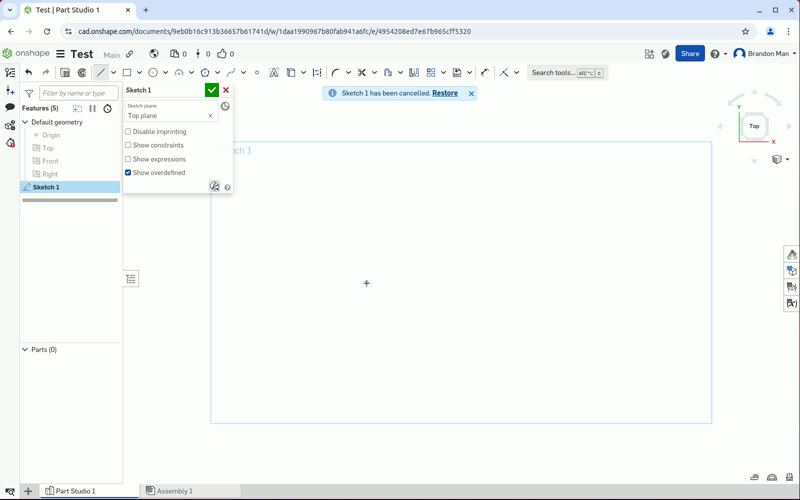
mouse_move(461, 282)
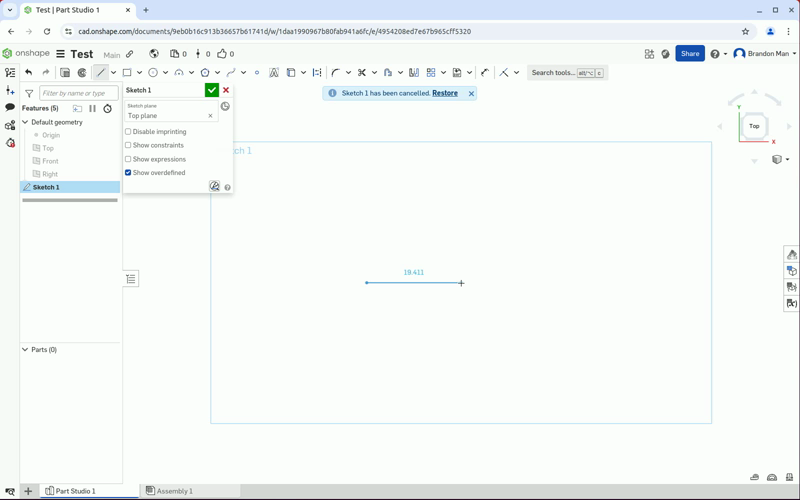
click(461, 282)
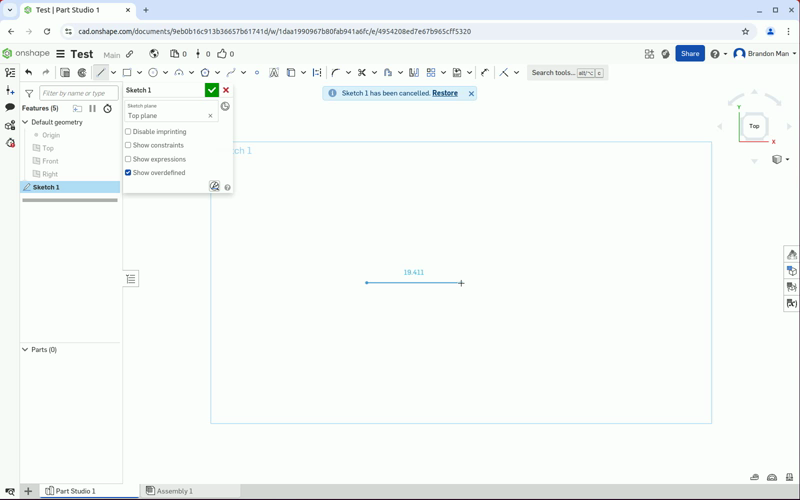
key_up(shift)
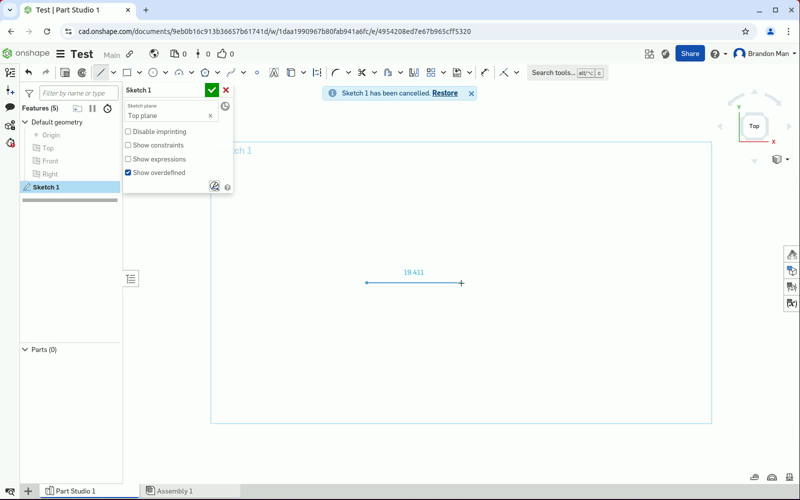
key_down(shift)
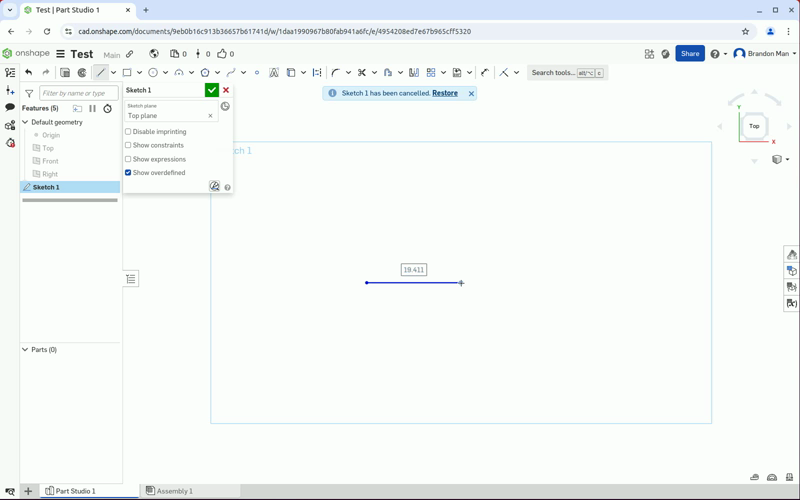
mouse_move(553, 282)
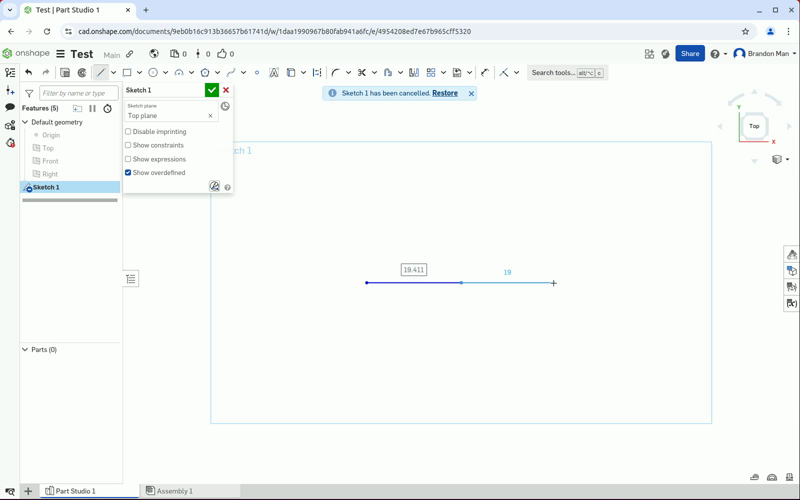
click(553, 282)
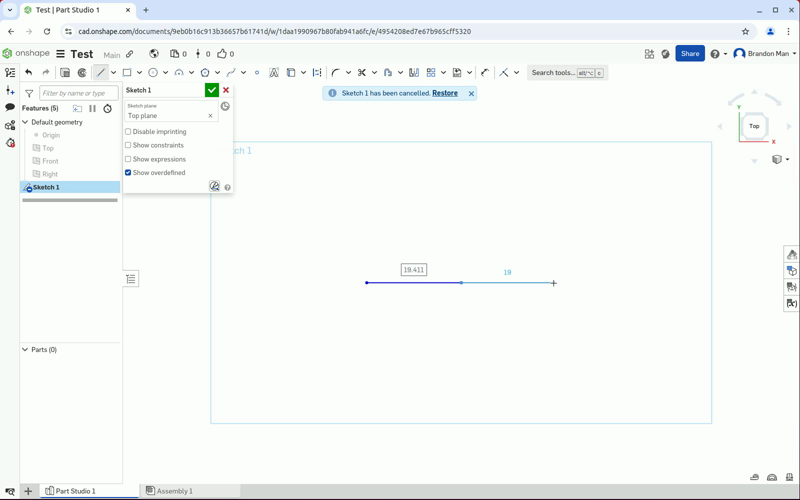
key_up(shift)
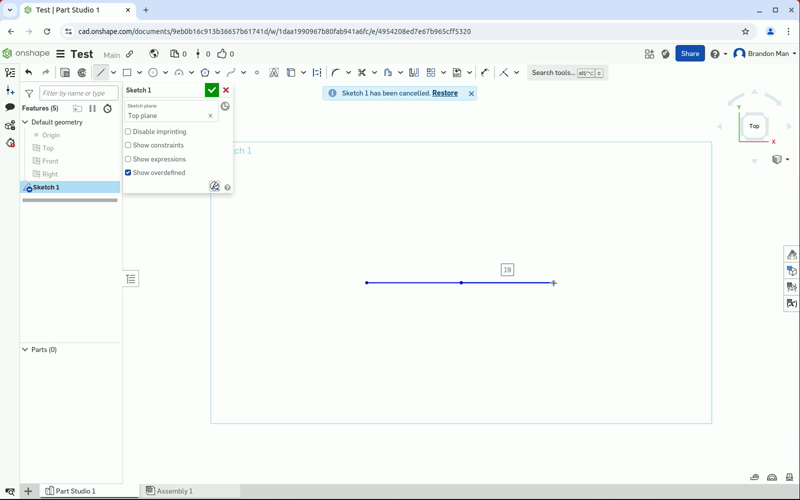
key_down(shift)
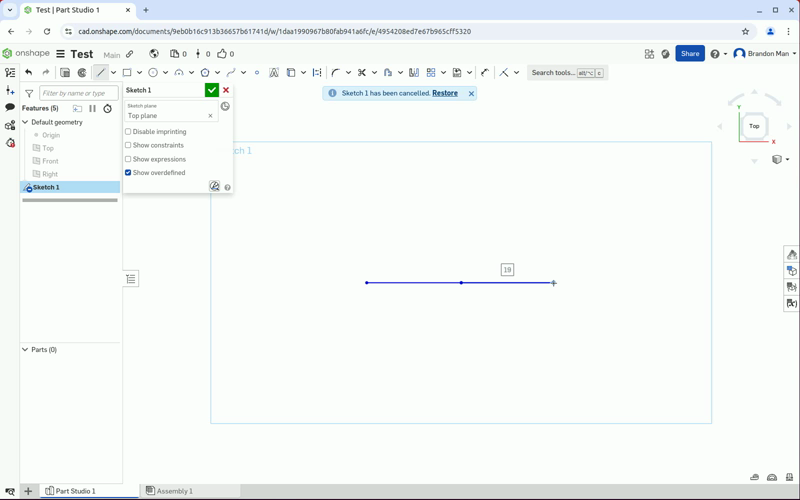
mouse_move(553, 188)
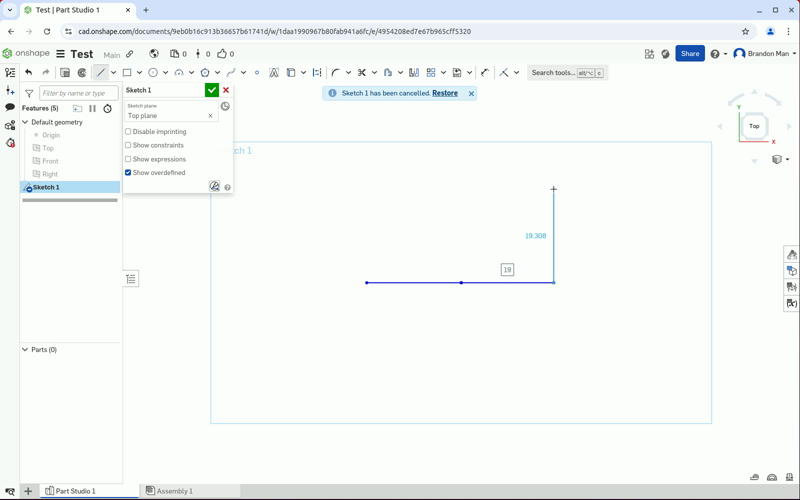
click(553, 188)
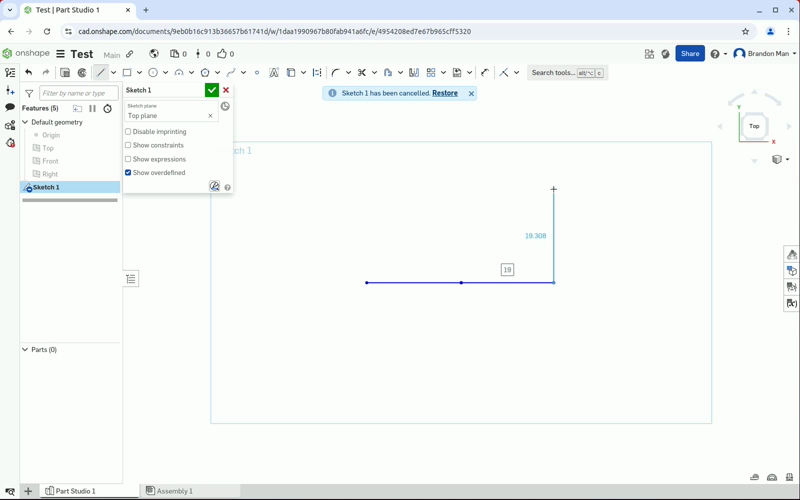
key_up(shift)
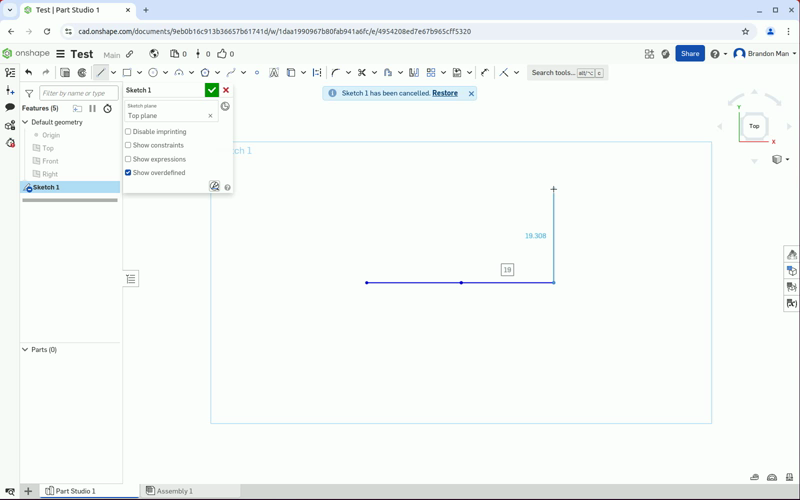
key_down(shift)
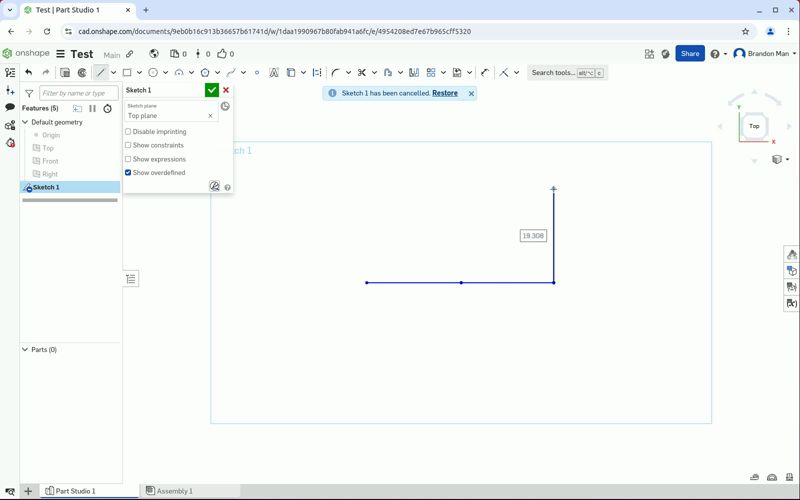
mouse_move(366, 188)
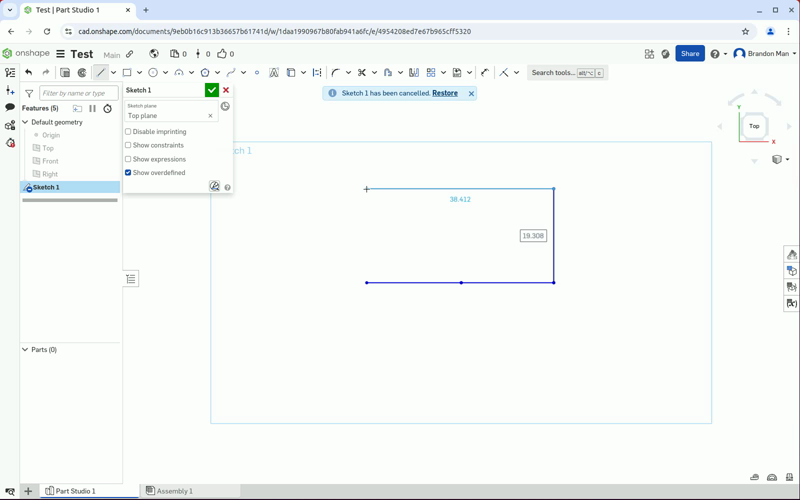
click(366, 188)
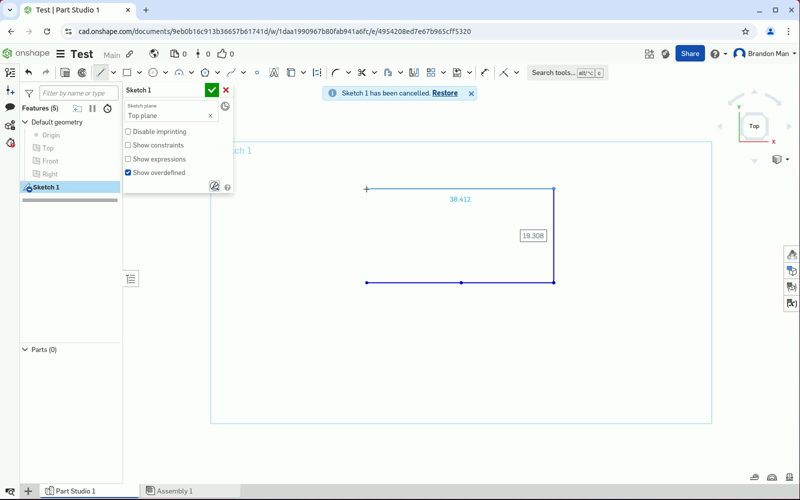
key_up(shift)
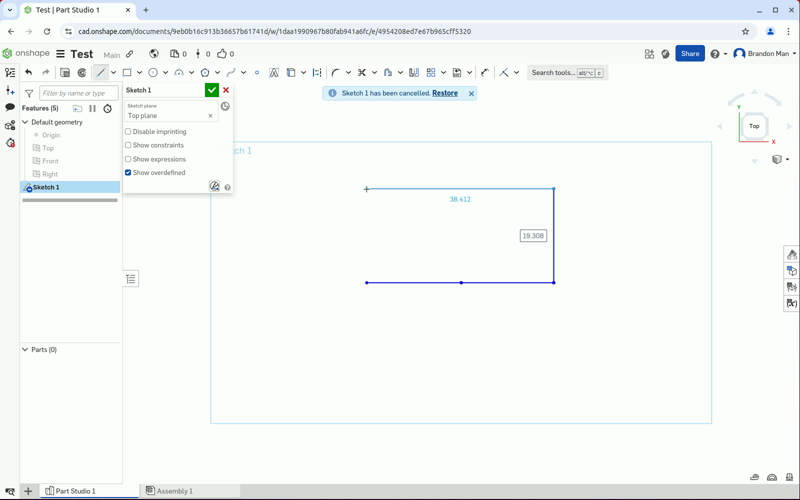
key_down(shift)
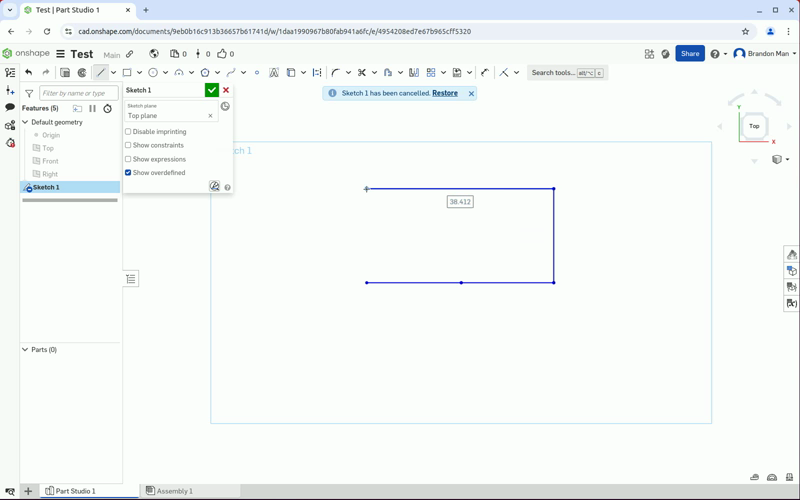
mouse_move(366, 282)
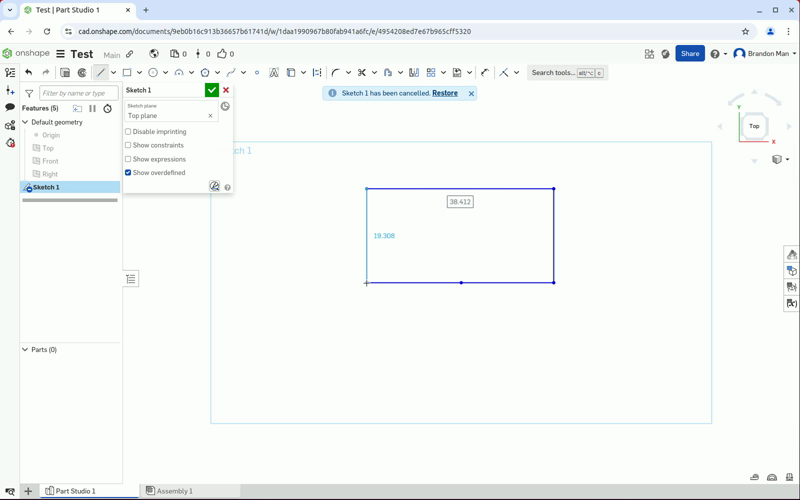
key_up(shift)
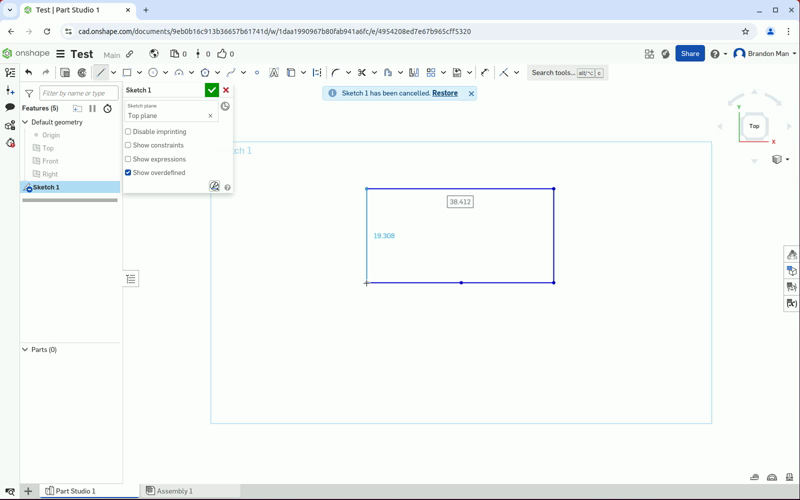
click(366, 282)
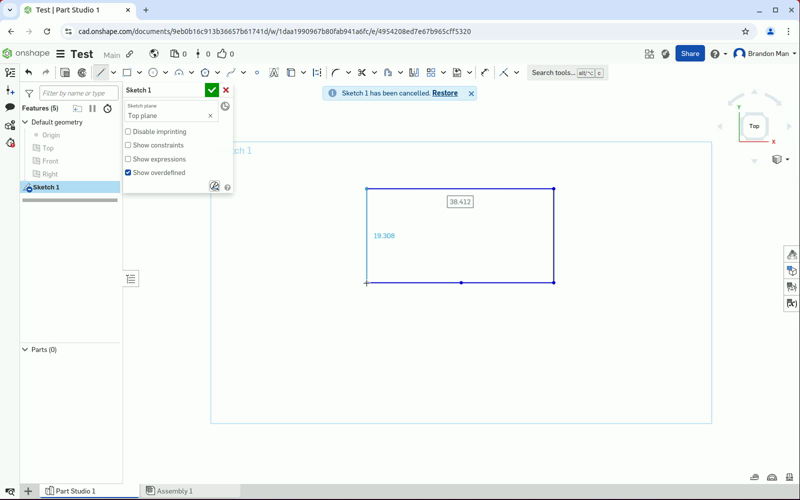
key(esc)
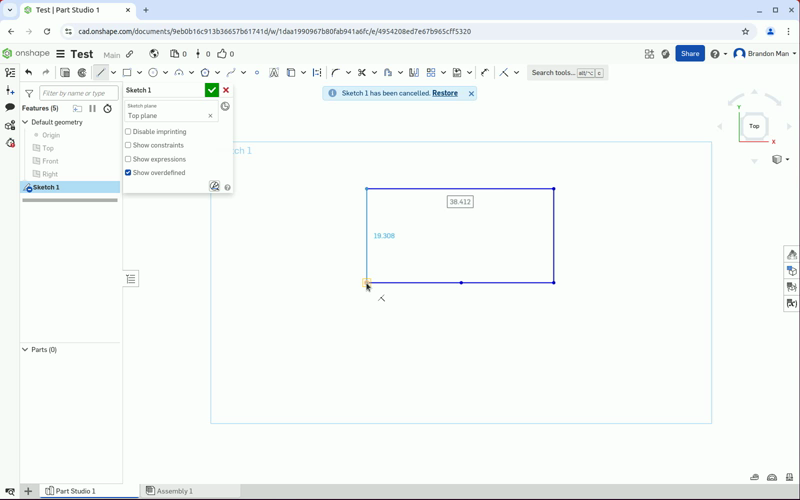
mouse_move(465, 218)
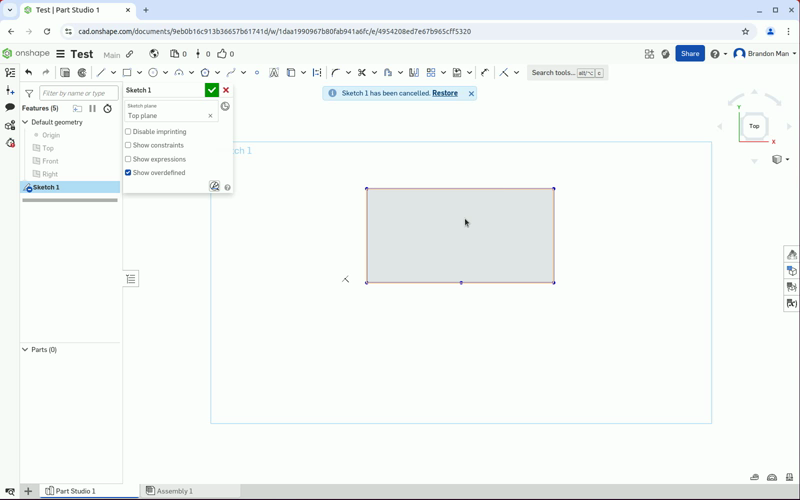
click(465, 218)
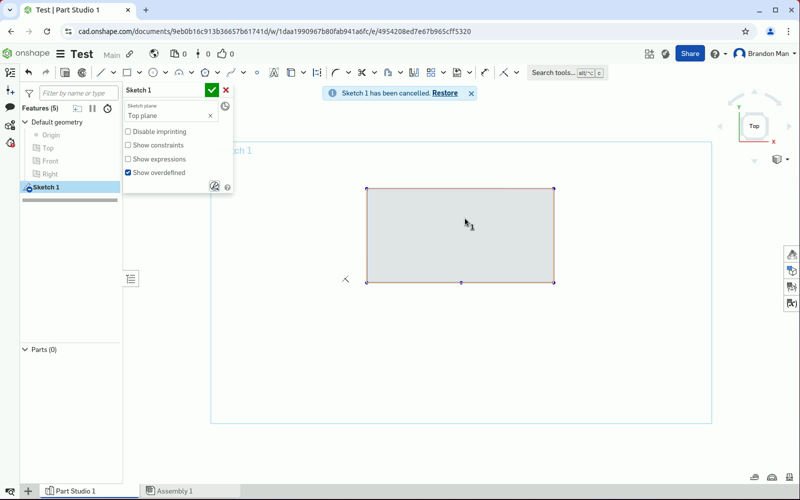
mouse_move(73, 352)
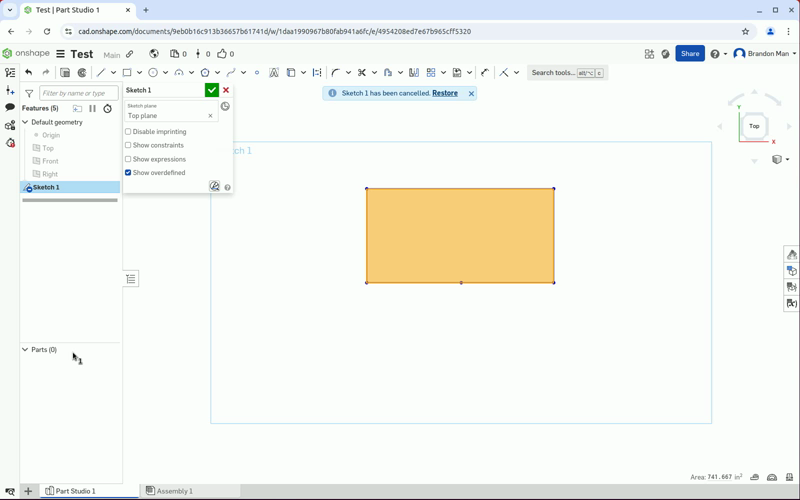
key(shift+y)
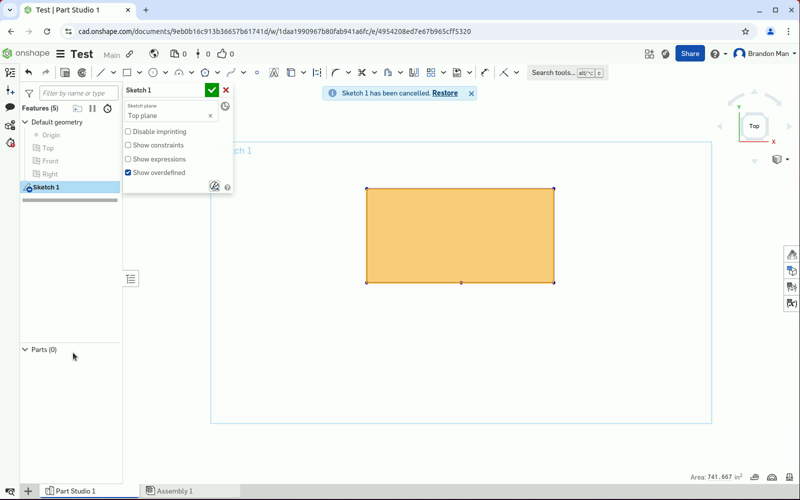
key(shift+e)
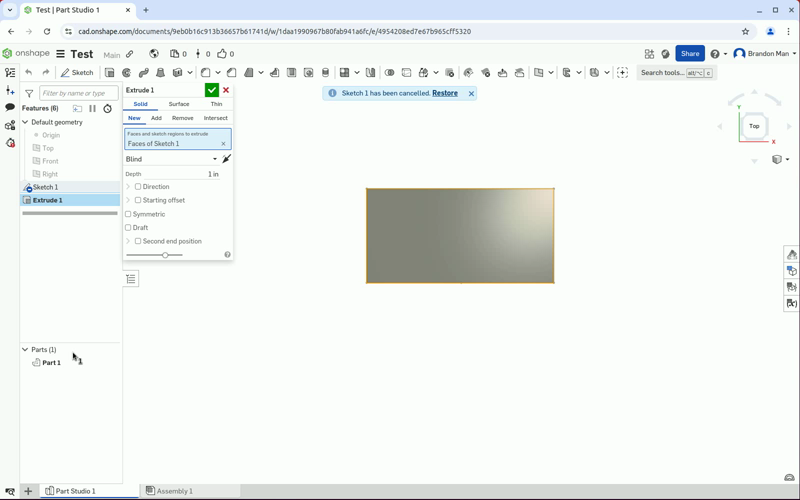
mouse_move(143, 106)
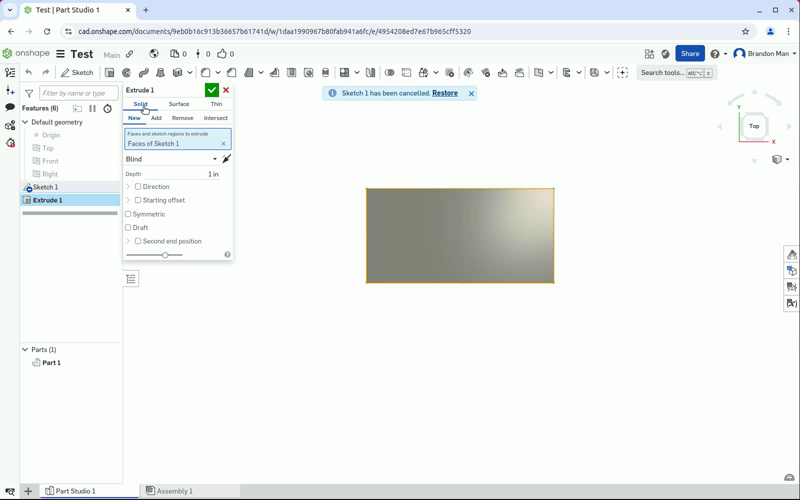
click(143, 106)
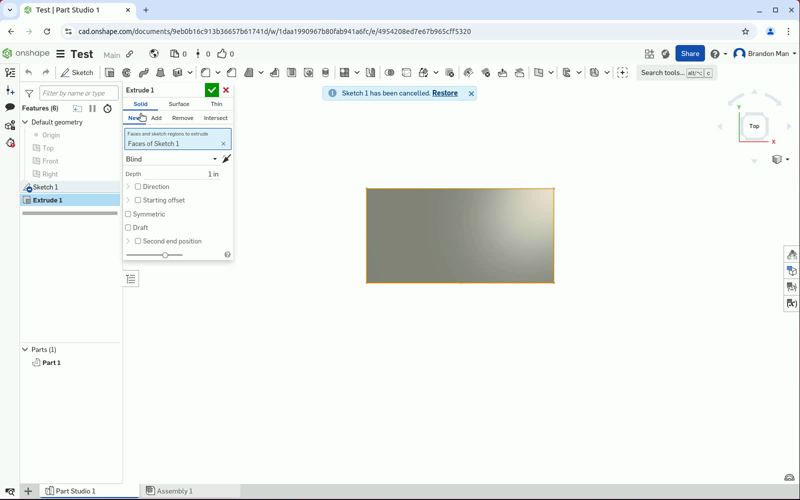
mouse_move(137, 120)
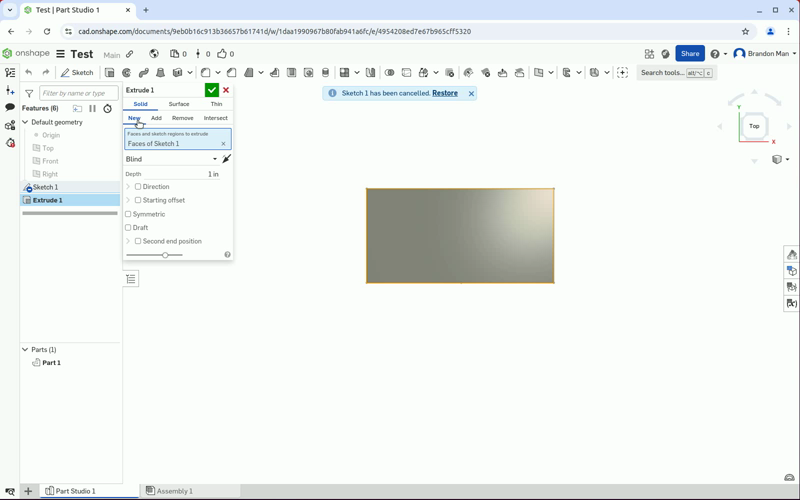
click(137, 120)
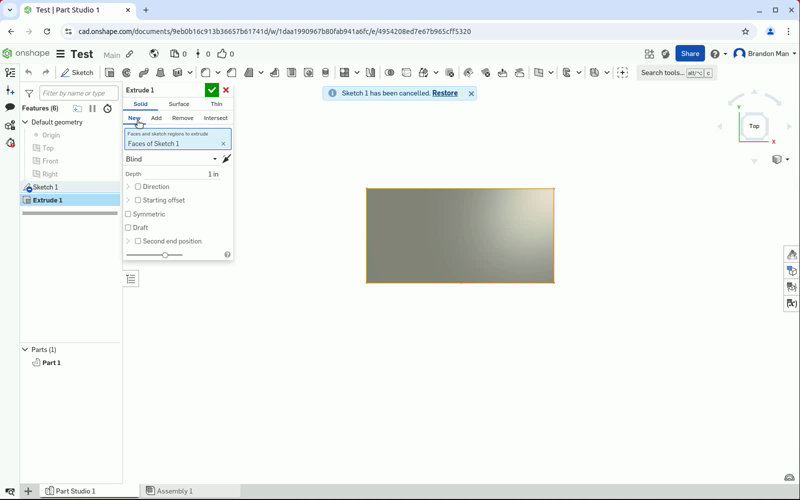
key(tab, 4)
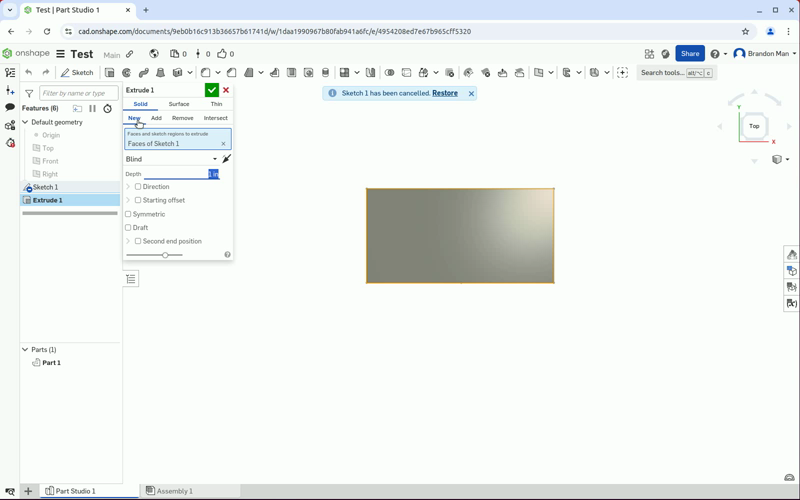
text(23.108)
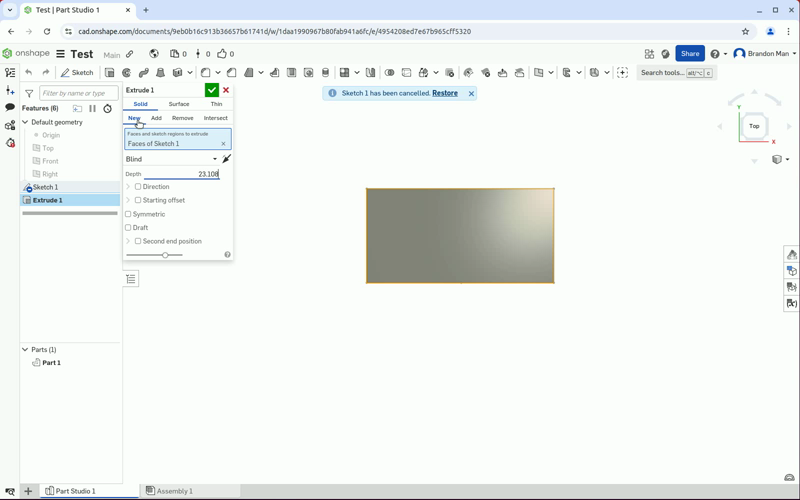
key(enter)
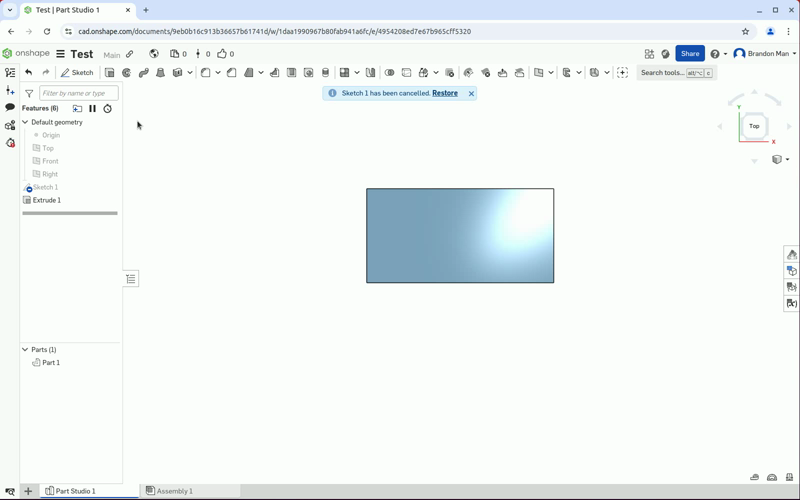
key(shift+h)
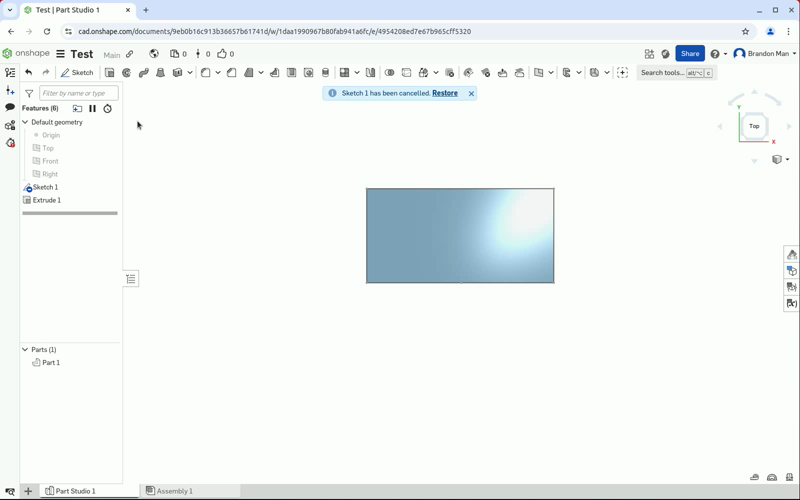
key(shift+h)
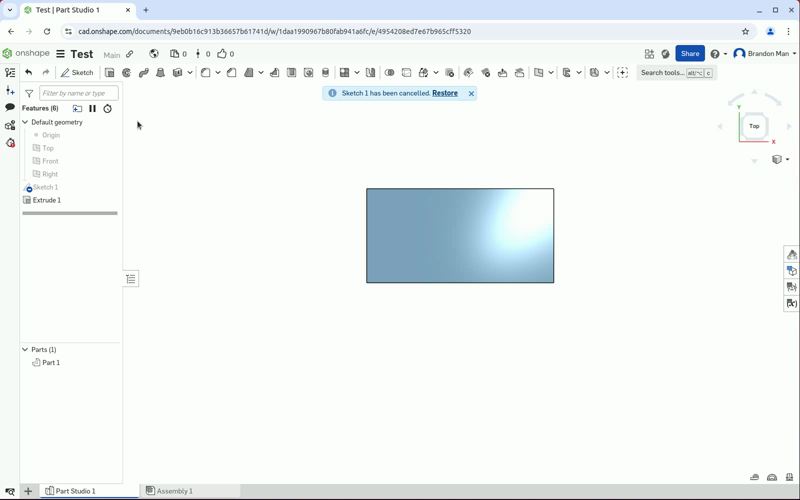
mouse_move(73, 189)
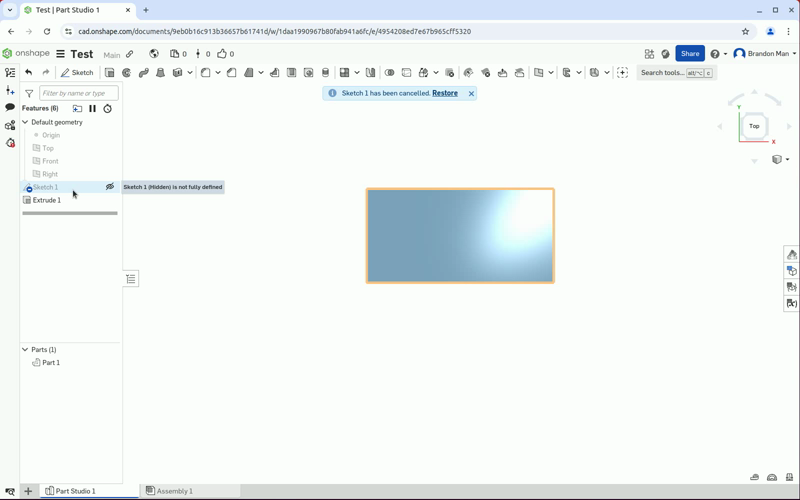
click(73, 189)
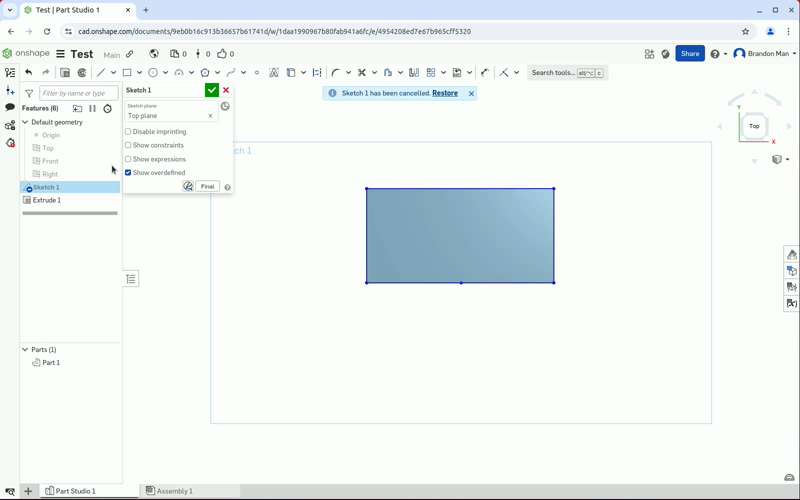
mouse_move(229, 92)
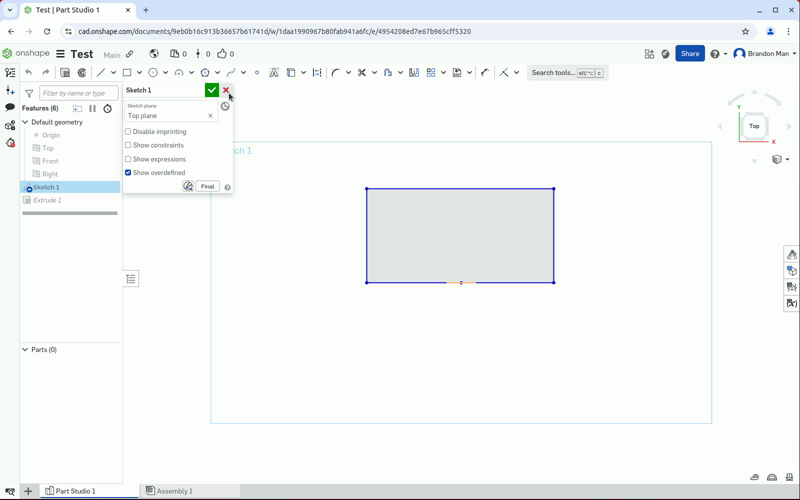
click(229, 92)
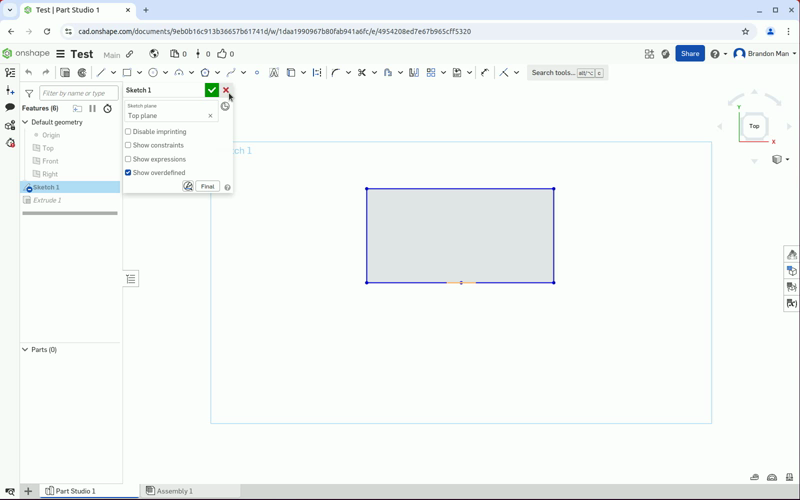
key(shift+s)
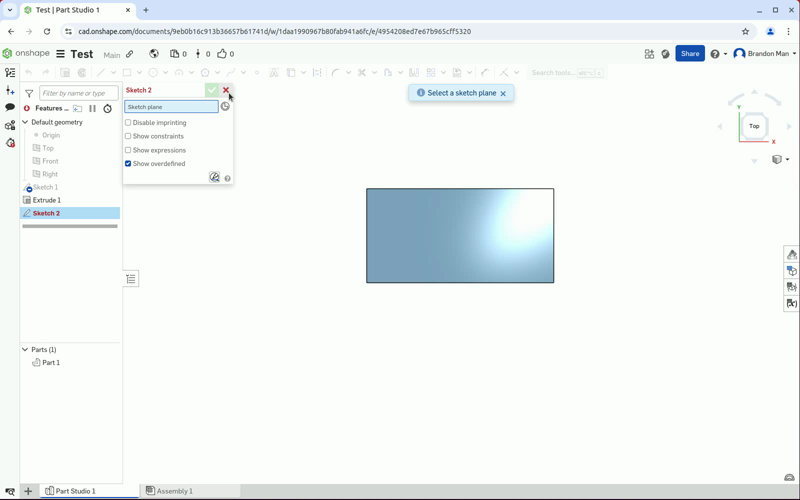
mouse_move(73, 150)
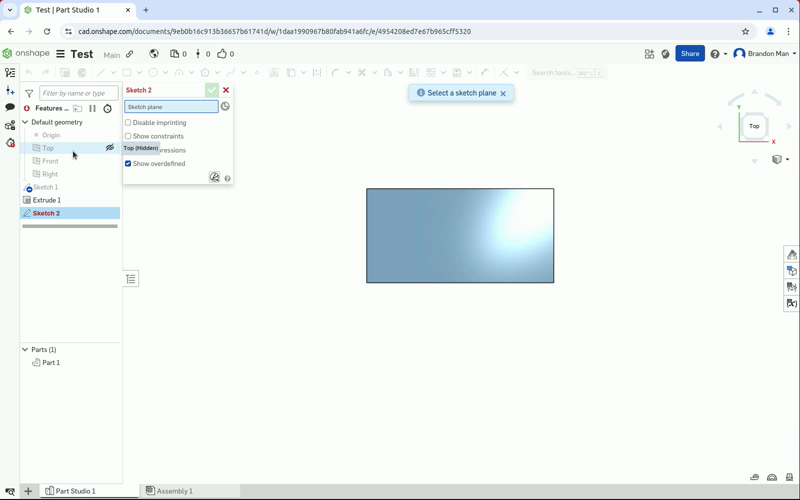
click(73, 150)
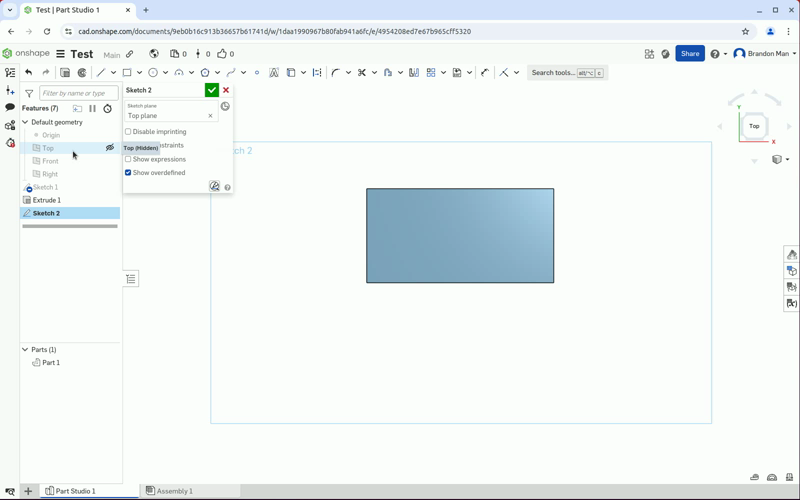
mouse_move(73, 352)
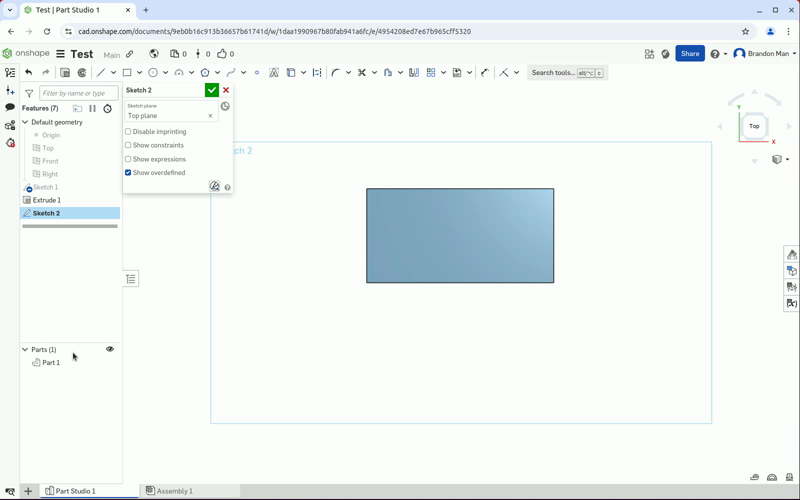
key(y)
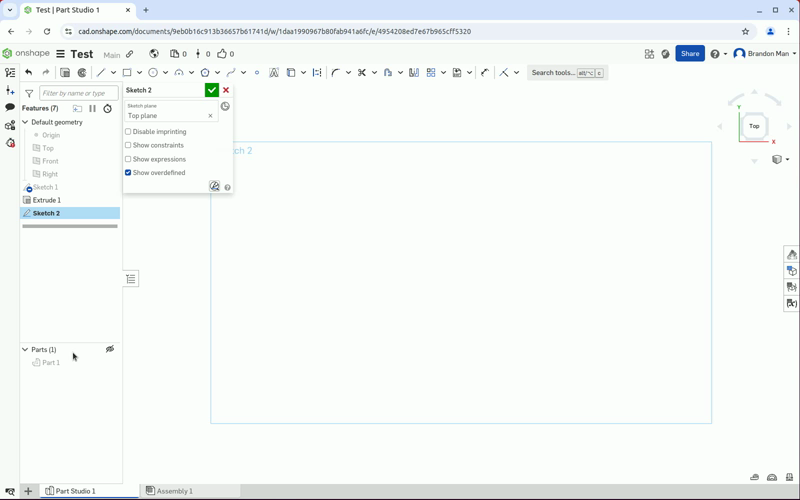
key(l)
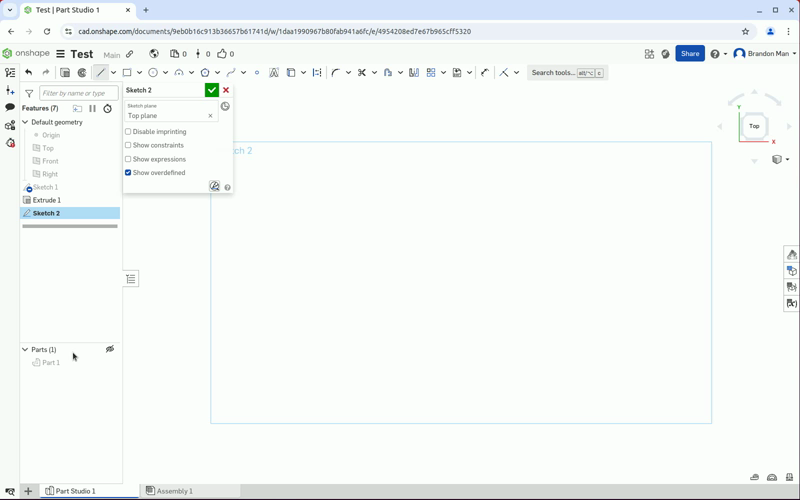
key_down(shift)
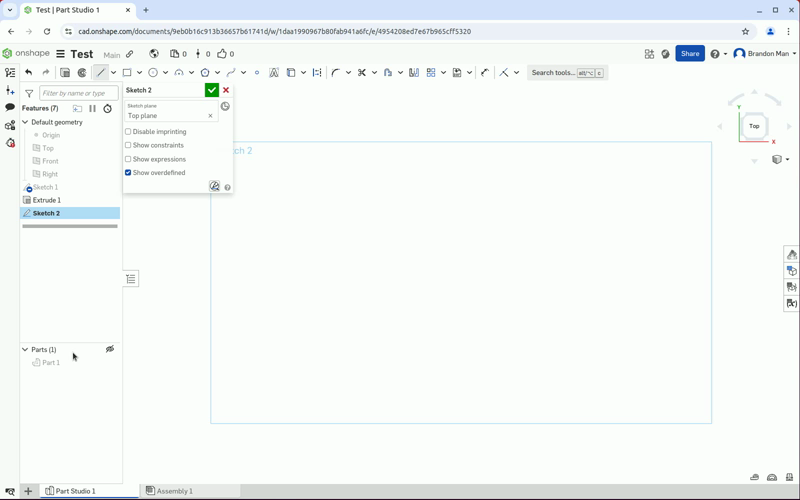
mouse_move(366, 376)
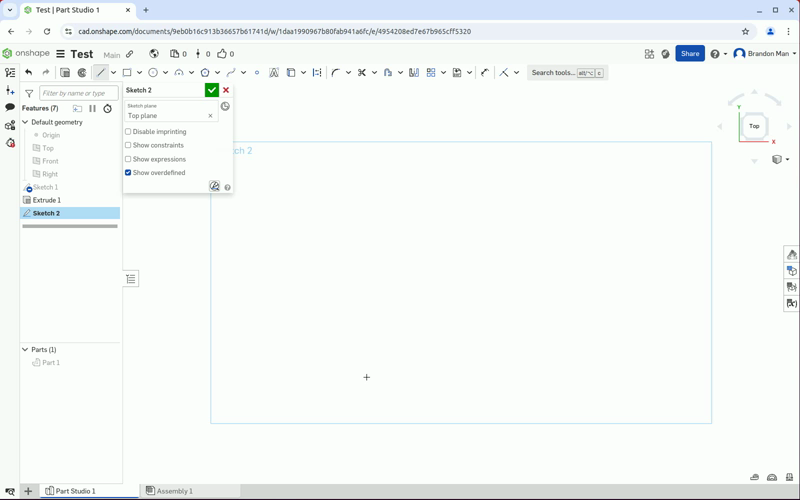
click(366, 376)
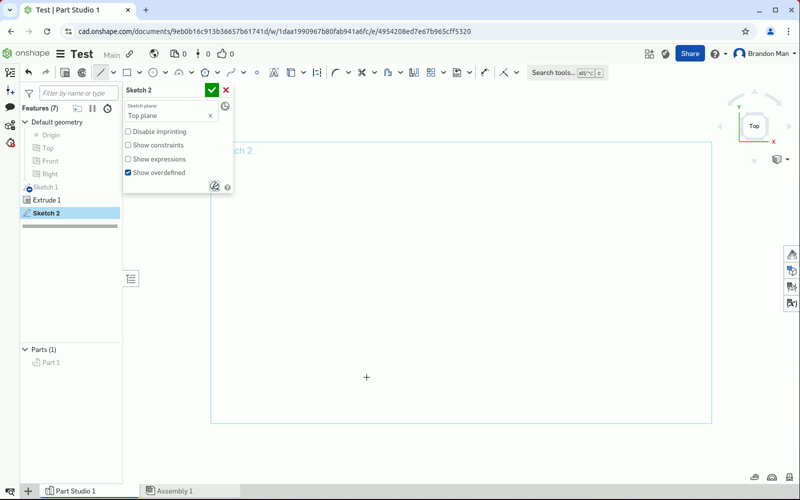
key_up(shift)
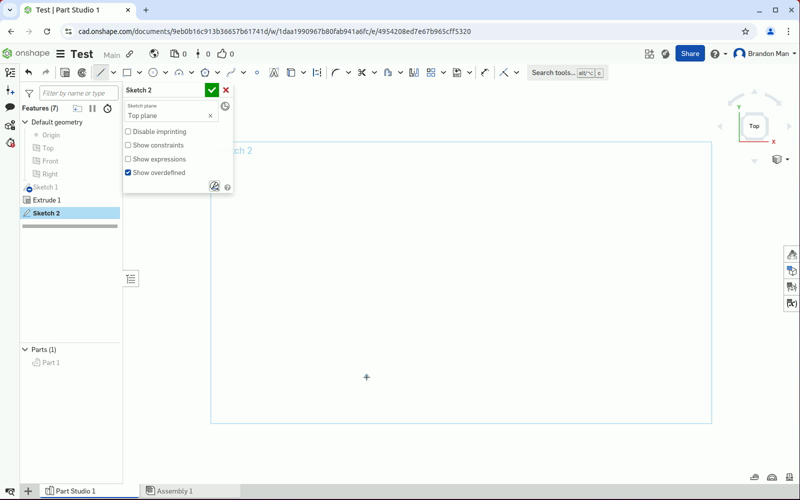
key_down(shift)
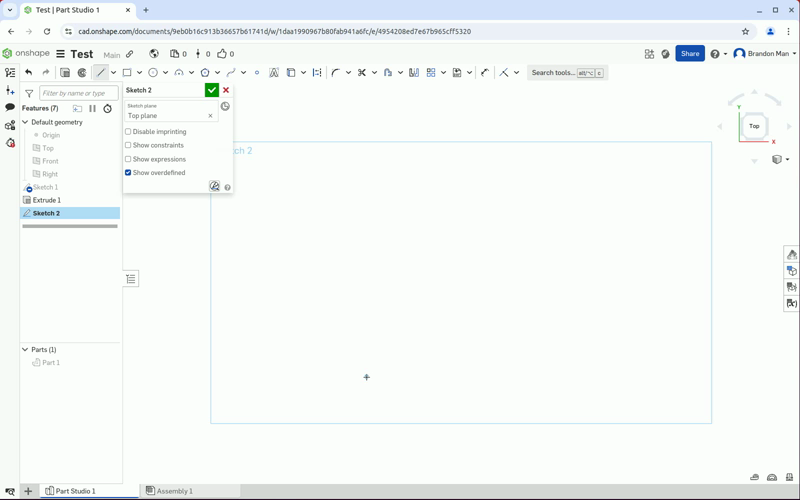
mouse_move(553, 376)
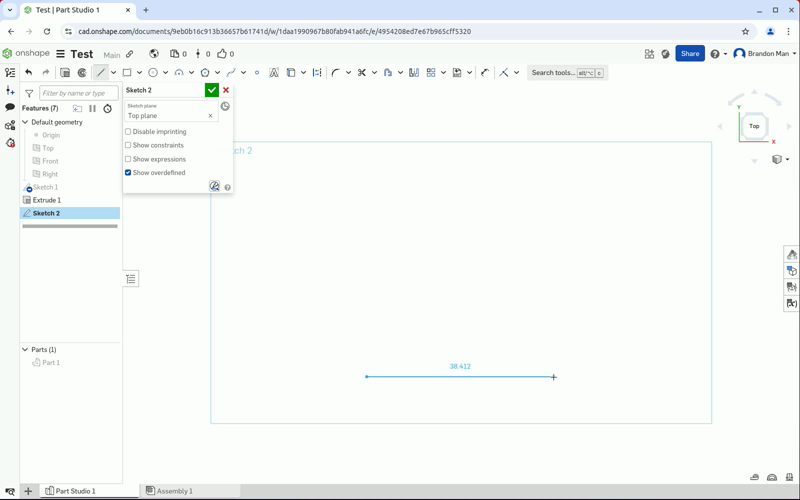
click(553, 376)
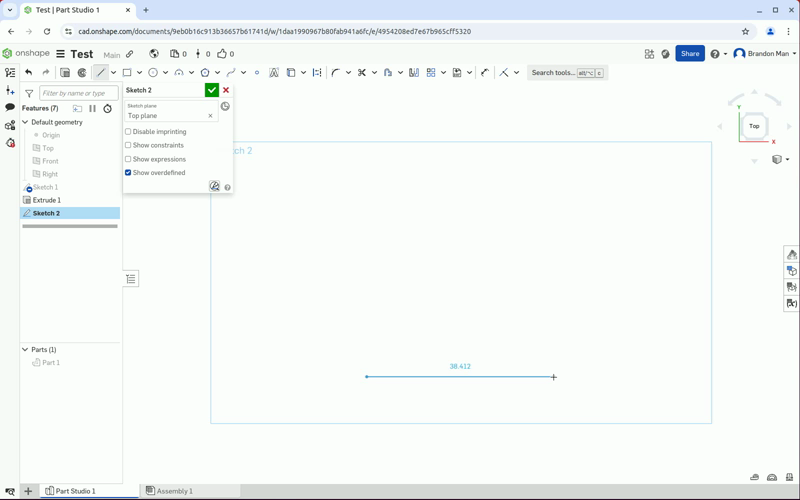
key_up(shift)
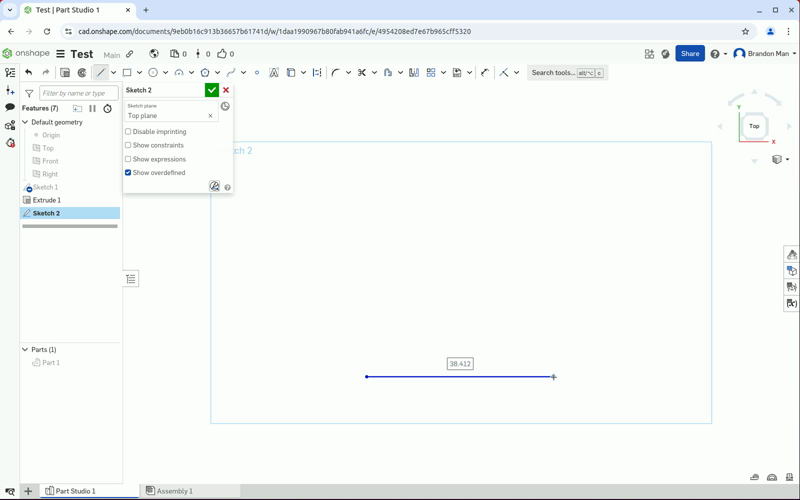
key_down(shift)
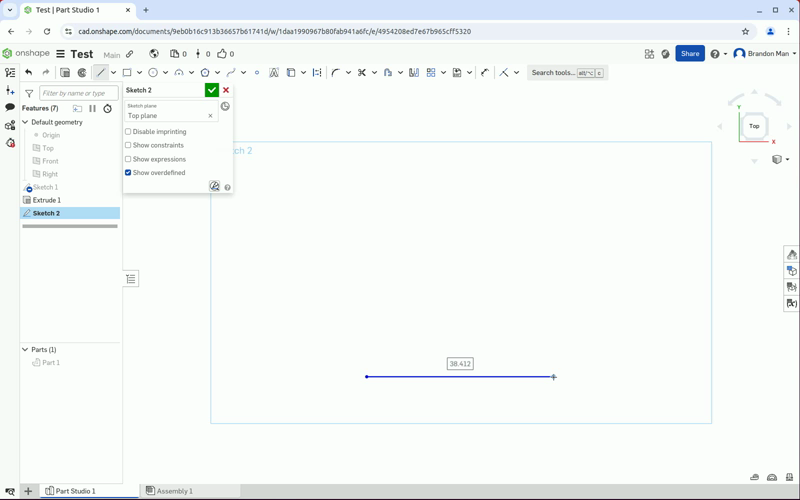
mouse_move(553, 282)
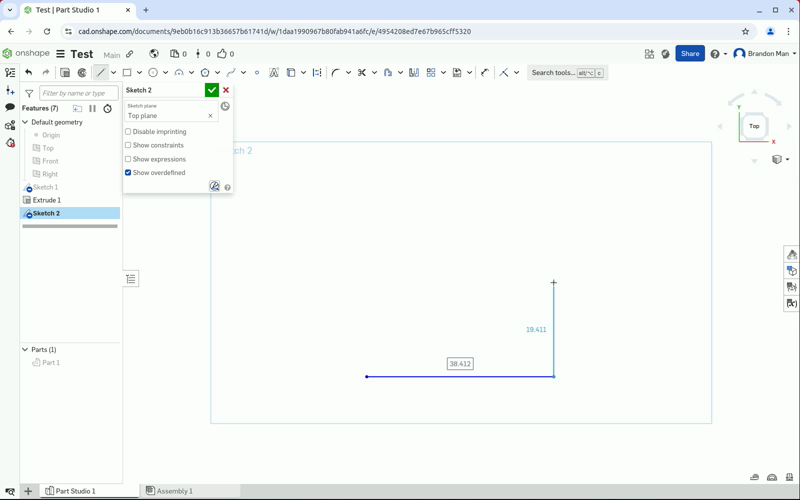
click(553, 282)
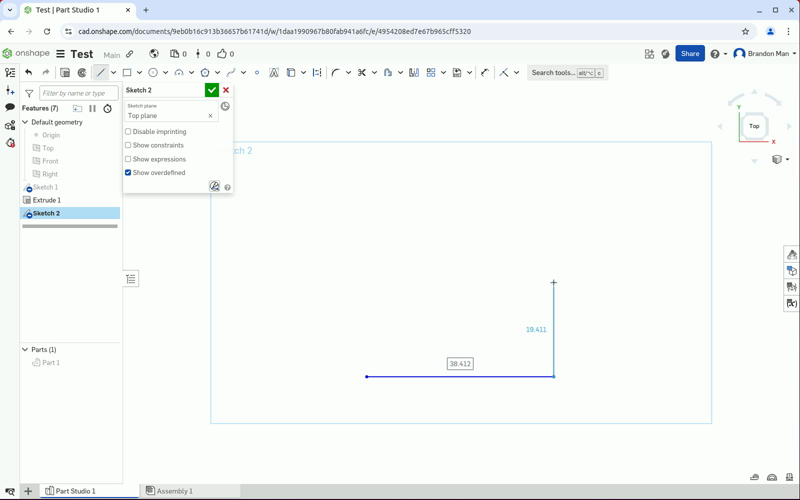
key_up(shift)
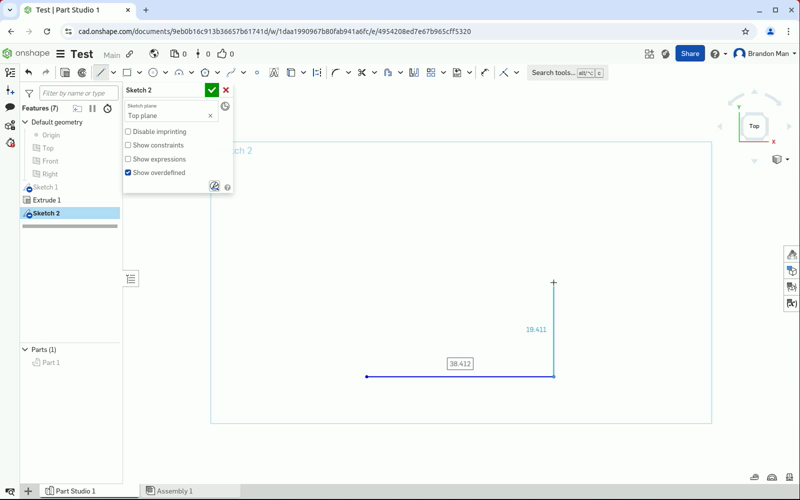
key_down(shift)
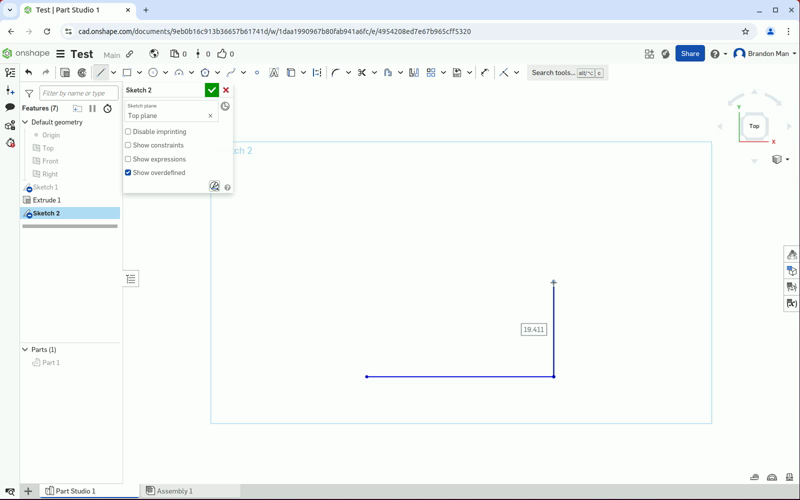
mouse_move(461, 282)
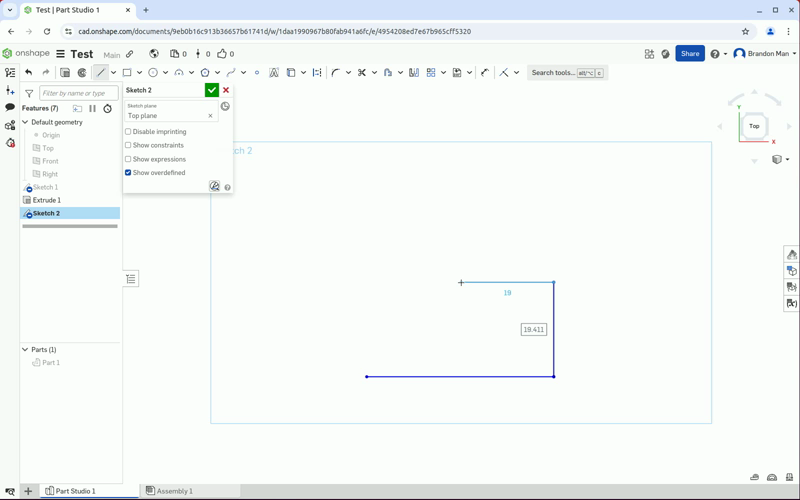
click(461, 282)
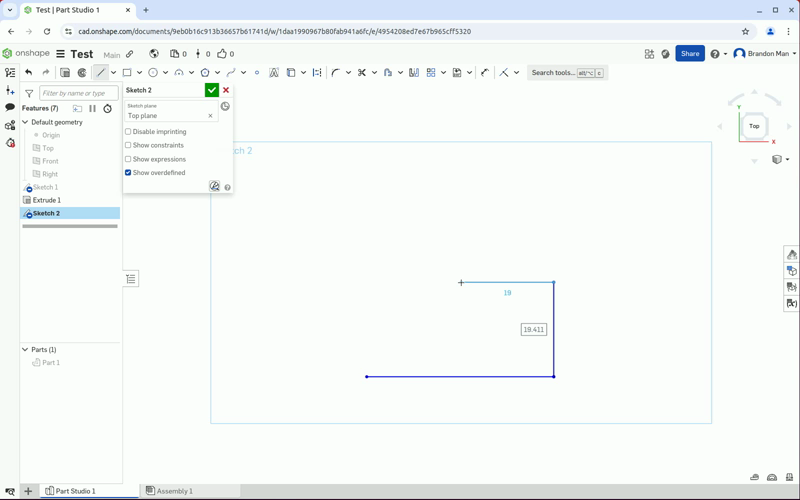
key_up(shift)
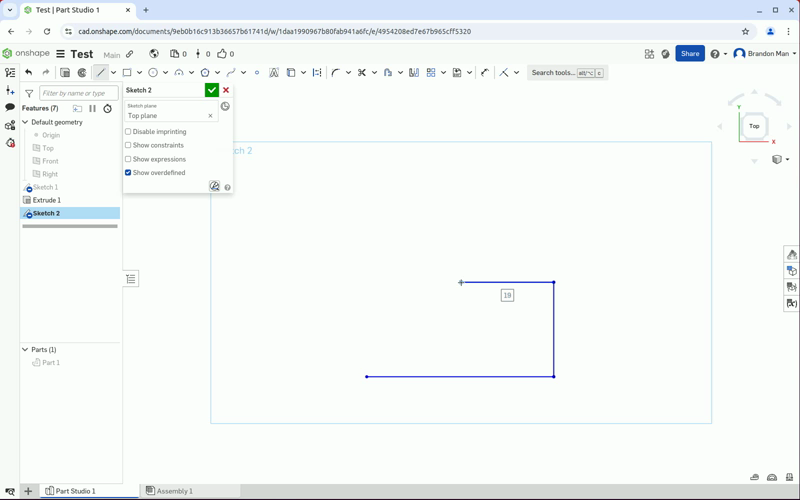
key_down(shift)
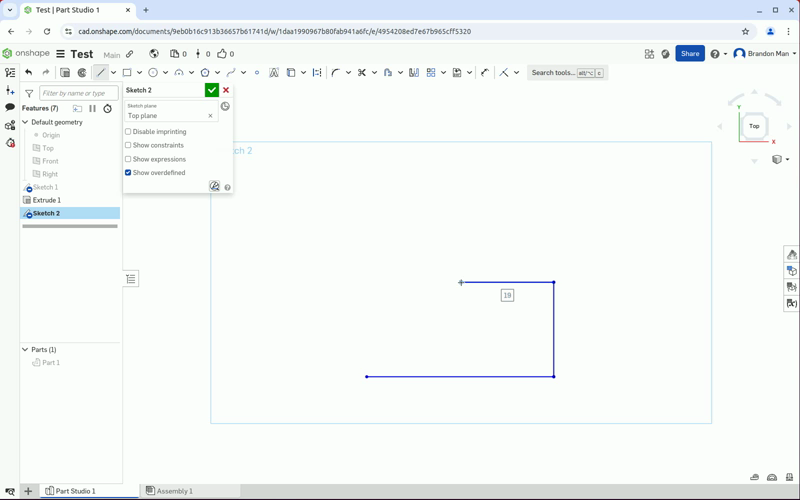
mouse_move(366, 282)
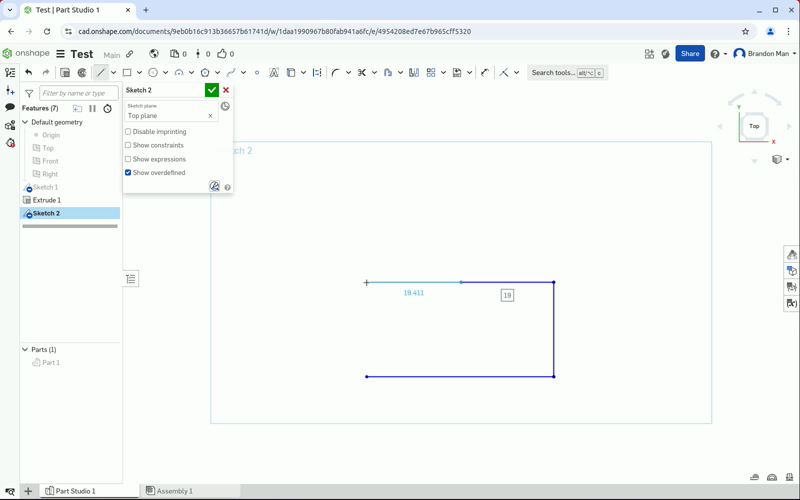
click(366, 282)
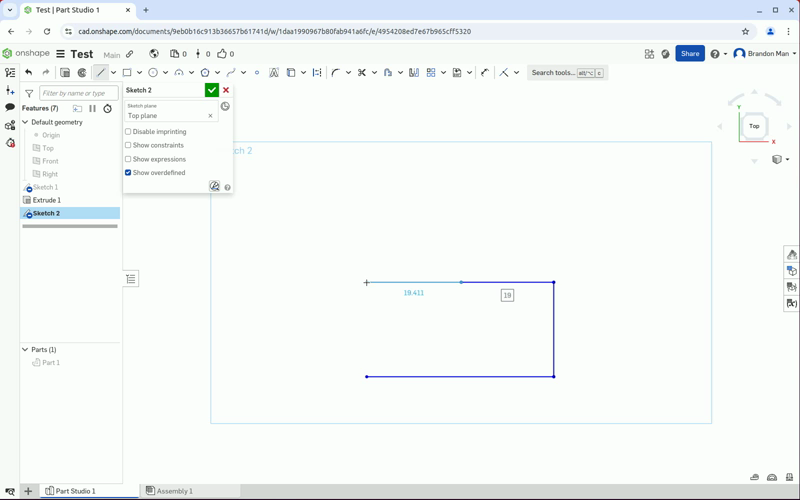
key_up(shift)
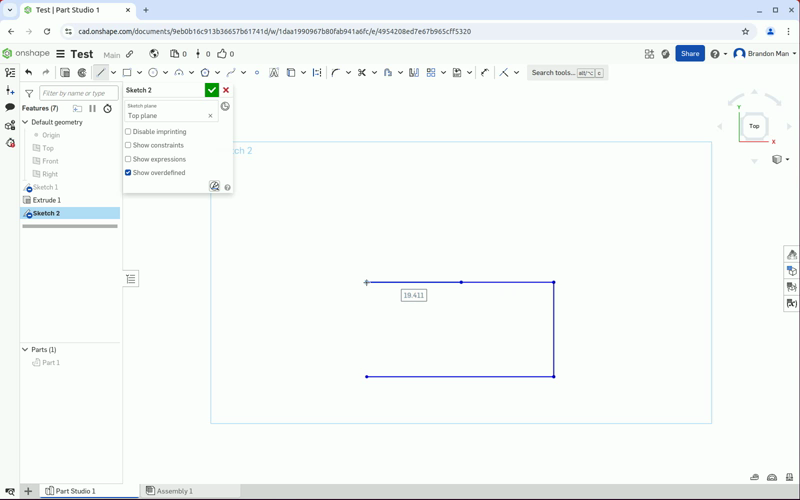
key_down(shift)
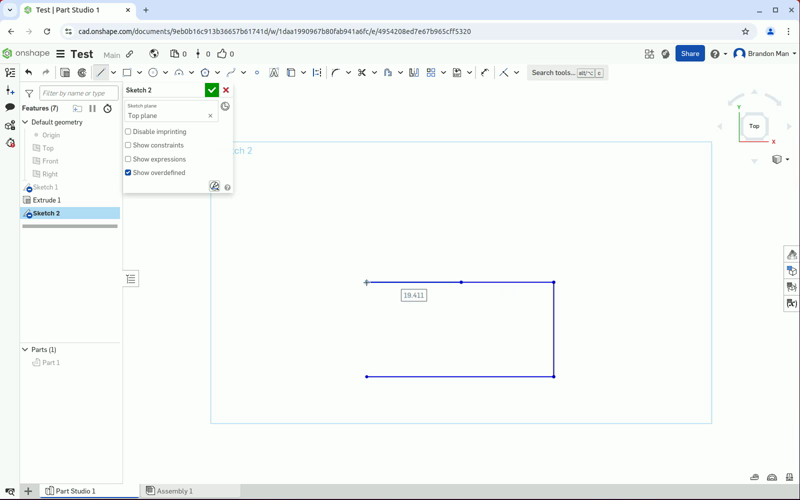
mouse_move(366, 376)
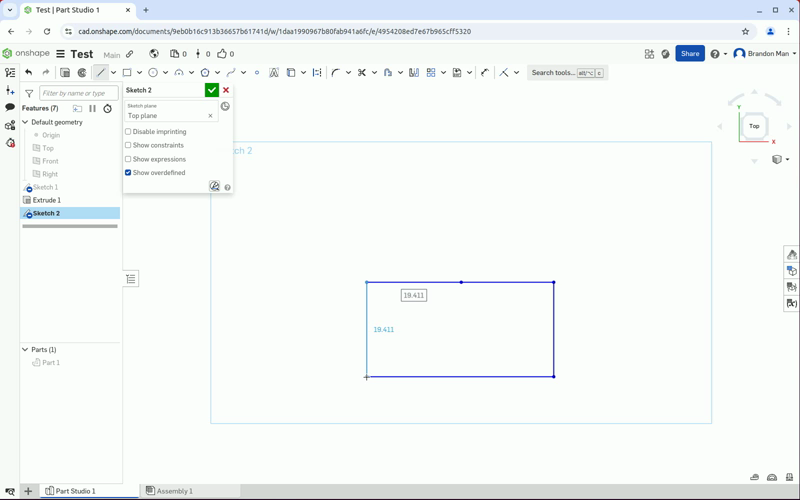
key_up(shift)
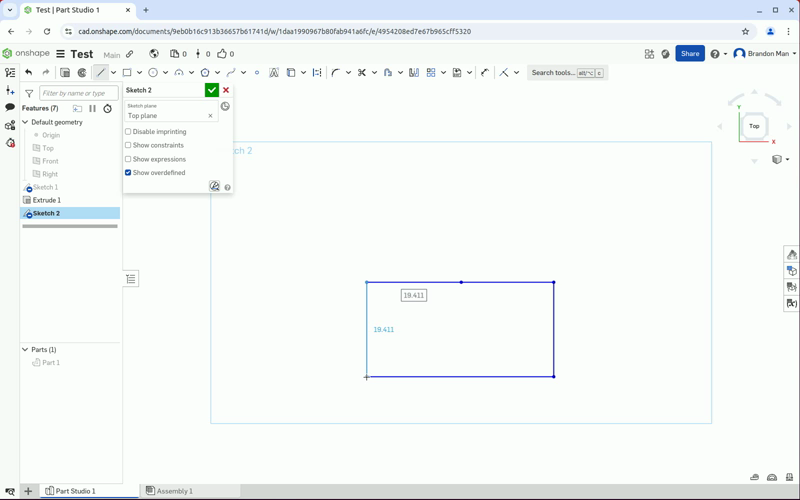
click(366, 376)
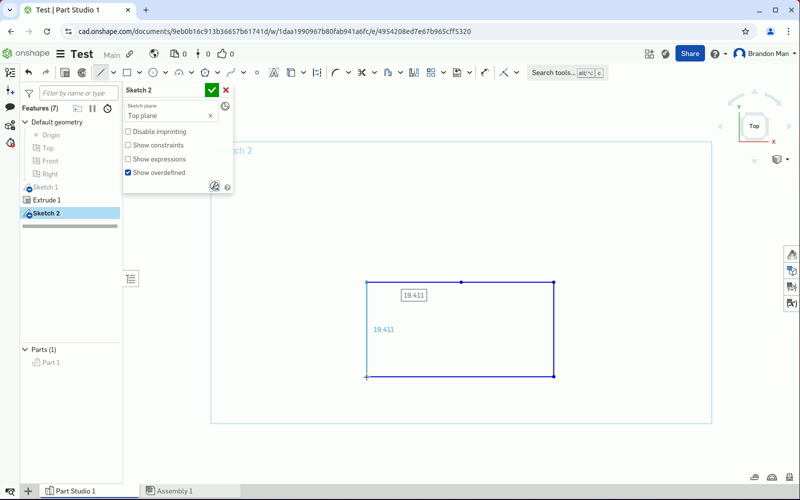
key(esc)
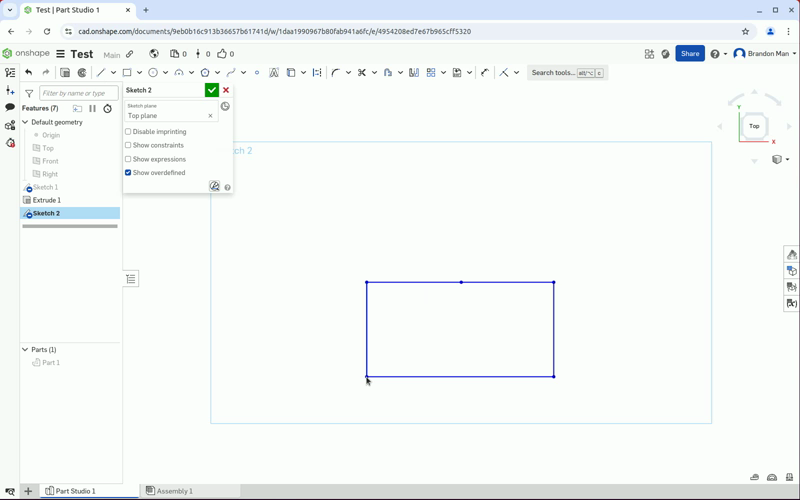
mouse_move(450, 297)
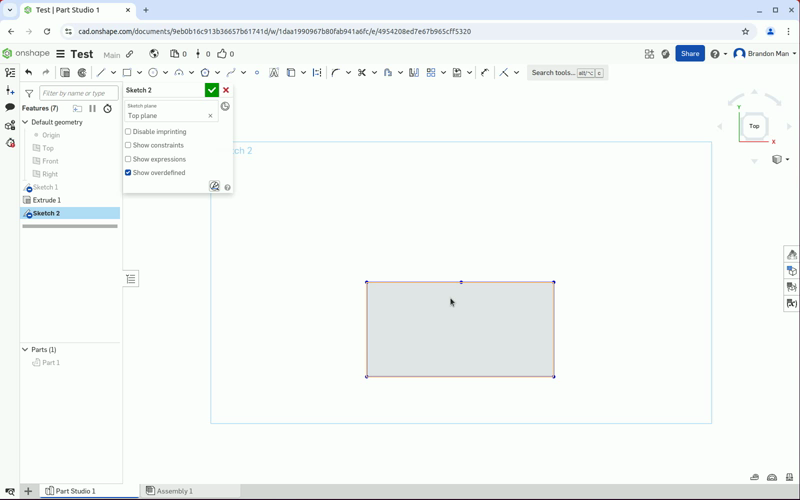
click(450, 297)
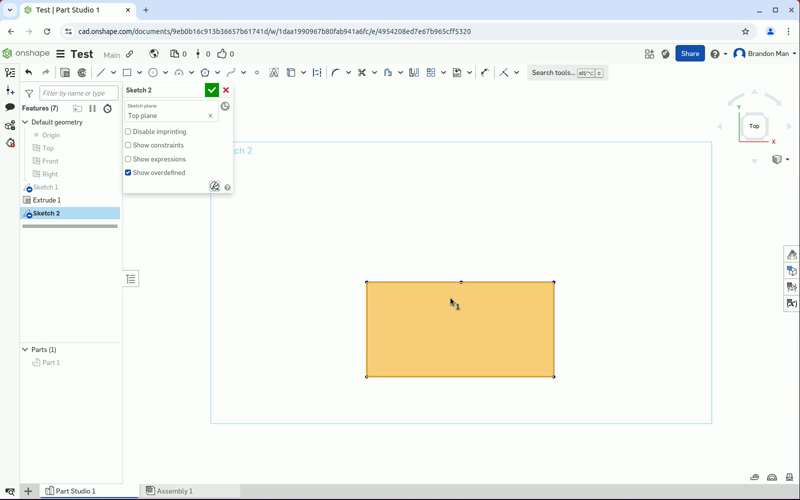
mouse_move(73, 352)
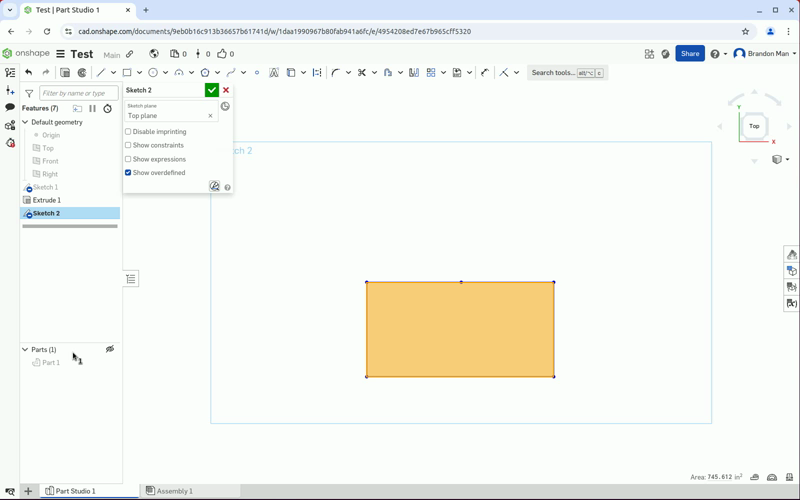
key(shift+y)
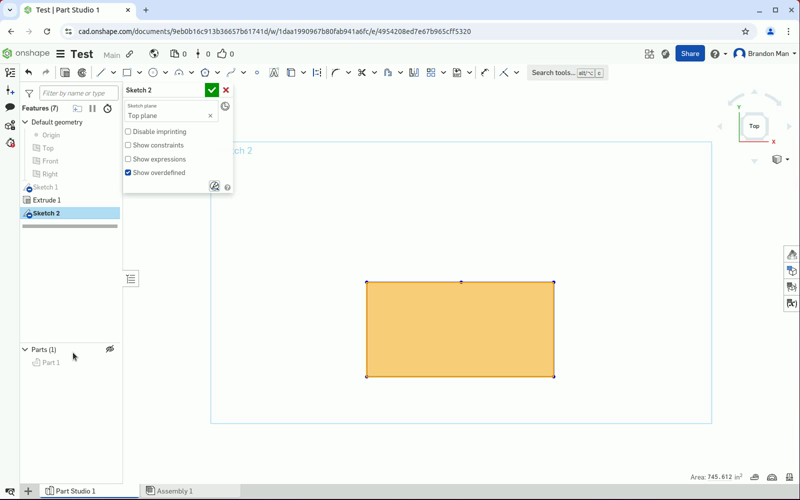
key(shift+e)
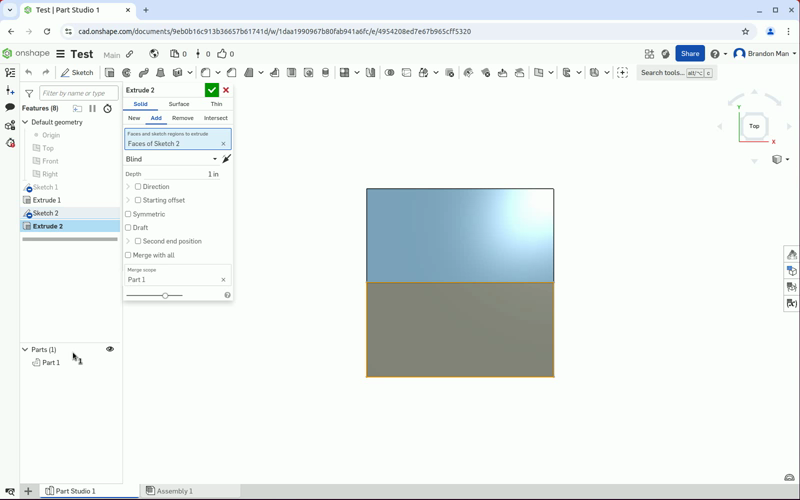
mouse_move(143, 106)
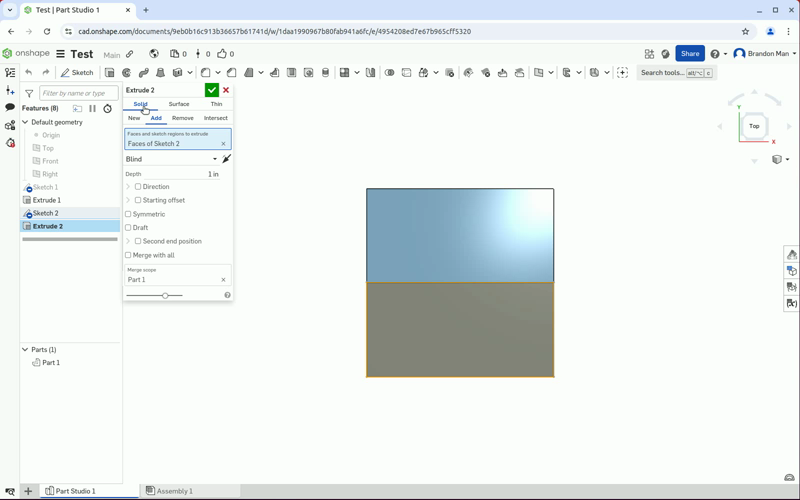
click(143, 106)
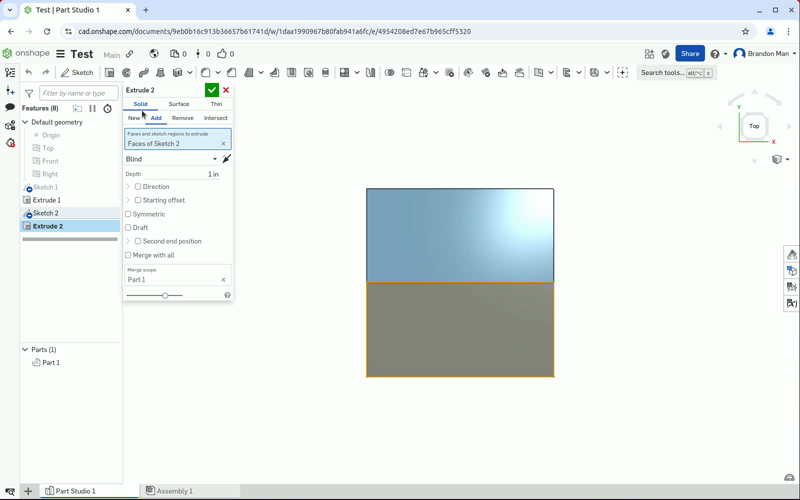
mouse_move(137, 120)
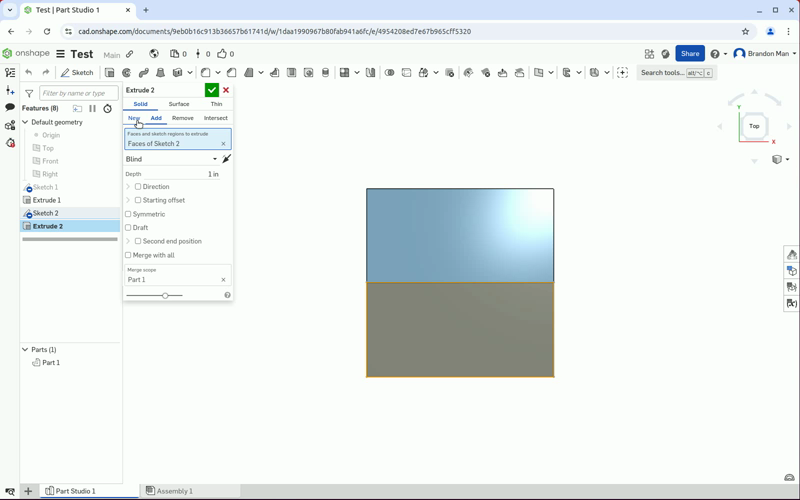
click(137, 120)
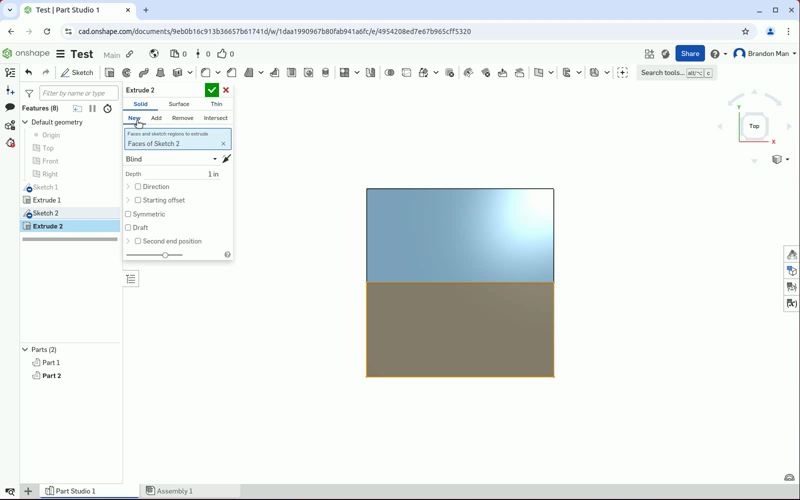
key(tab, 4)
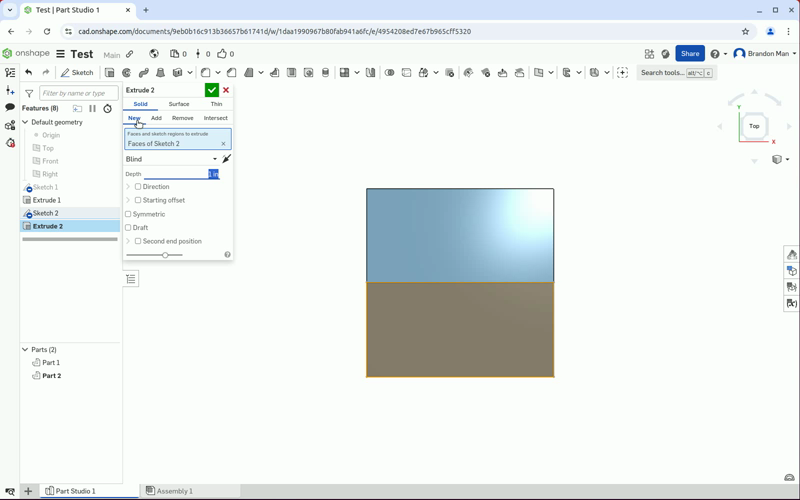
text(23.108)
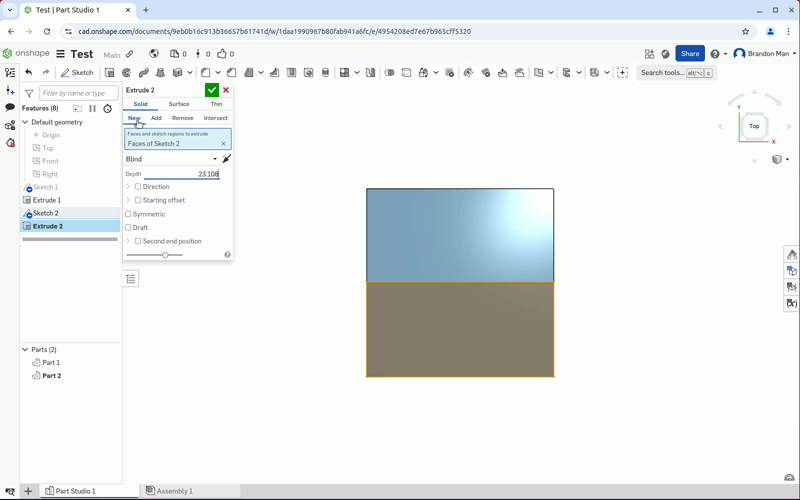
key(enter)
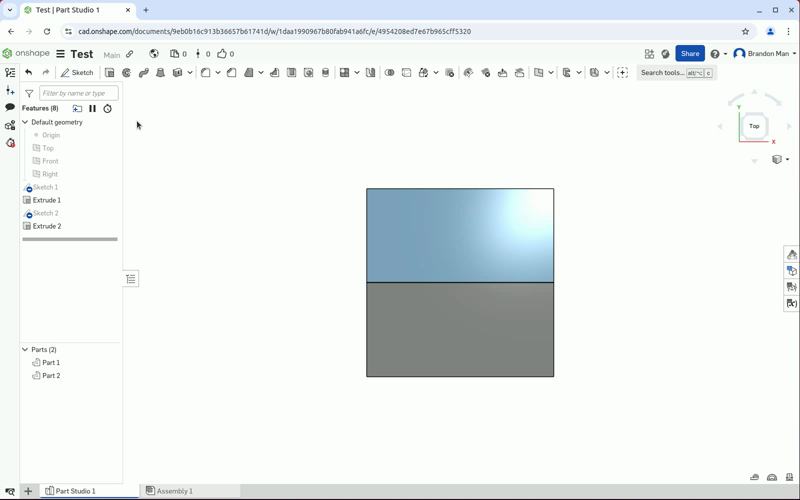
key(shift+h)
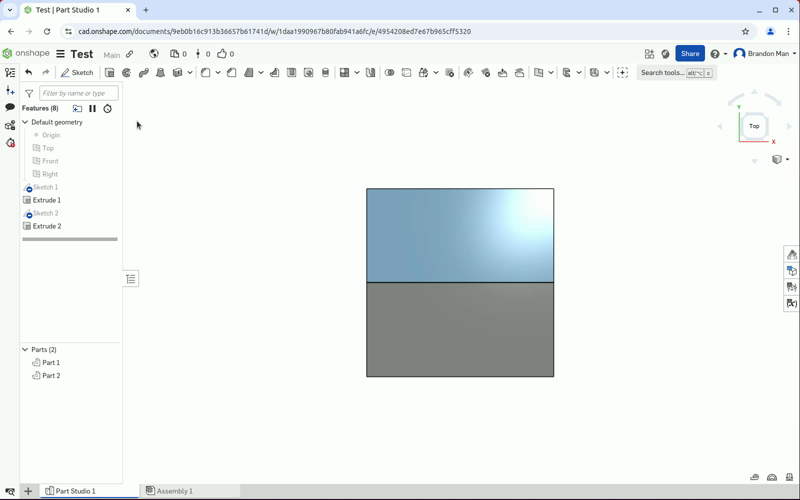
key(shift+h)
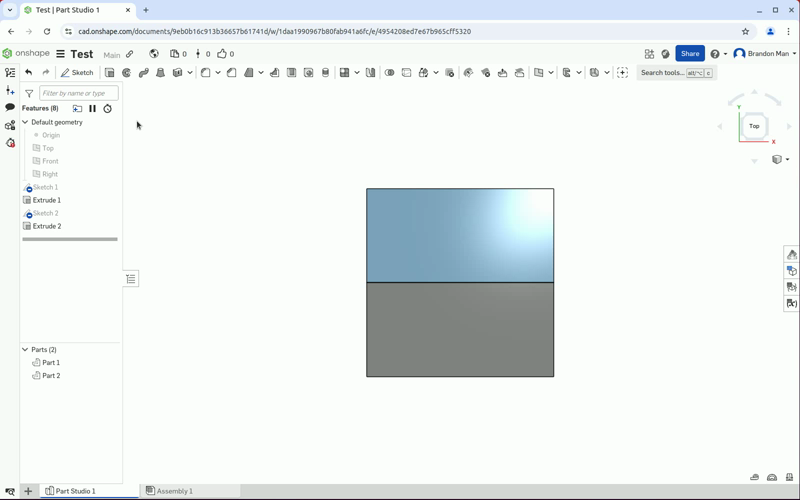
mouse_move(73, 189)
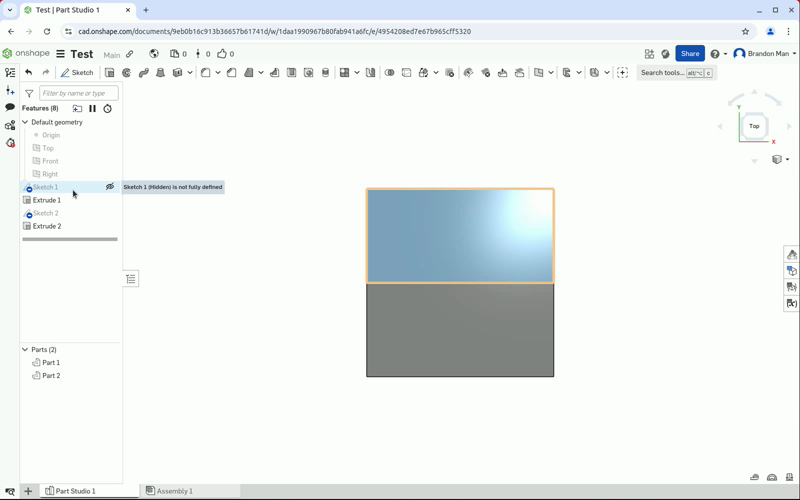
click(73, 189)
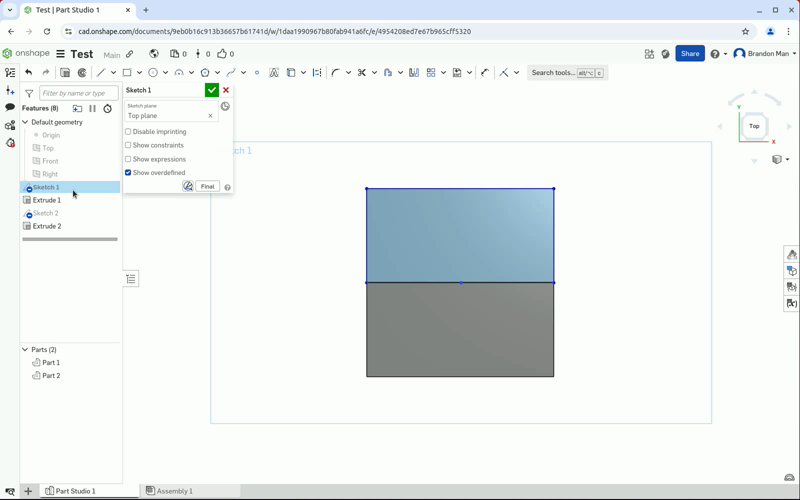
mouse_move(229, 92)
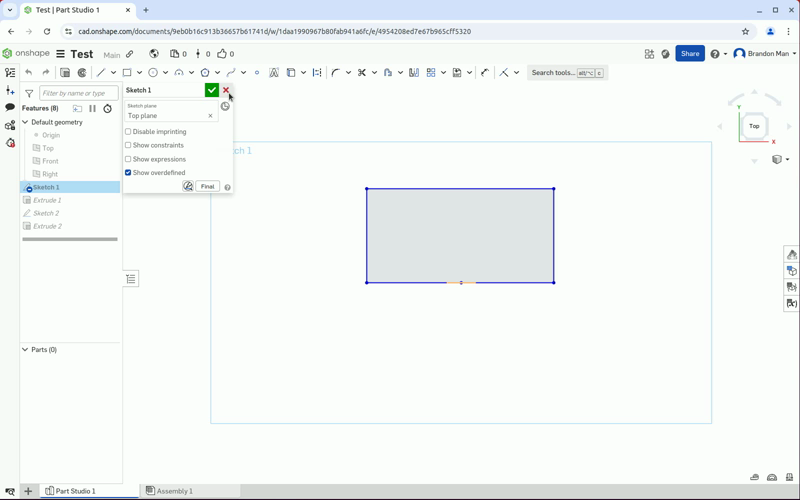
click(229, 92)
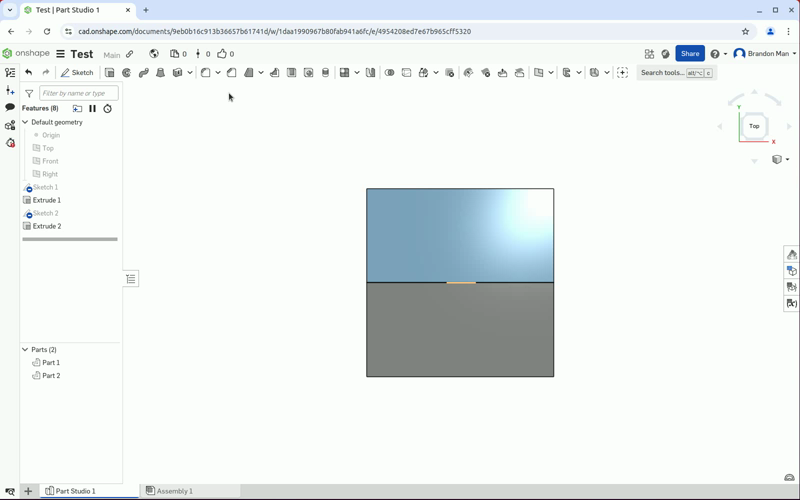
mouse_move(541, 75)
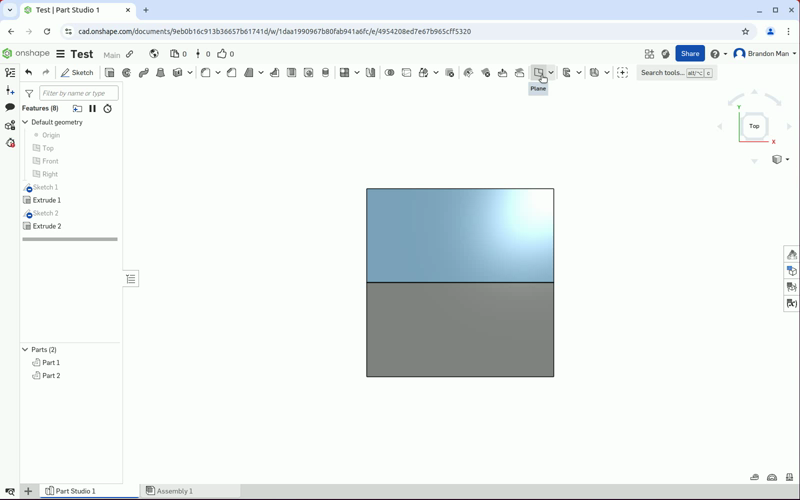
click(541, 75)
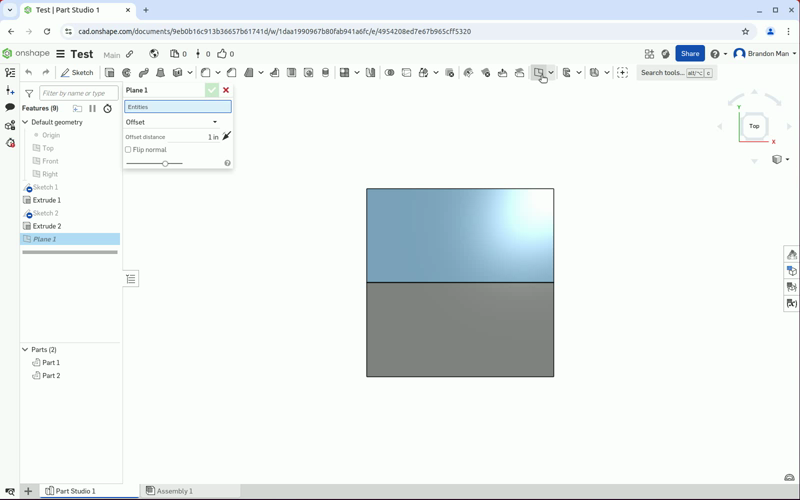
mouse_move(73, 150)
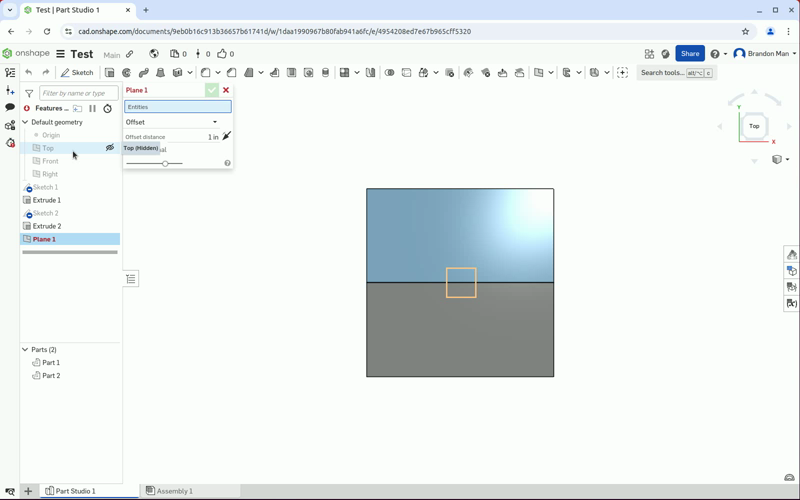
click(73, 150)
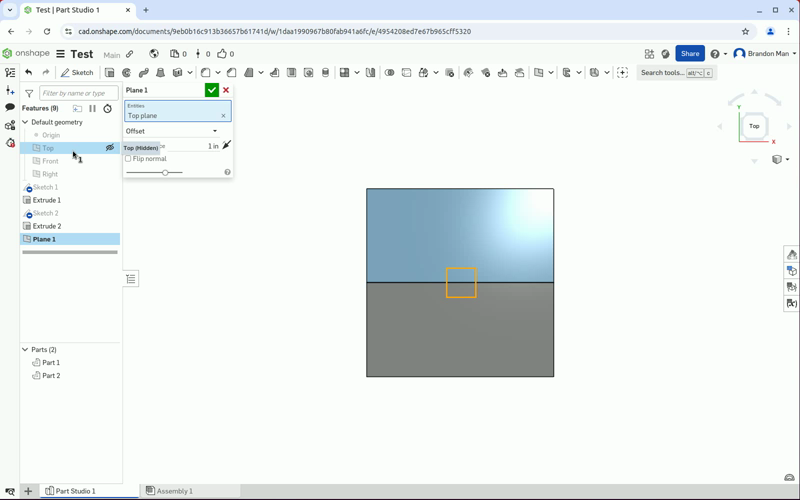
key(tab, 2)
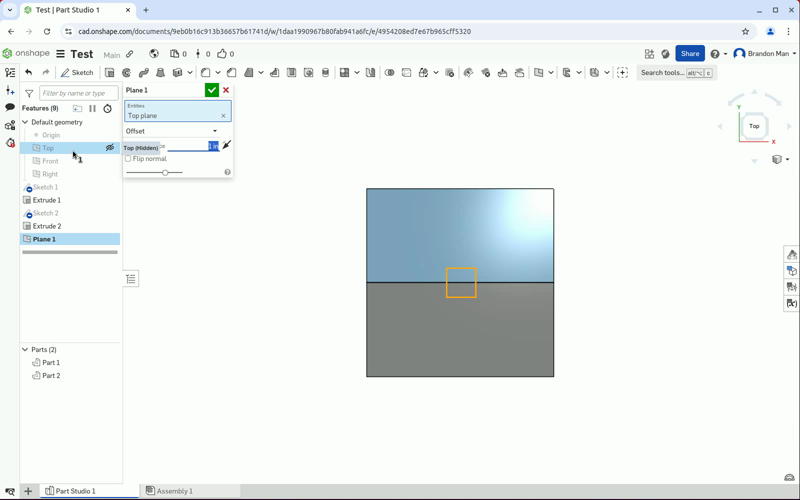
text(23.108)
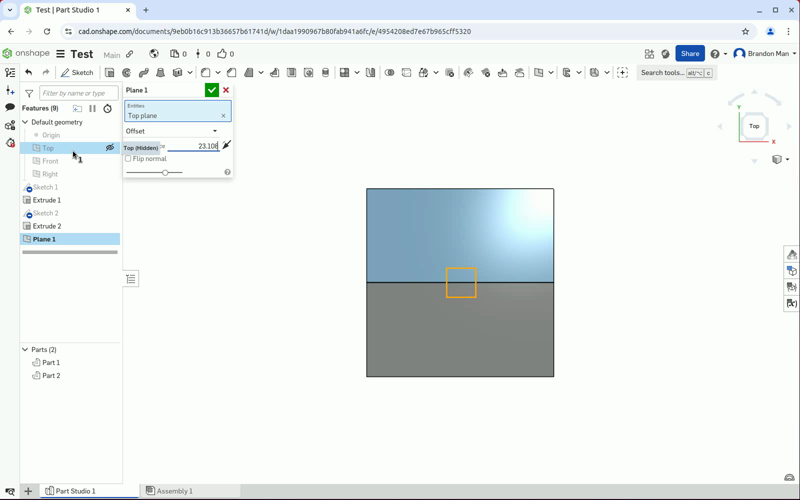
key(enter, 2)
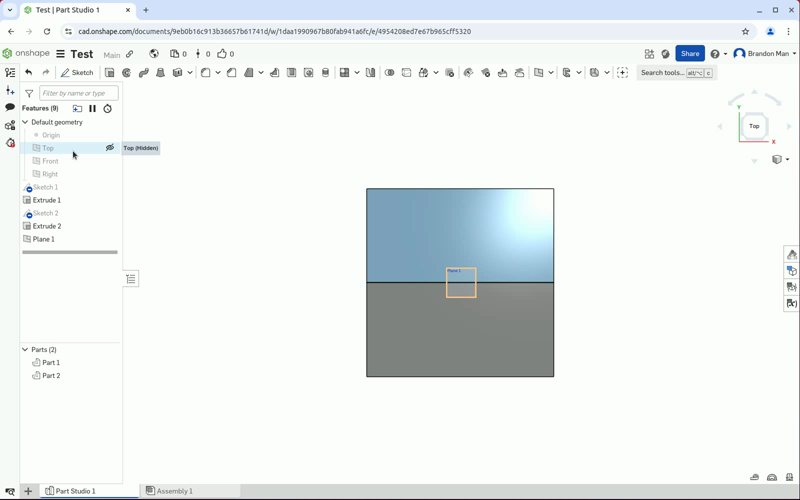
key(shift+s)
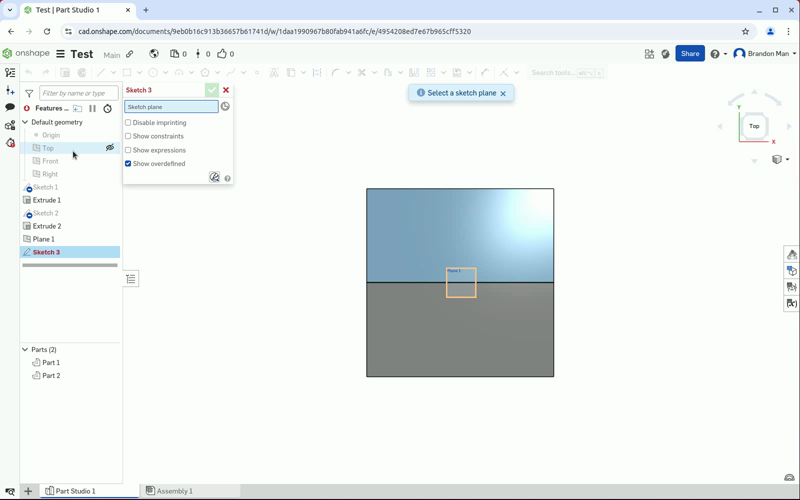
mouse_move(73, 241)
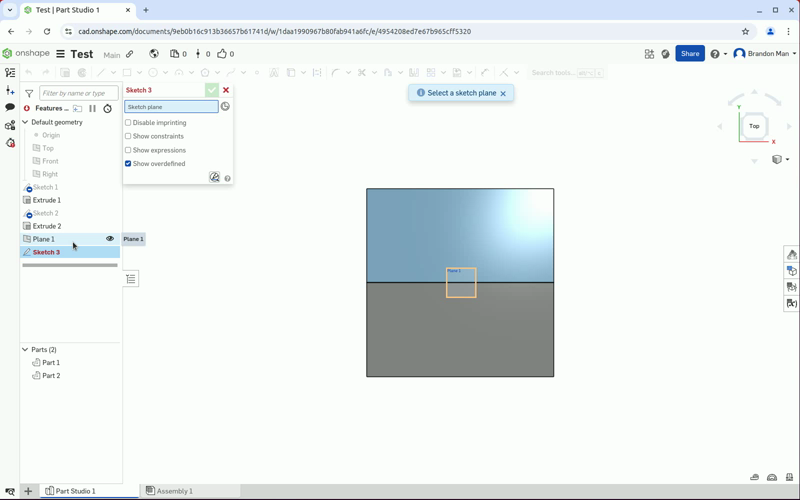
click(73, 241)
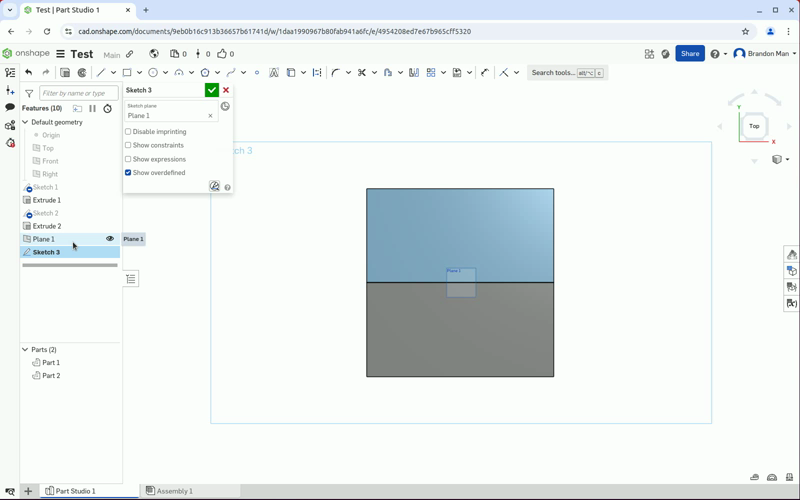
mouse_move(73, 352)
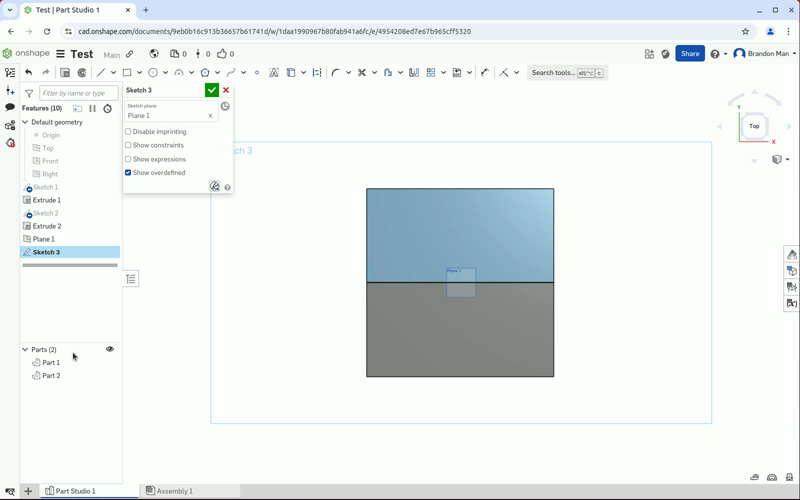
key(y)
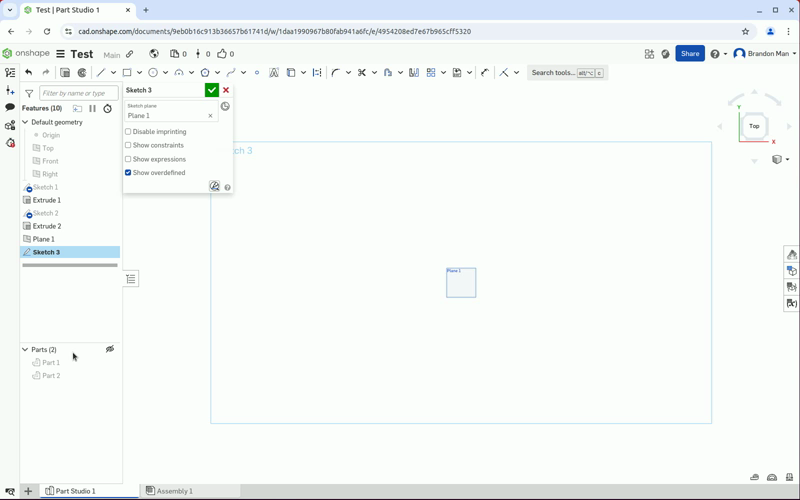
key(l)
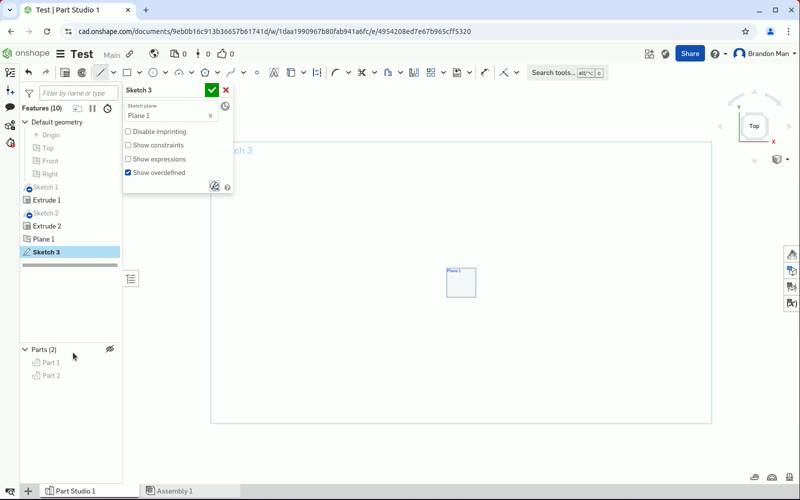
key_down(shift)
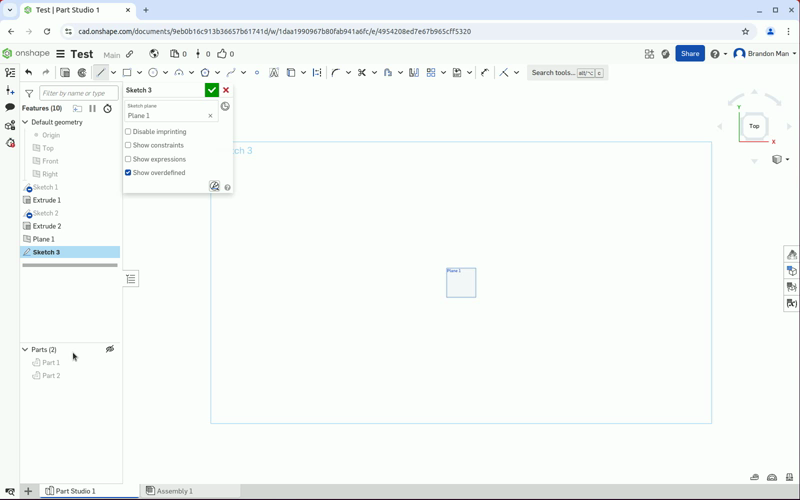
mouse_move(376, 282)
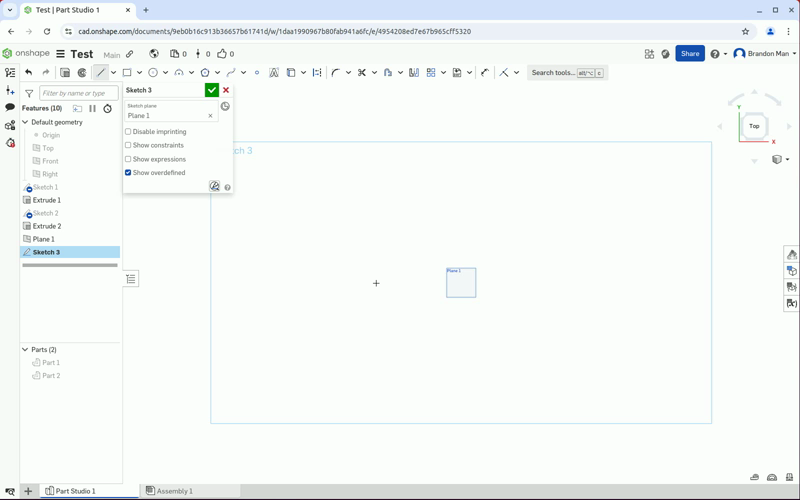
click(376, 282)
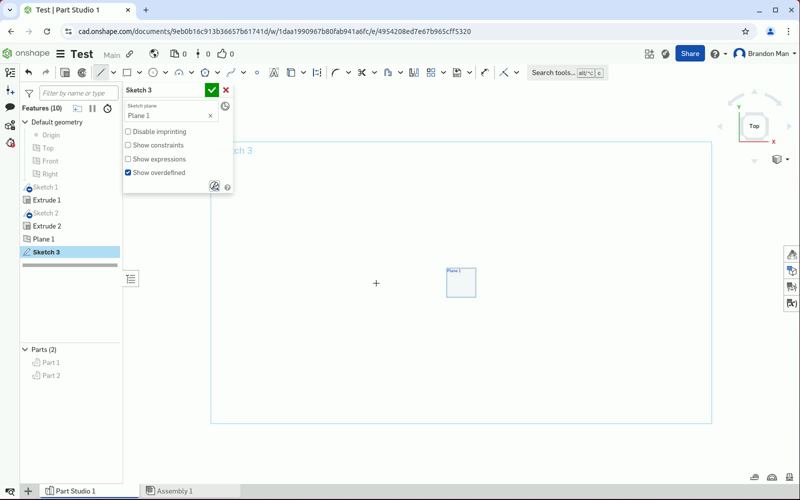
key_up(shift)
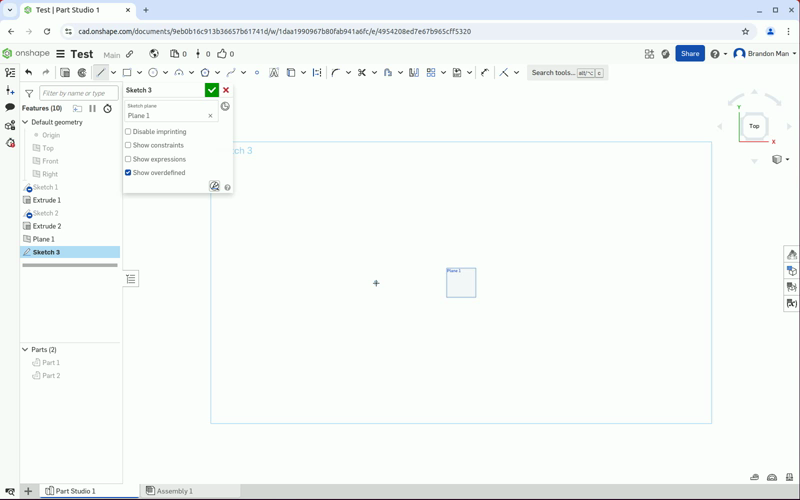
key_down(shift)
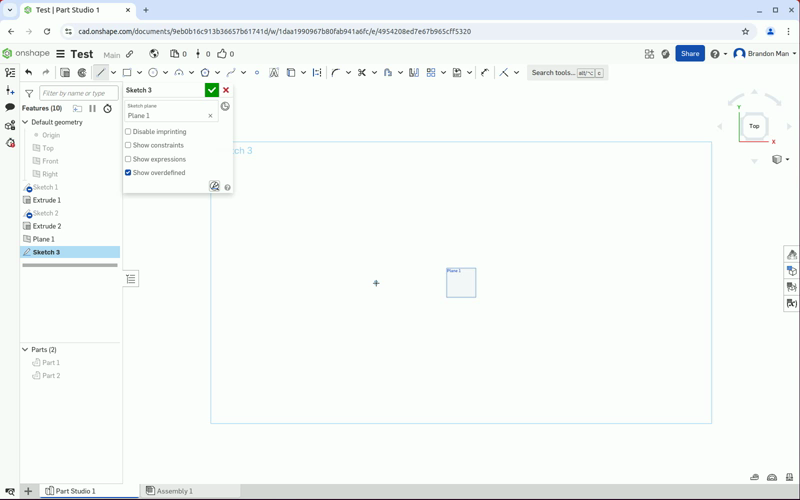
mouse_move(461, 282)
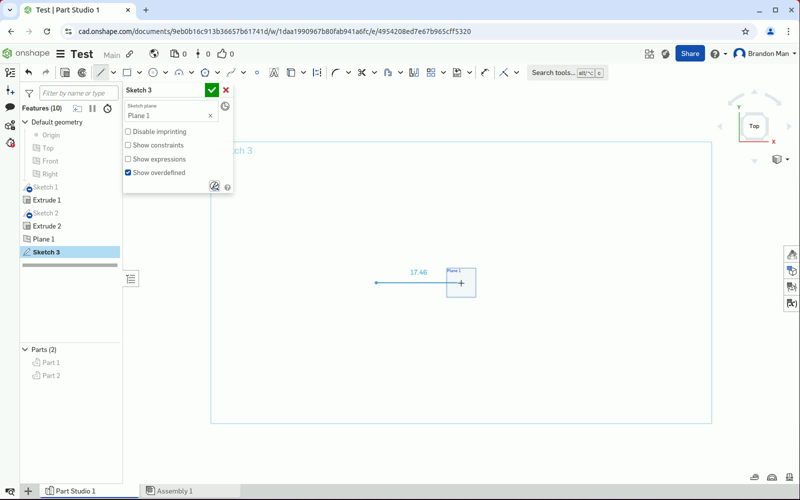
click(461, 282)
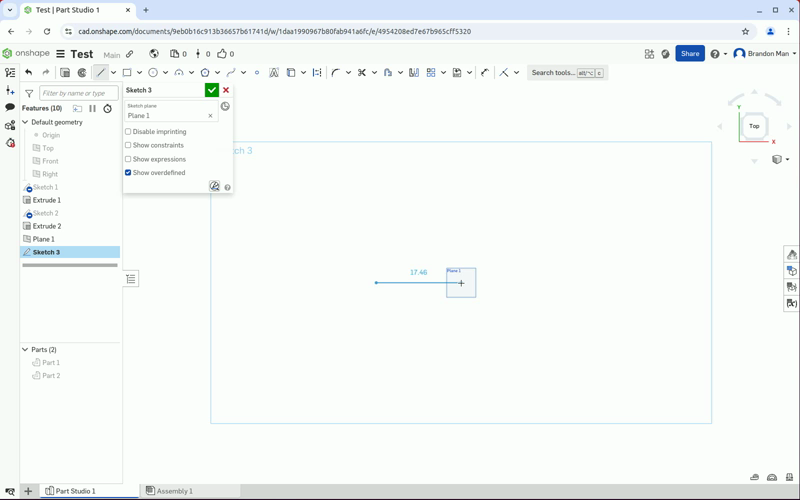
key_up(shift)
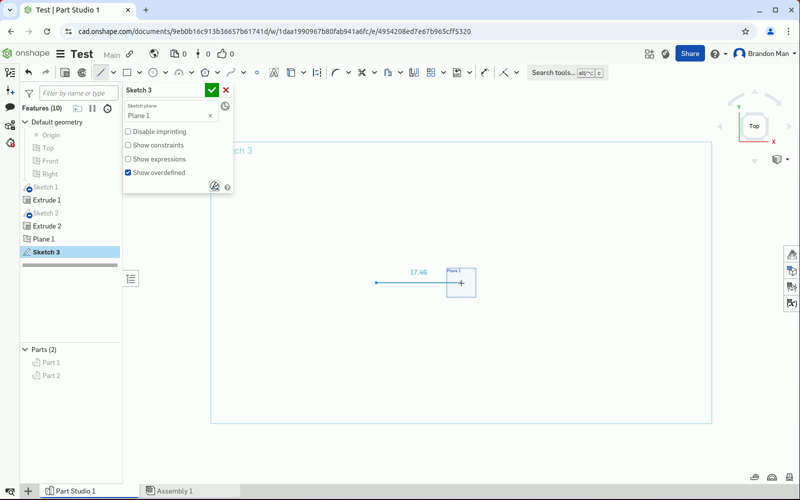
key_down(shift)
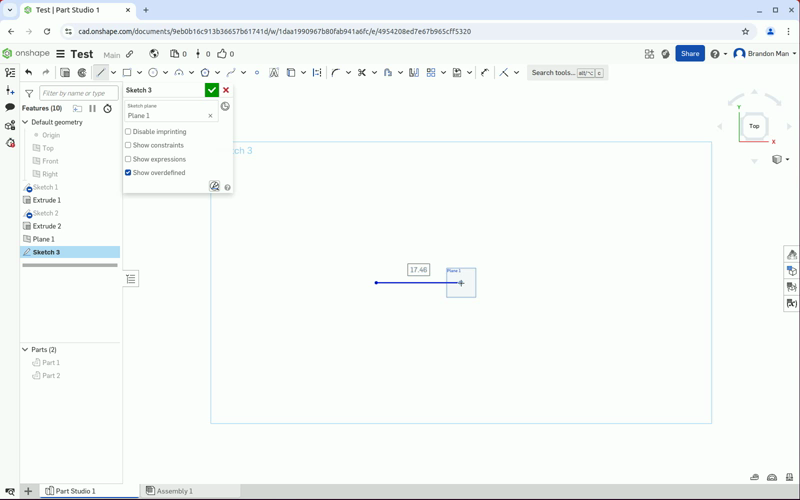
mouse_move(544, 282)
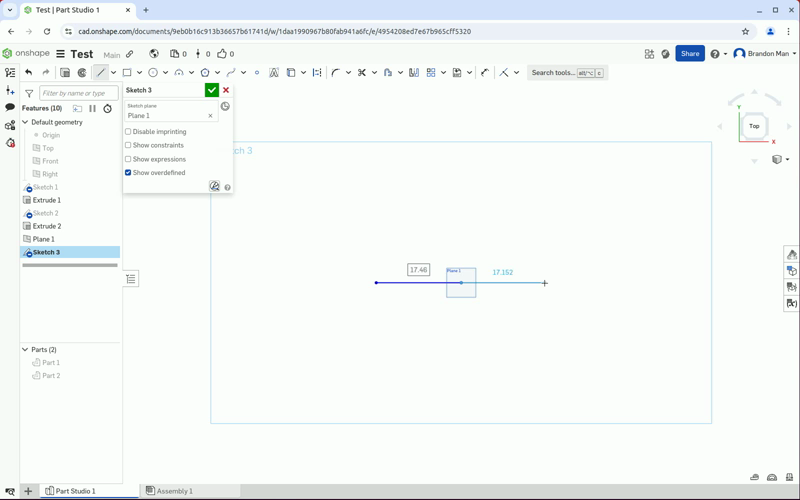
click(544, 282)
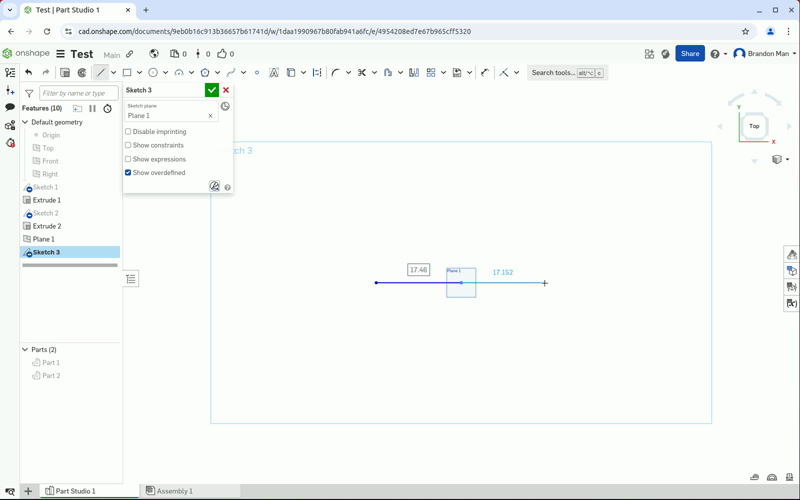
key_up(shift)
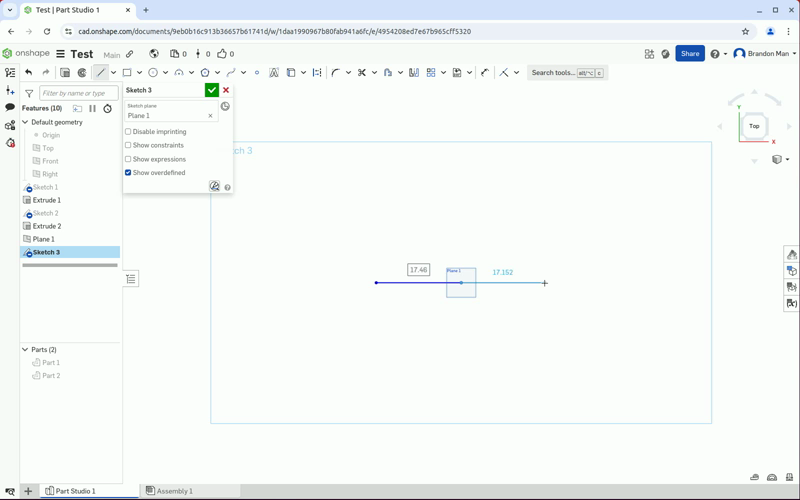
key_down(shift)
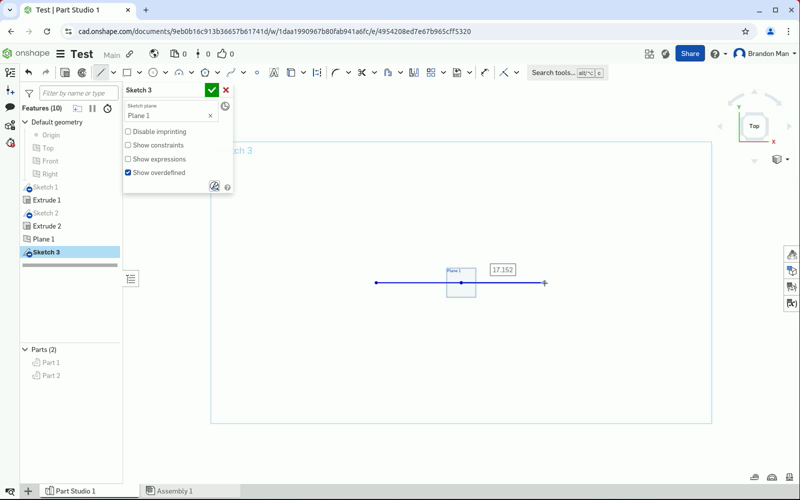
mouse_move(544, 198)
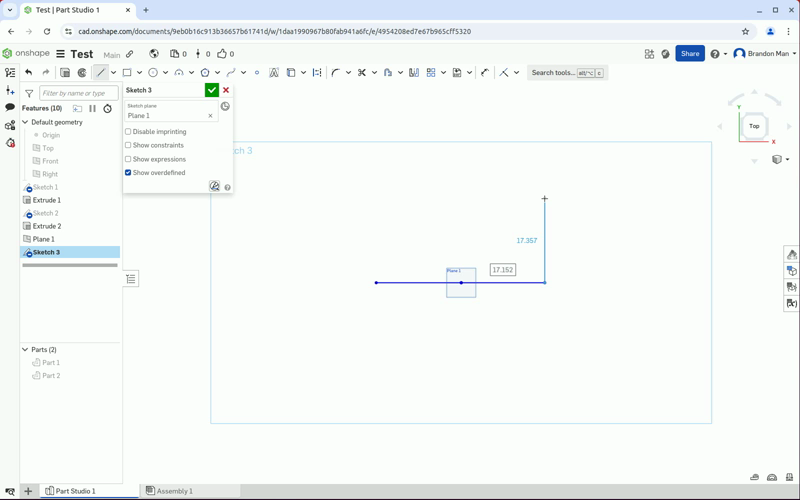
click(544, 198)
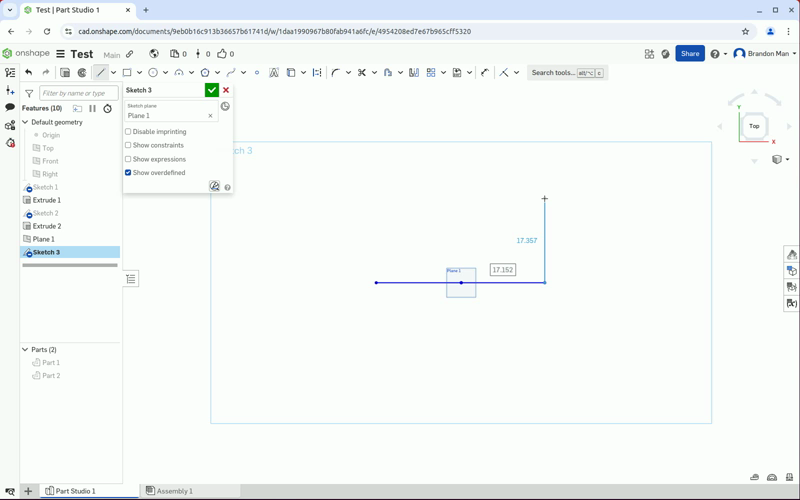
key_up(shift)
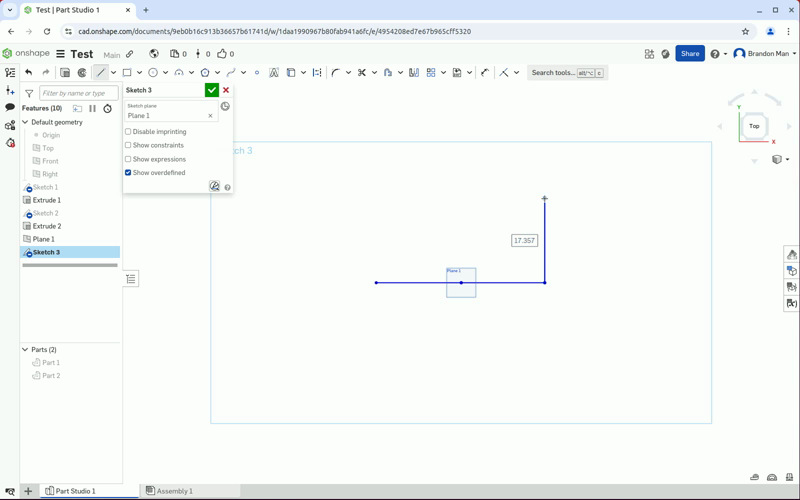
key_down(shift)
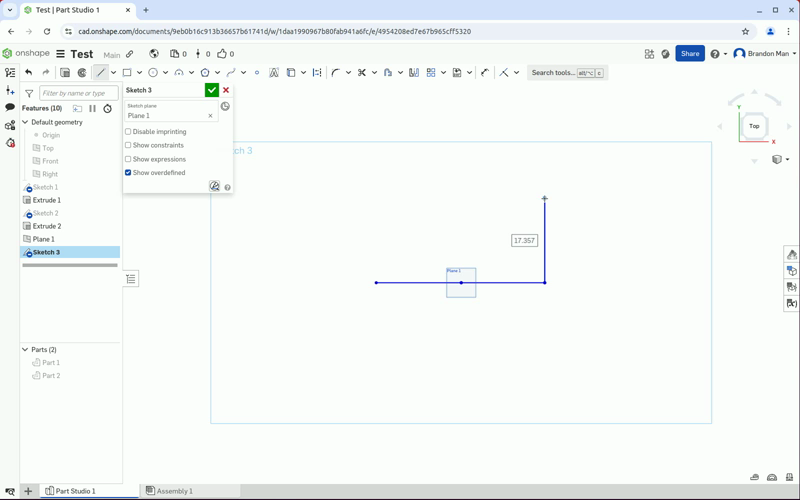
mouse_move(376, 198)
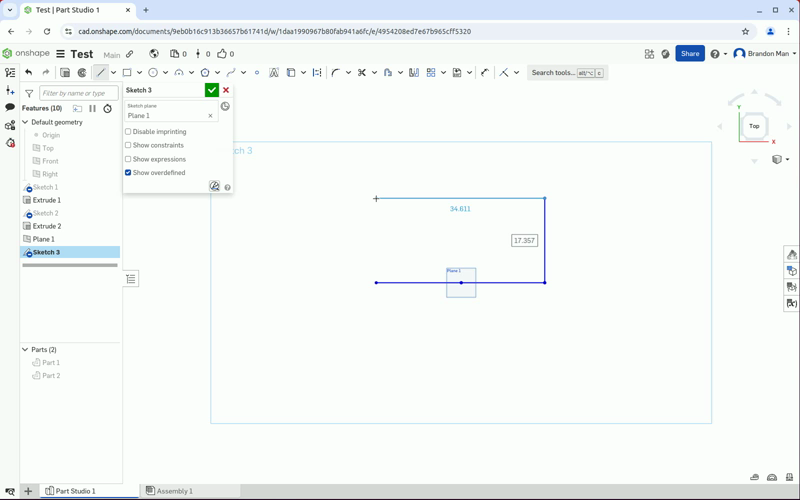
click(376, 198)
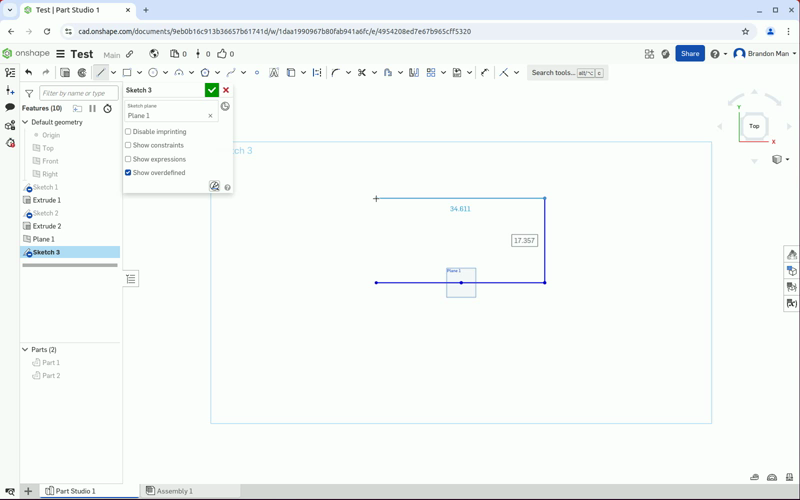
key_up(shift)
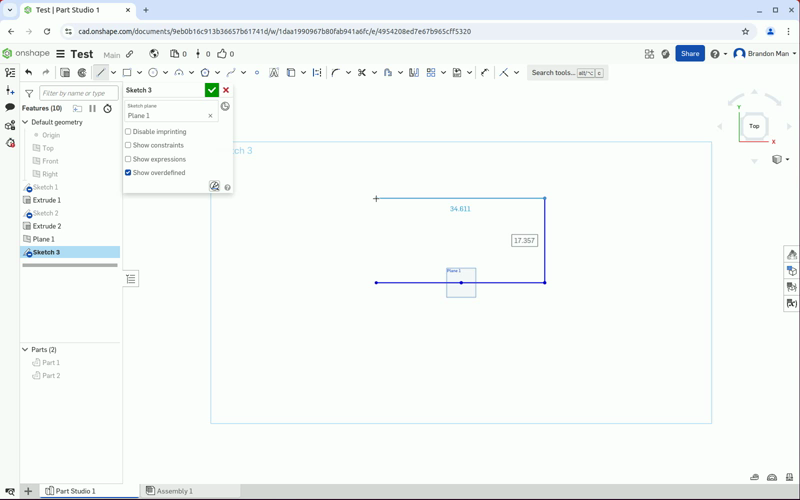
key_down(shift)
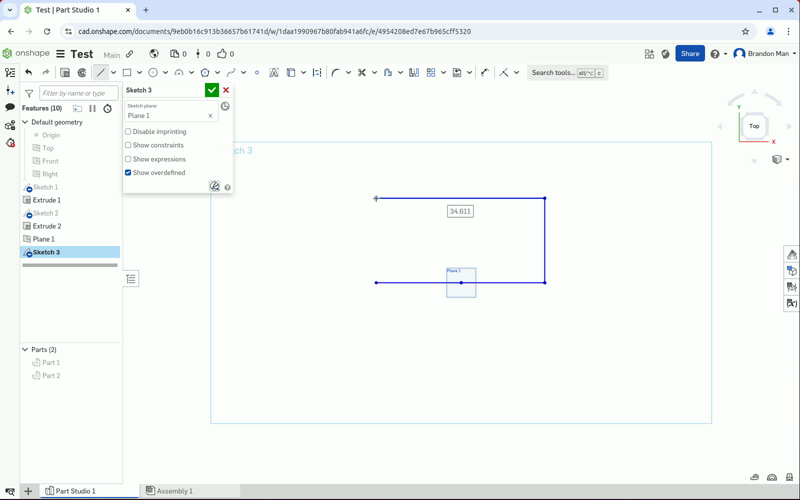
mouse_move(376, 282)
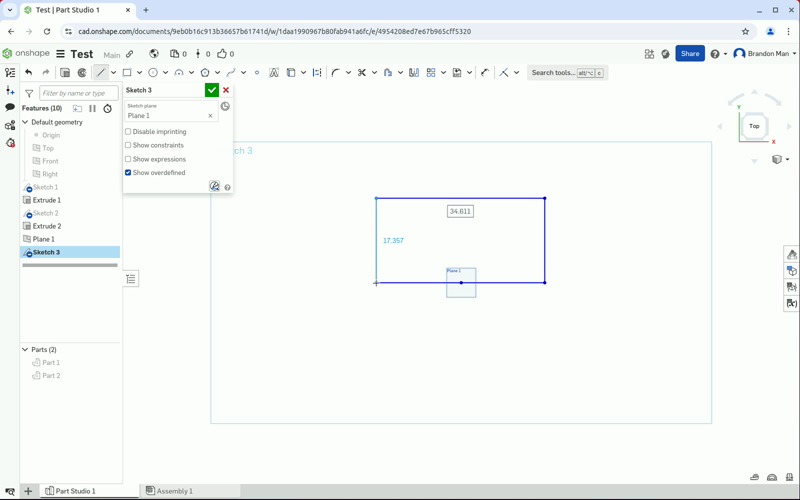
key_up(shift)
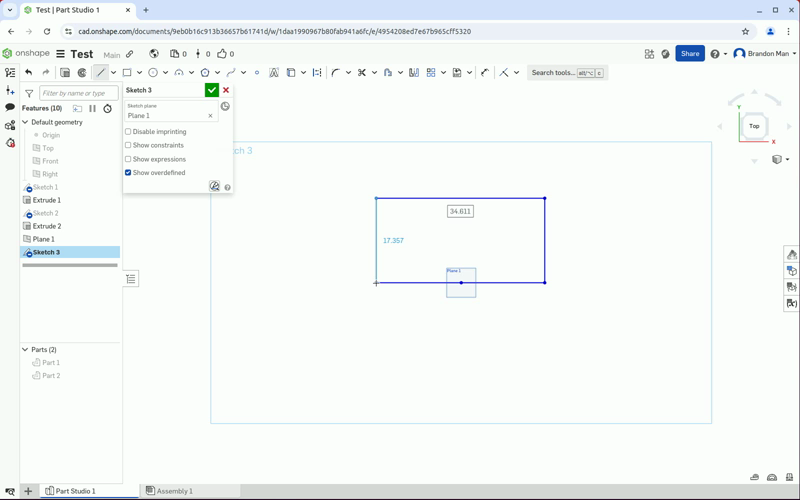
click(376, 282)
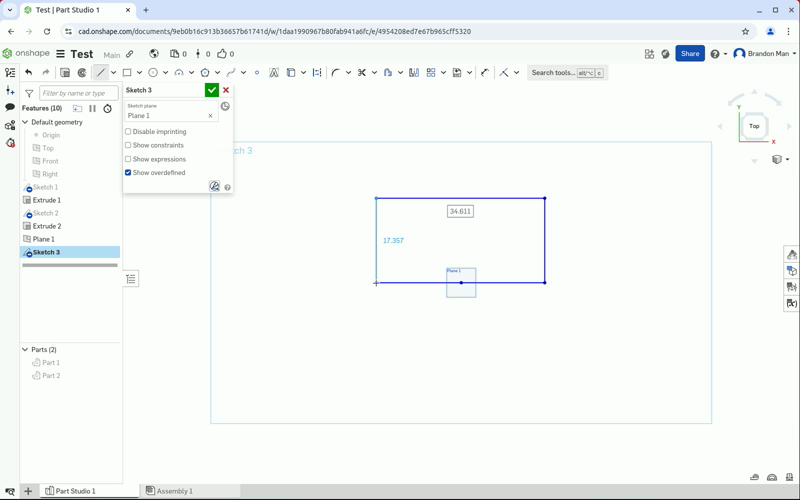
key(esc)
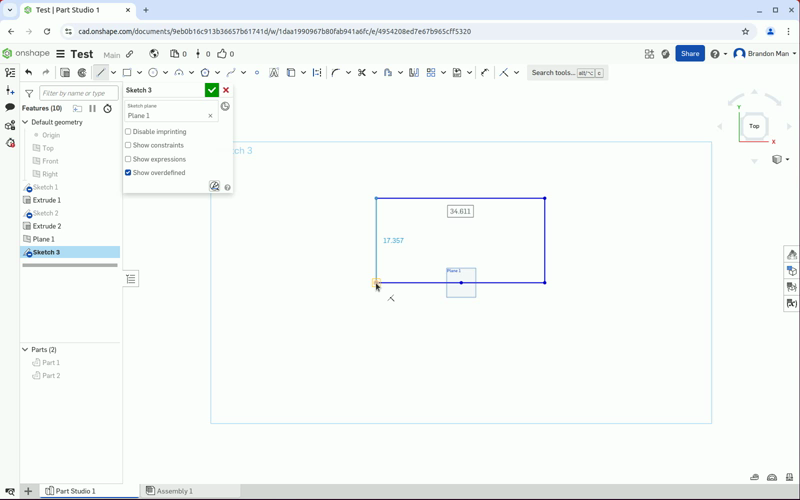
mouse_move(486, 236)
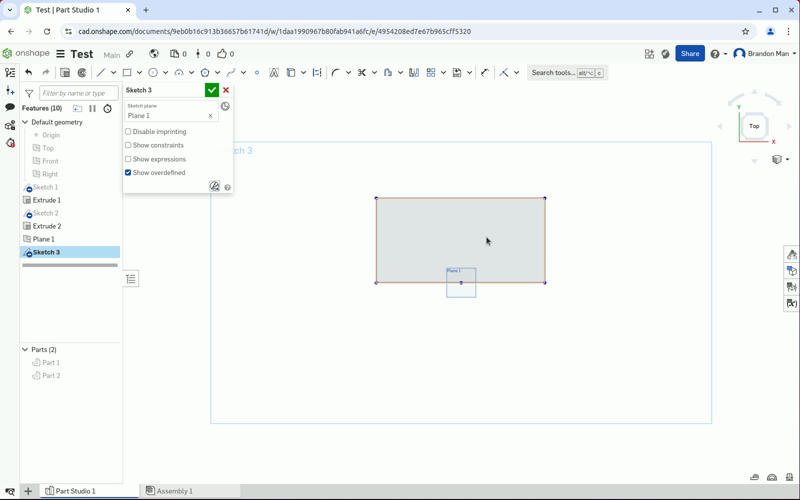
click(486, 236)
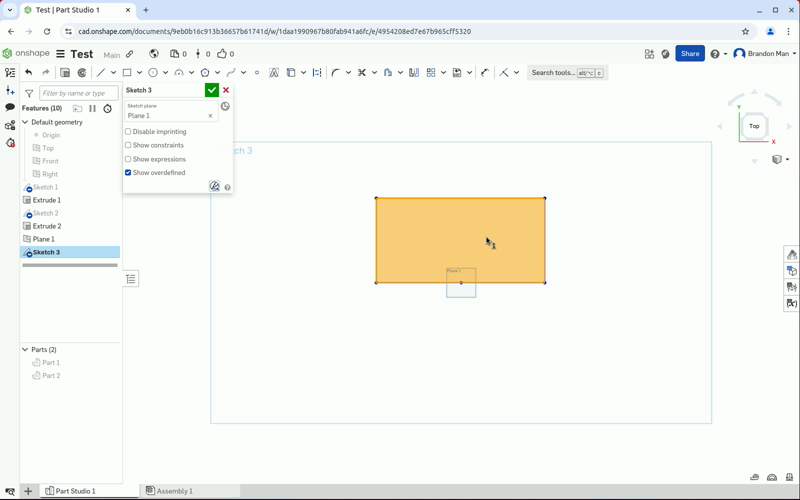
mouse_move(73, 352)
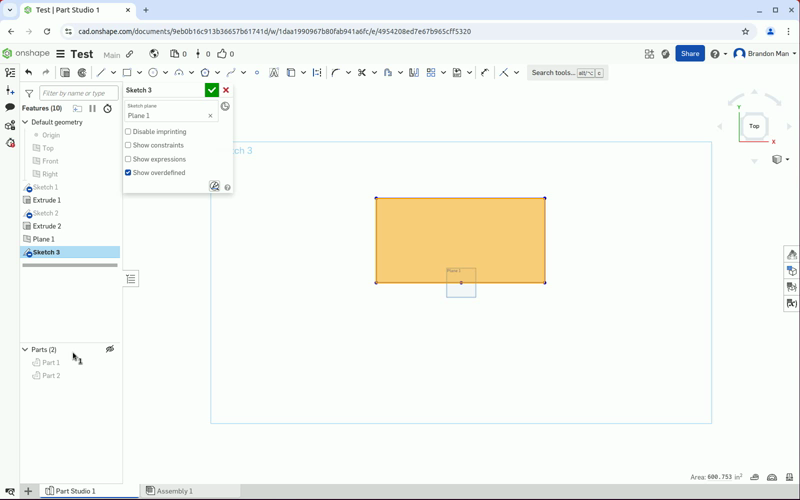
key(shift+y)
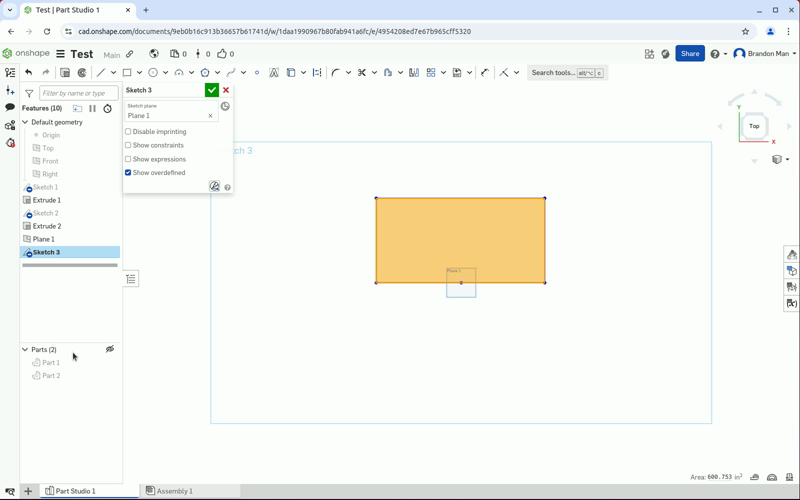
key(shift+e)
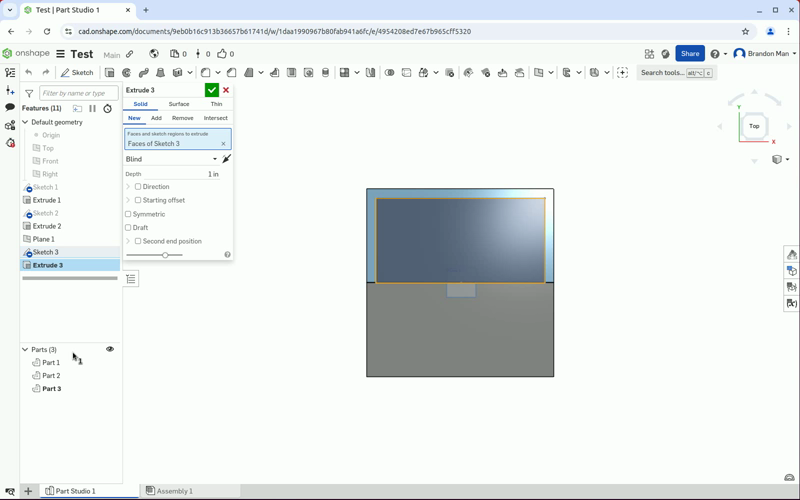
mouse_move(143, 106)
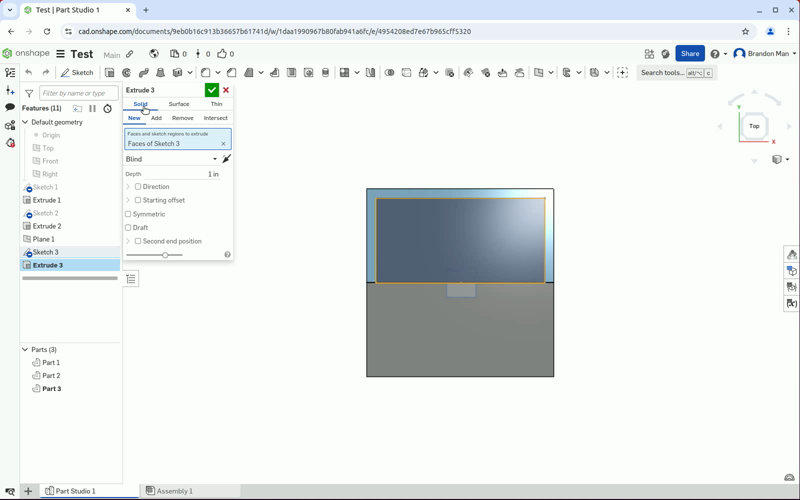
click(143, 106)
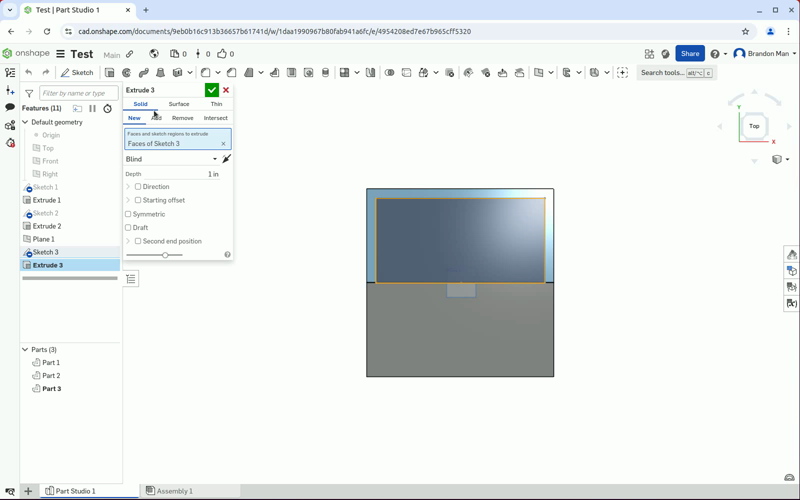
mouse_move(186, 120)
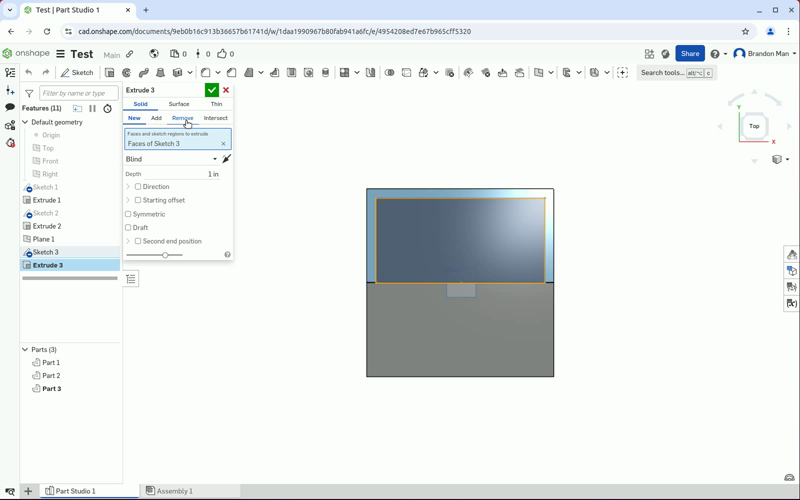
click(186, 120)
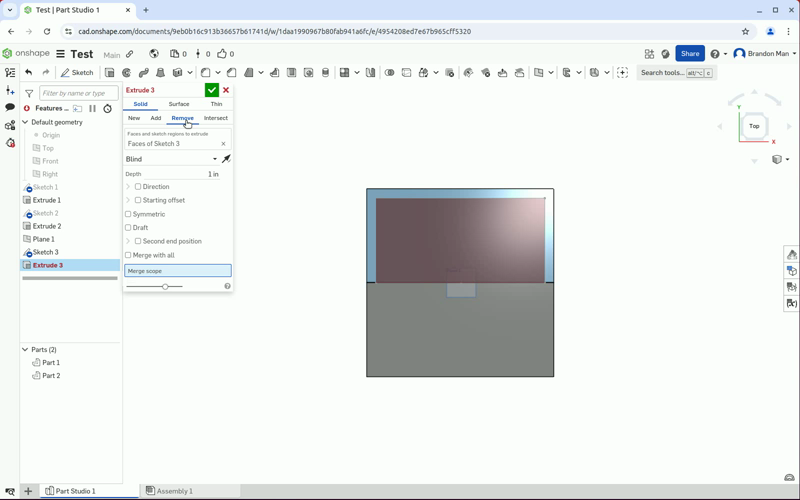
key(tab, 4)
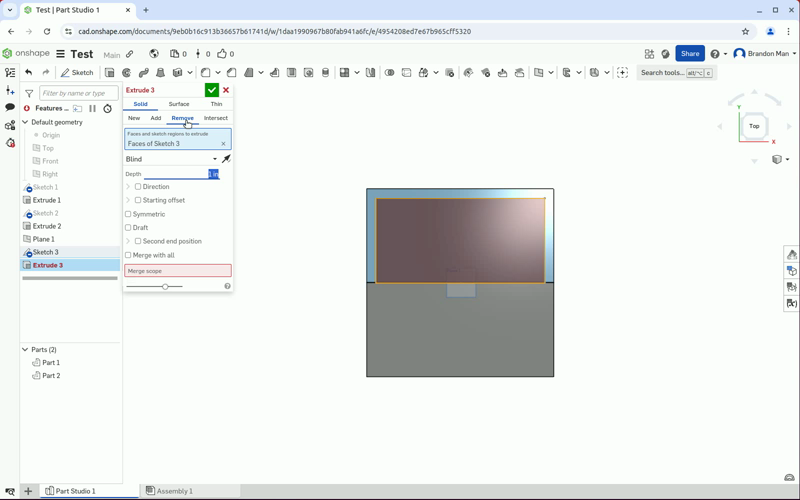
text(23.108)
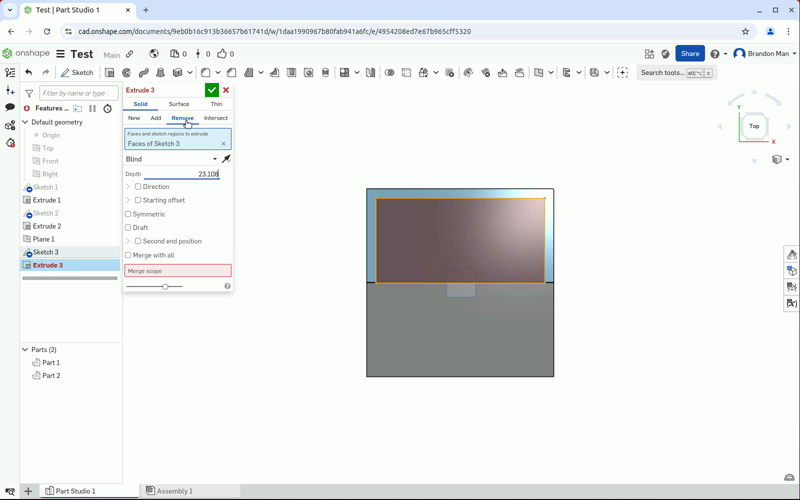
key(tab, 6)
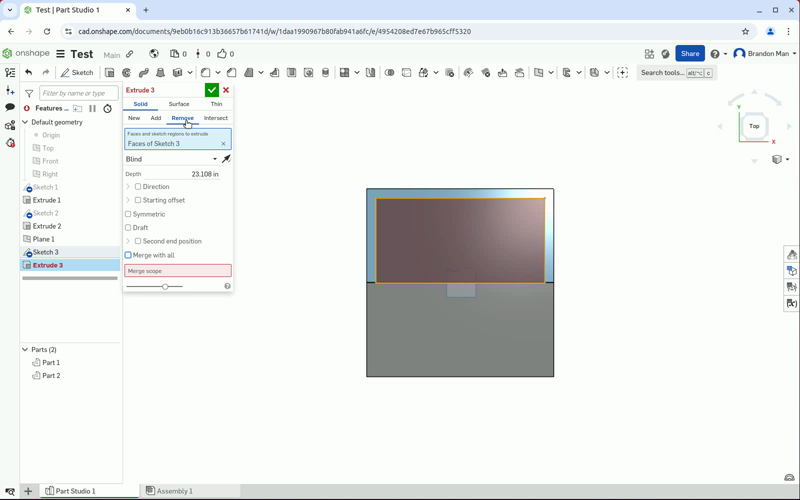
key(space)
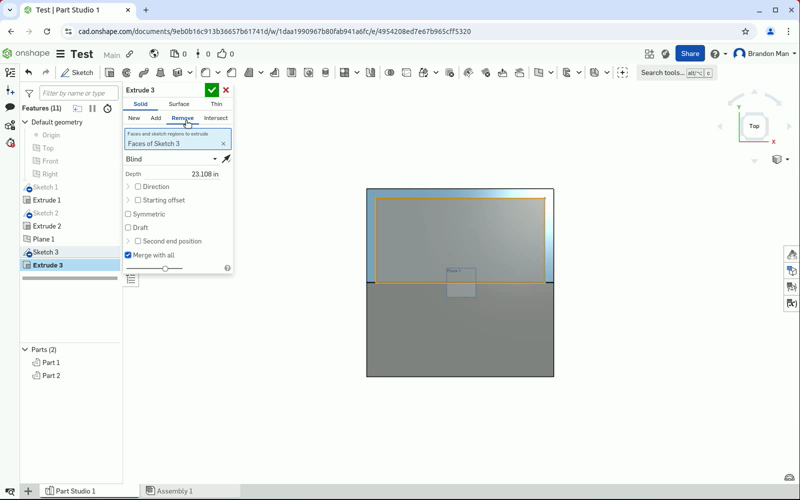
key(enter)
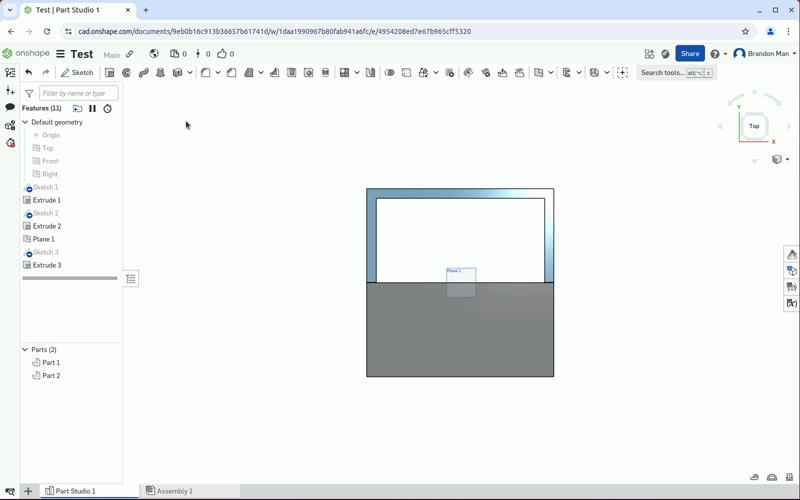
key(shift+h)
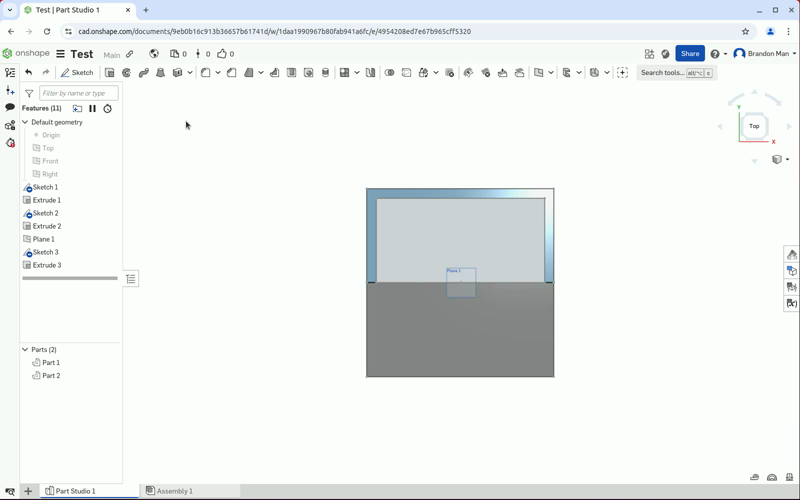
key(shift+h)
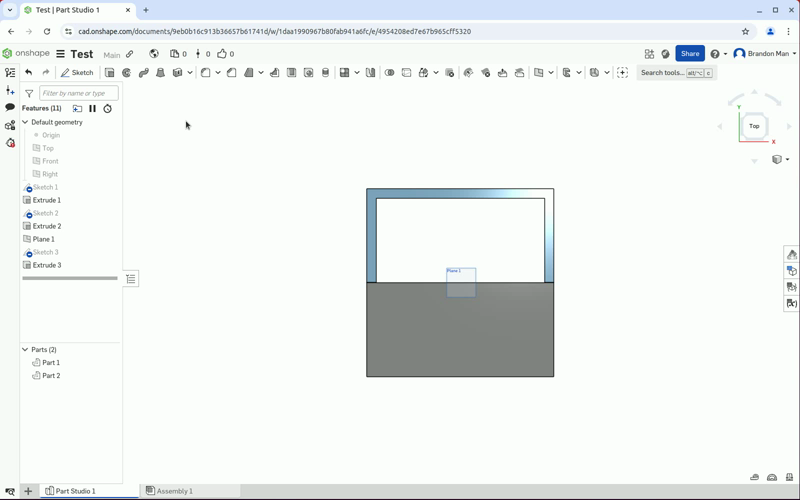
mouse_move(73, 189)
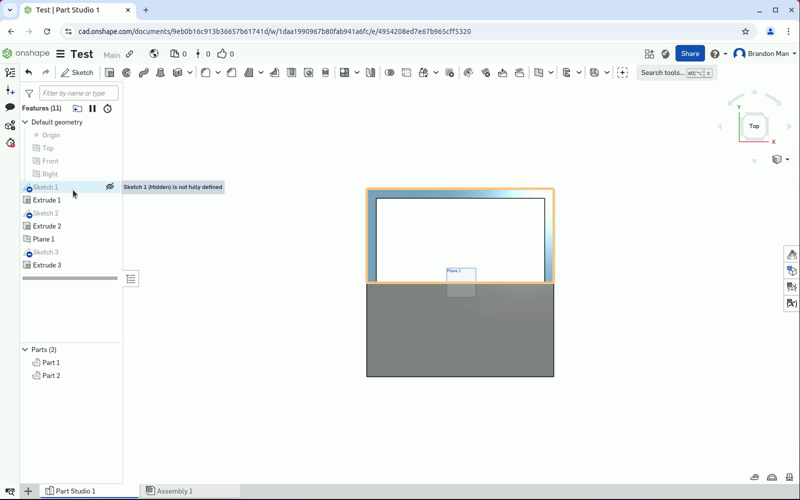
click(73, 189)
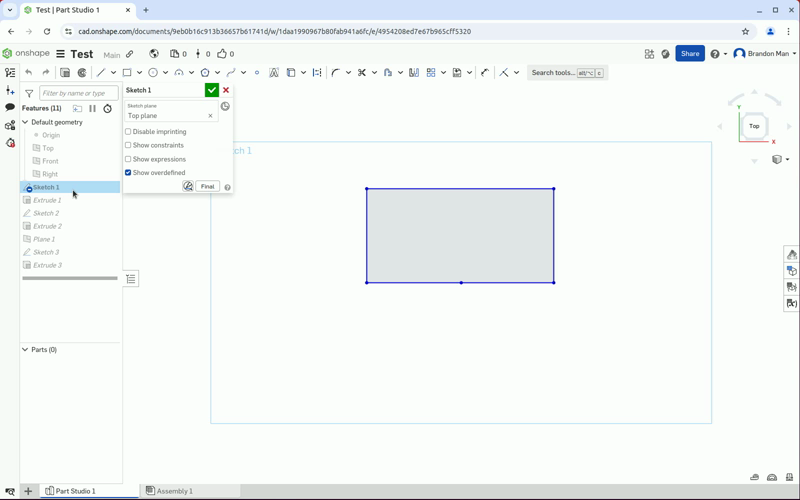
mouse_move(229, 92)
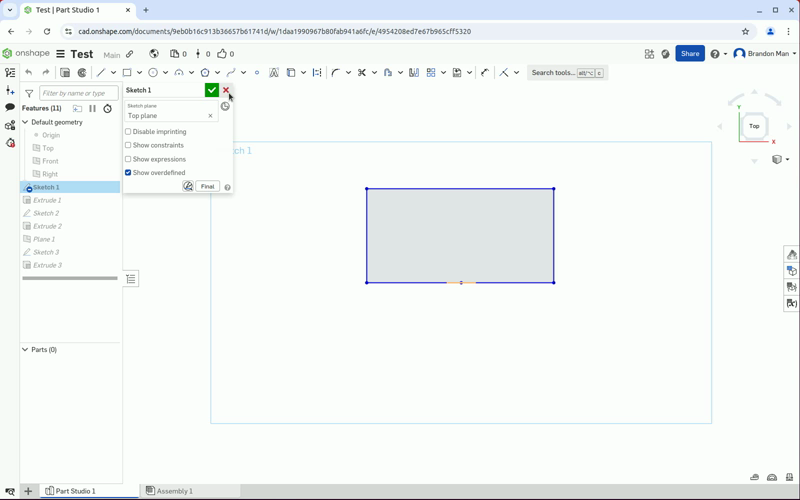
click(229, 92)
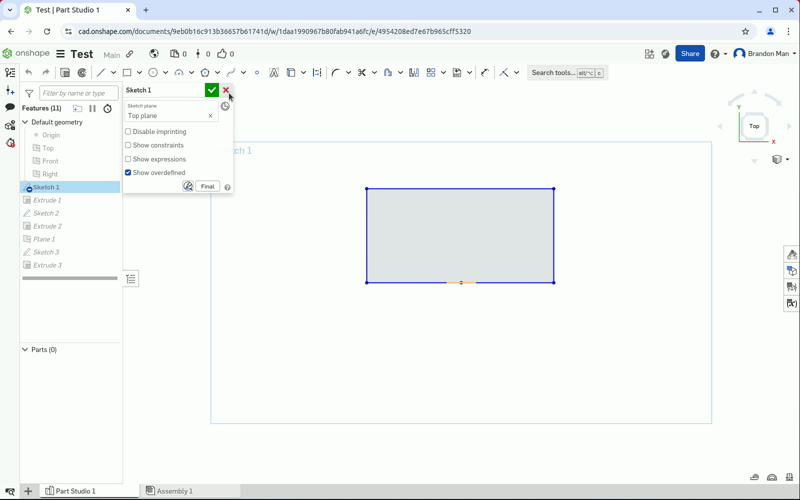
key(shift+s)
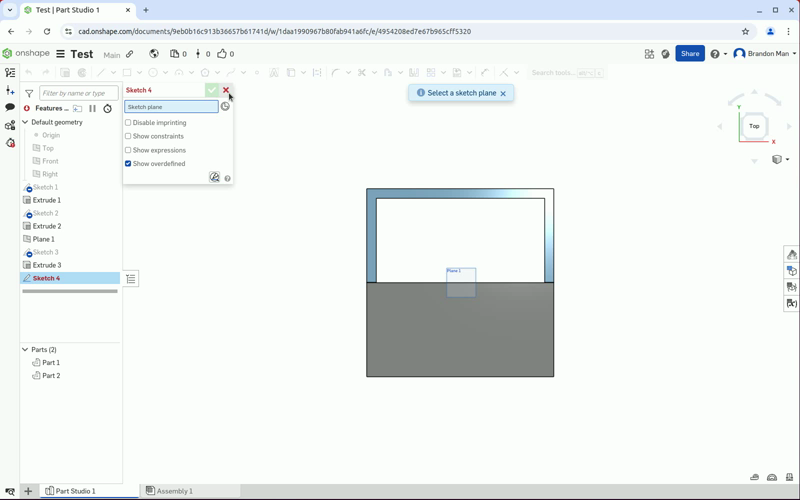
mouse_move(73, 241)
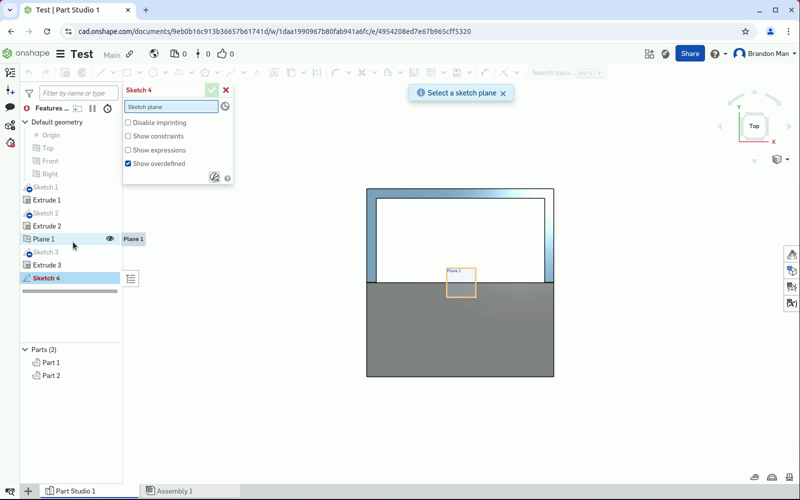
click(73, 241)
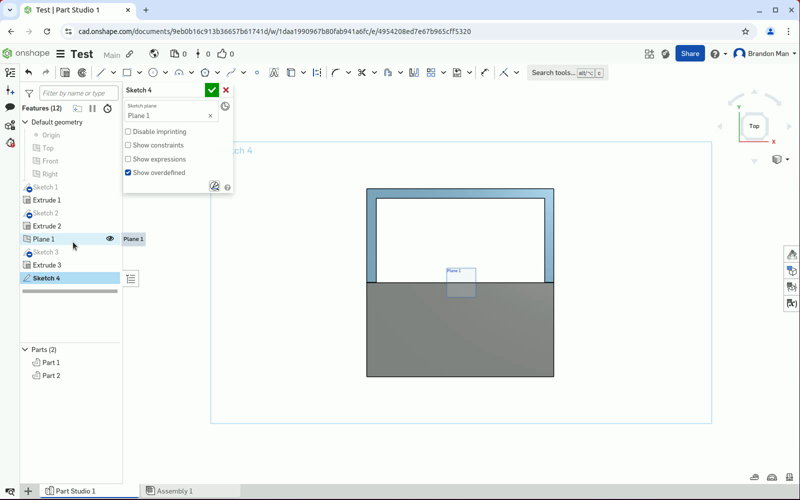
mouse_move(73, 352)
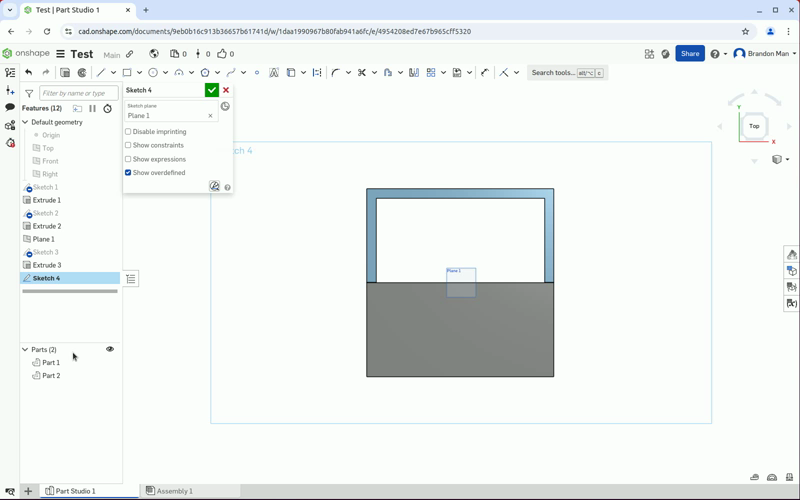
key(y)
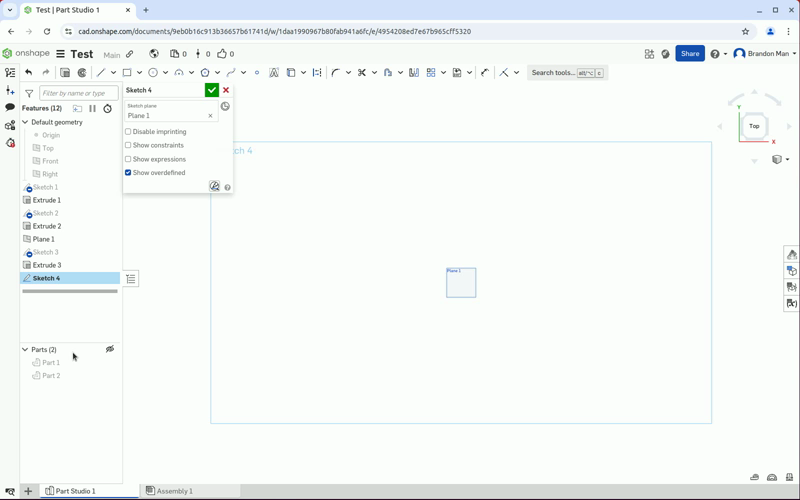
key(l)
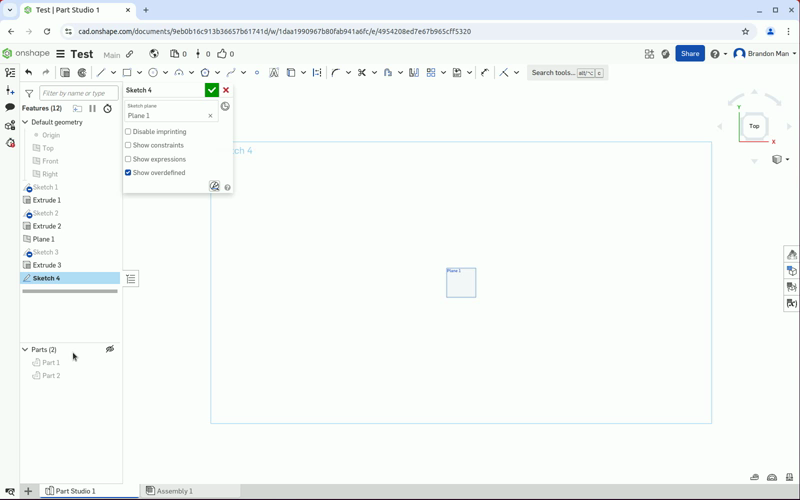
key_down(shift)
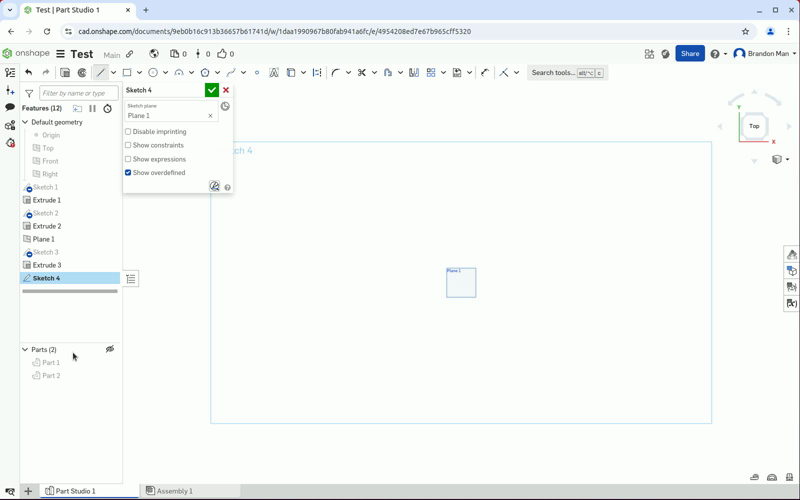
mouse_move(376, 367)
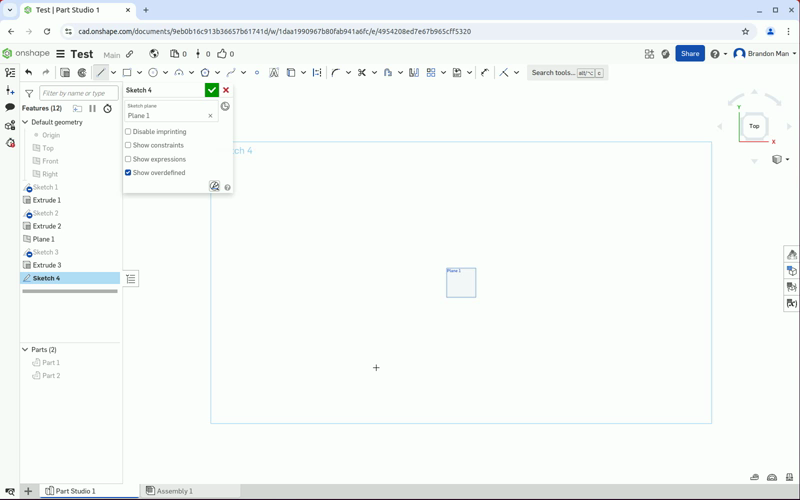
click(376, 367)
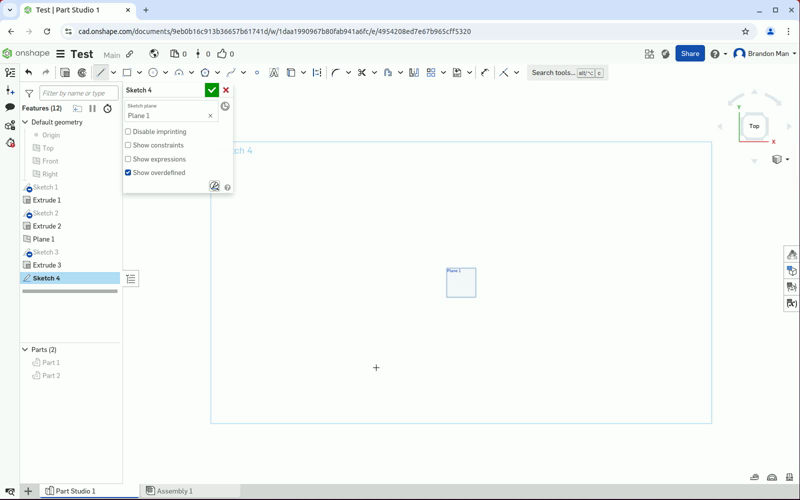
key_up(shift)
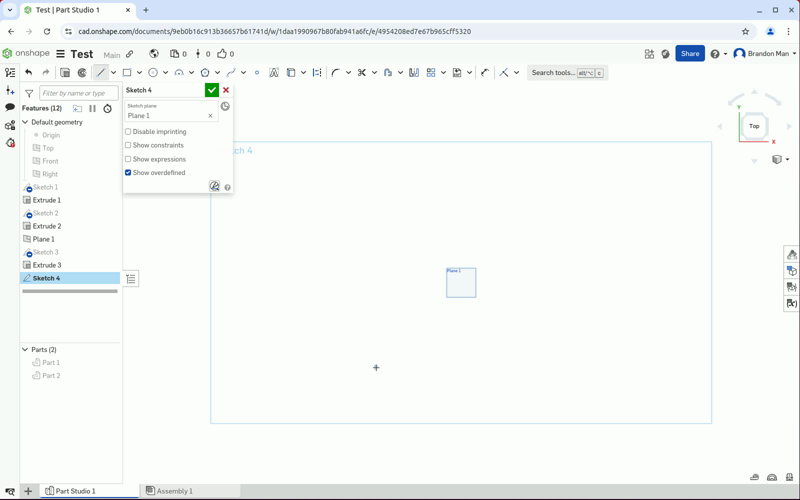
key_down(shift)
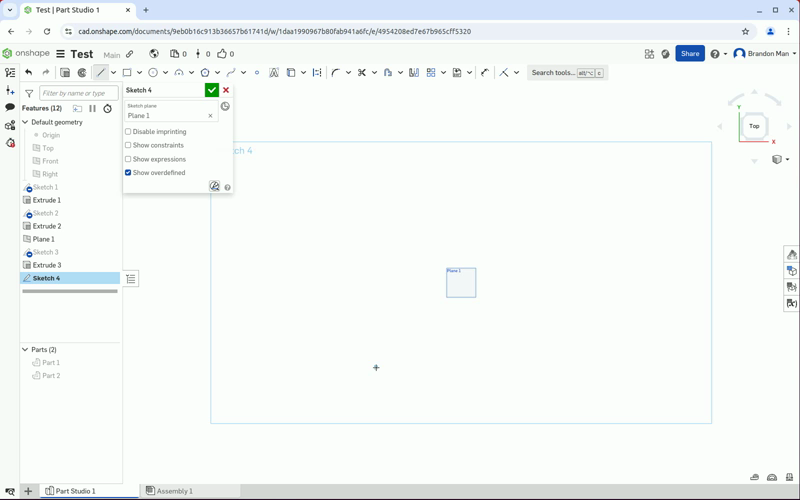
mouse_move(544, 367)
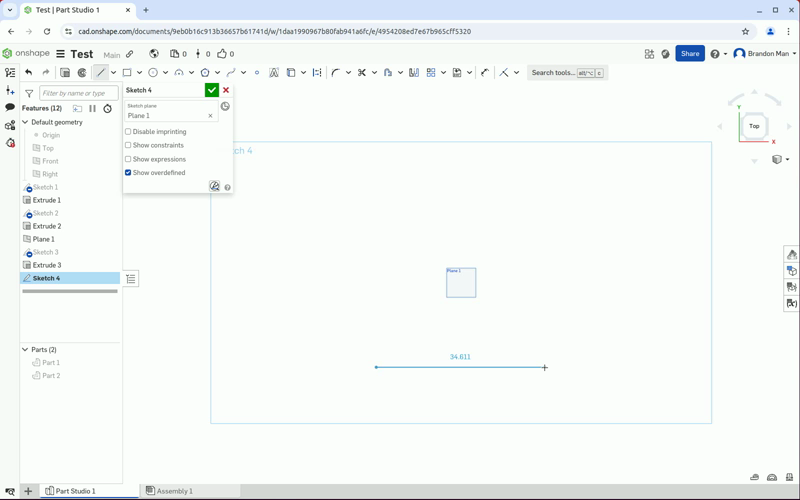
click(544, 367)
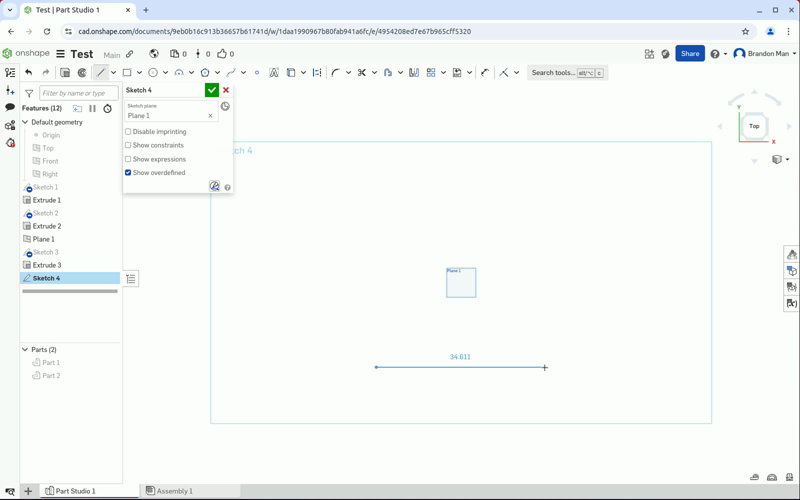
key_up(shift)
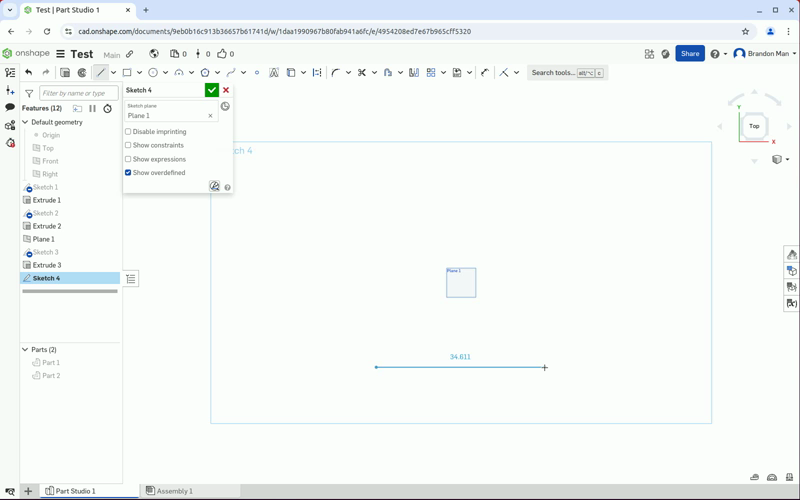
key_down(shift)
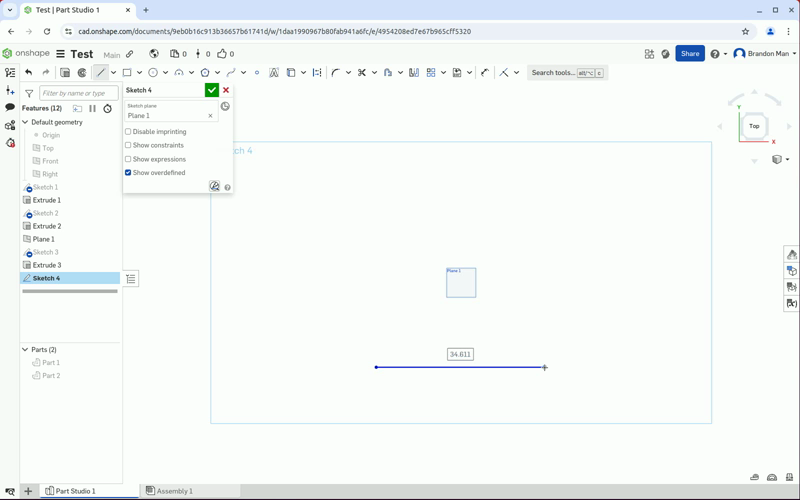
mouse_move(544, 282)
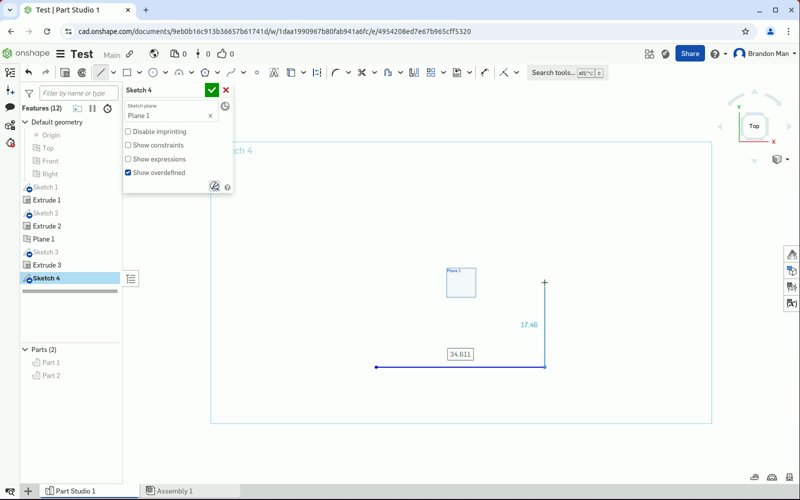
click(544, 282)
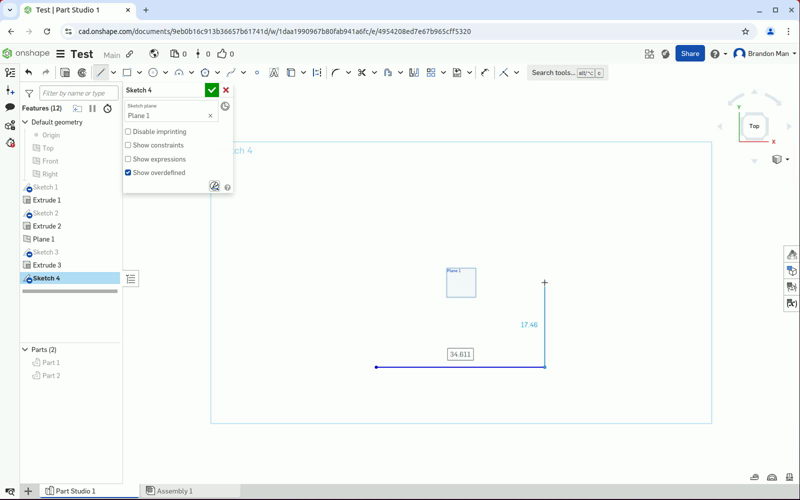
key_up(shift)
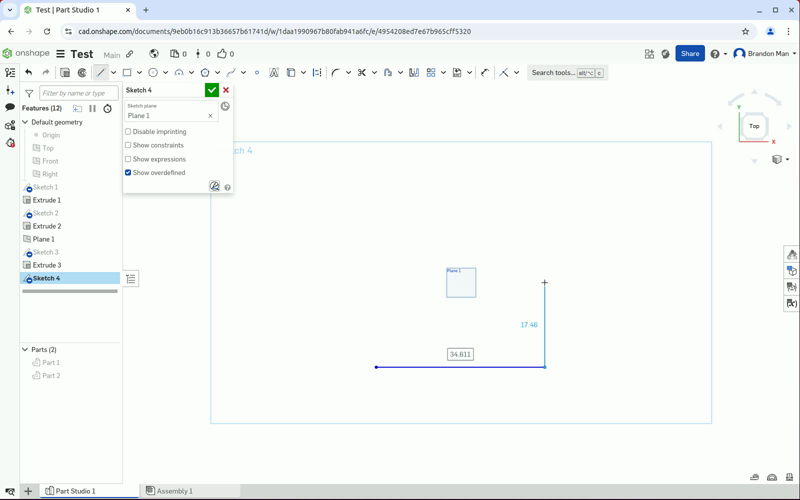
key_down(shift)
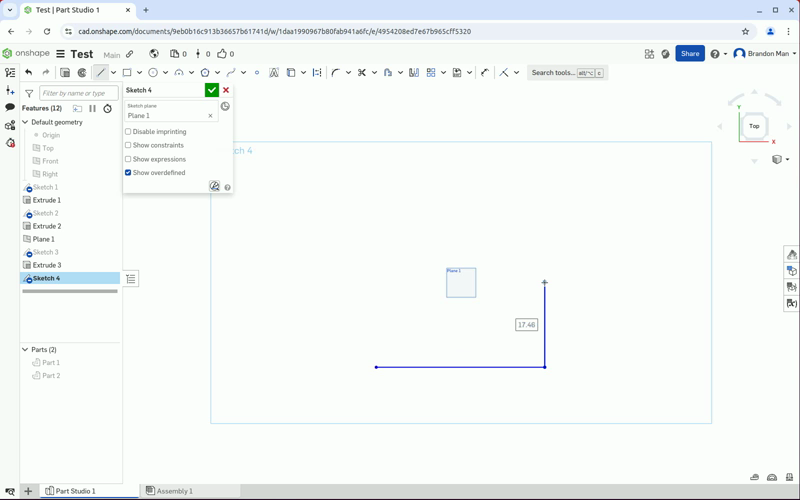
mouse_move(461, 282)
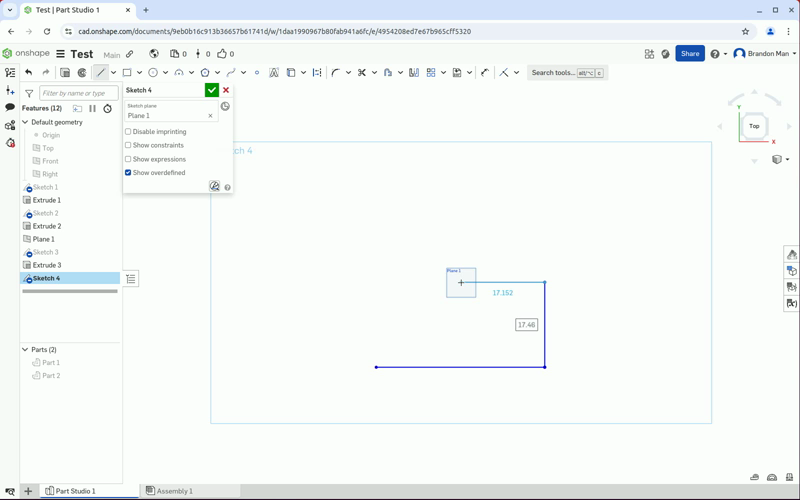
click(461, 282)
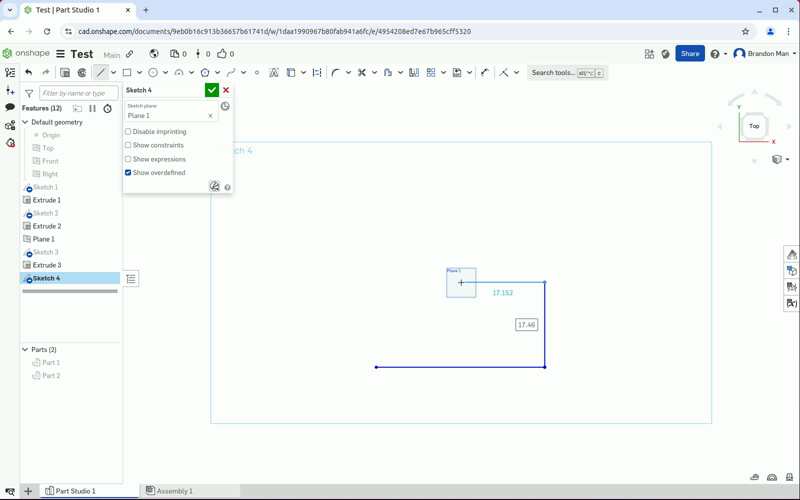
key_up(shift)
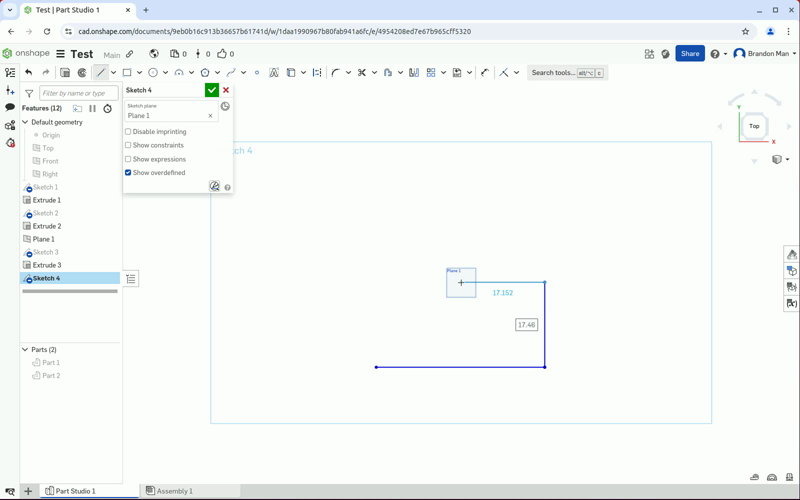
key_down(shift)
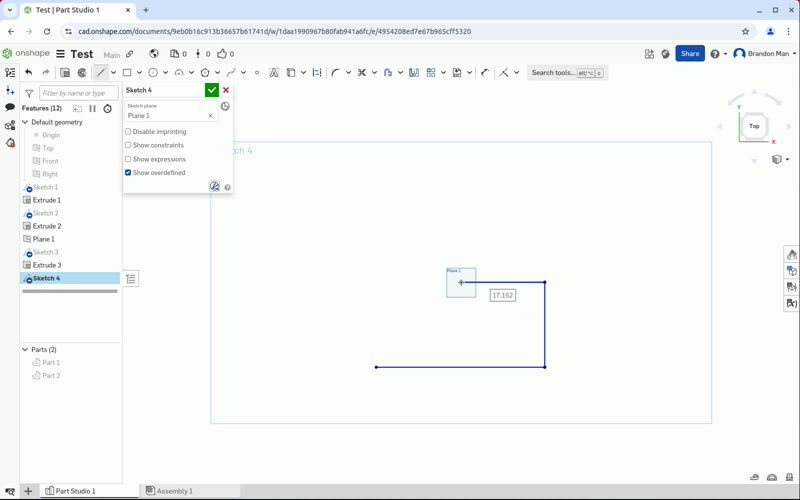
mouse_move(376, 282)
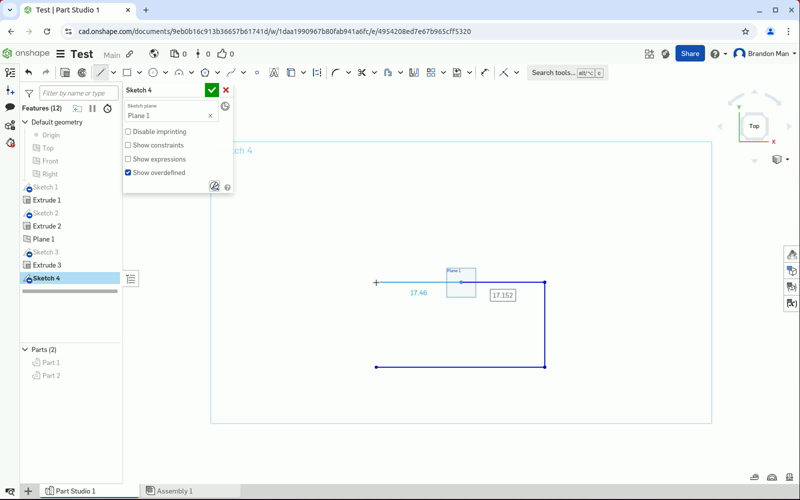
click(376, 282)
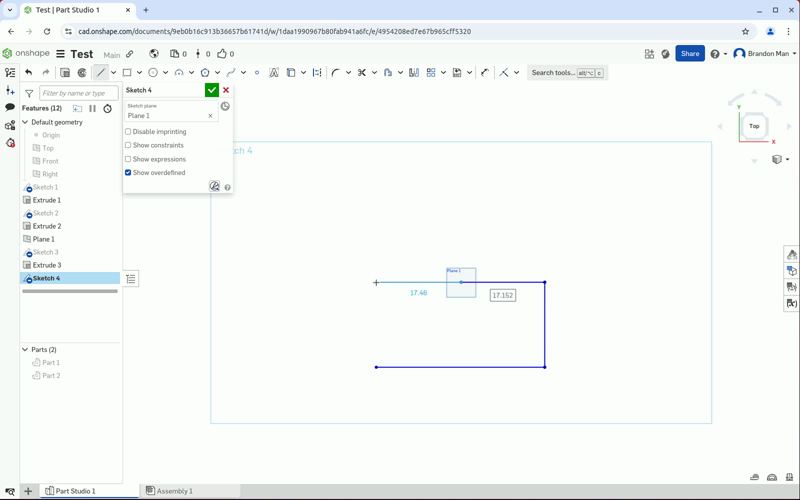
key_up(shift)
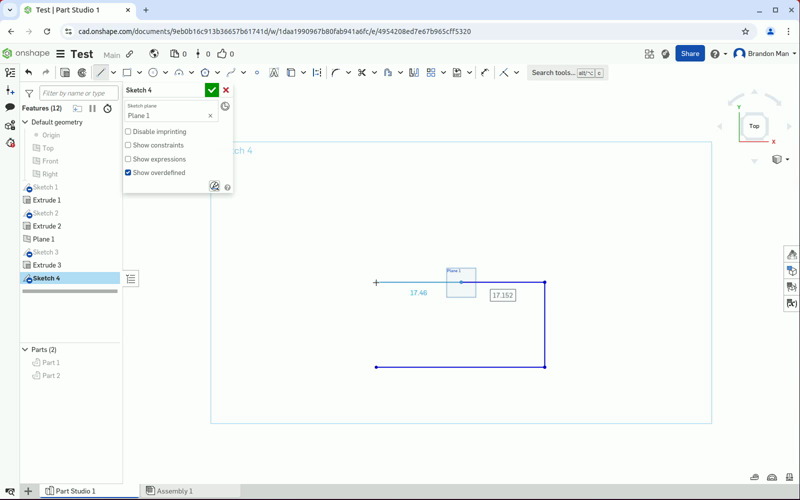
key_down(shift)
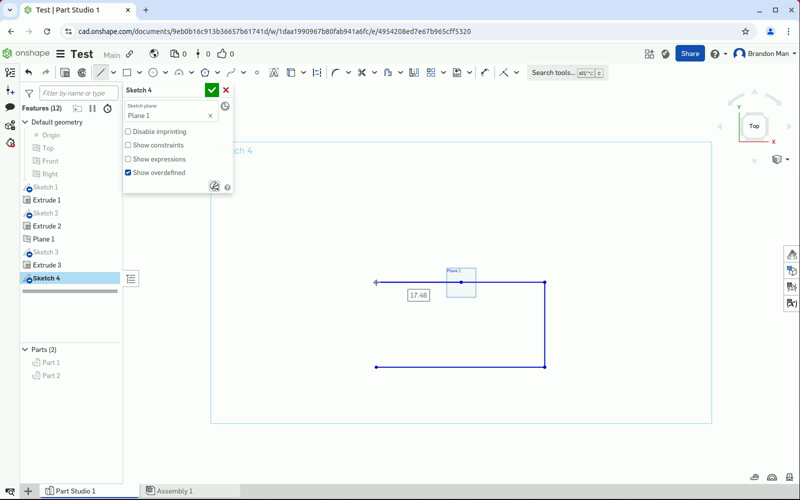
mouse_move(376, 367)
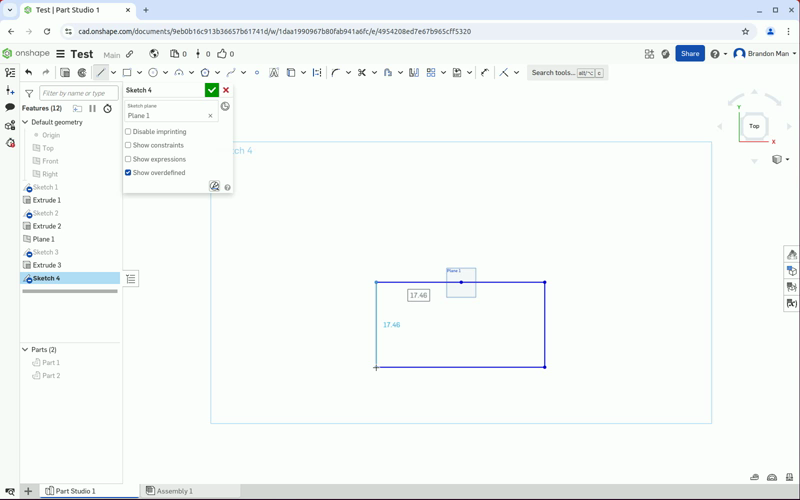
key_up(shift)
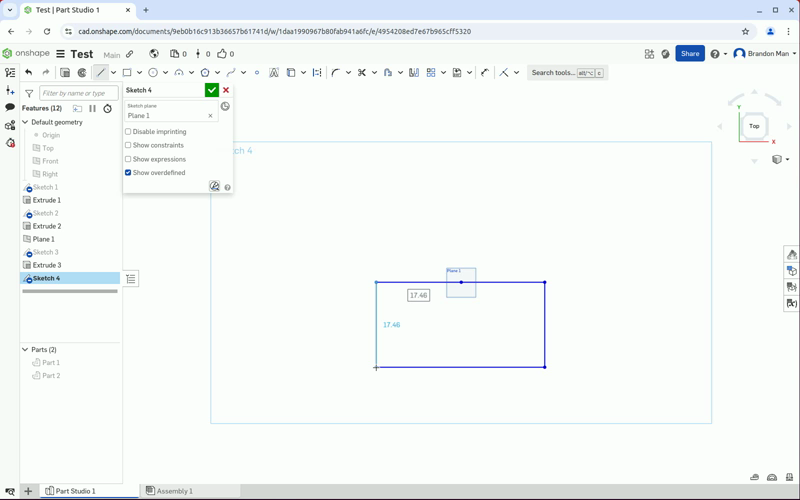
click(376, 367)
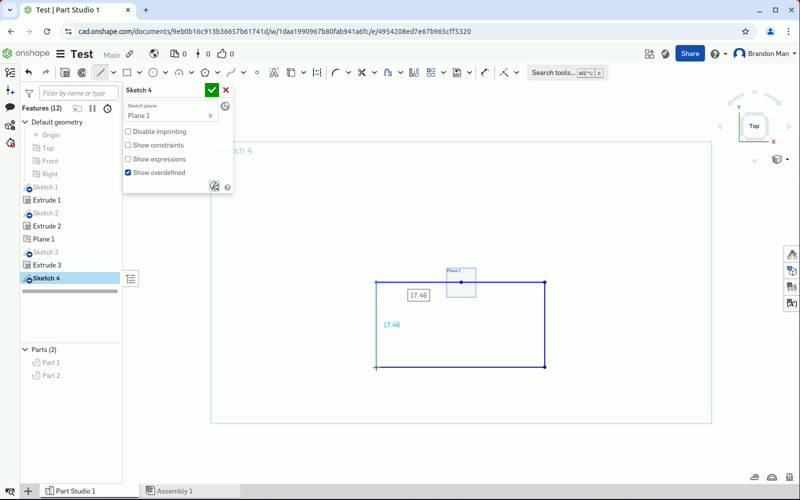
key(esc)
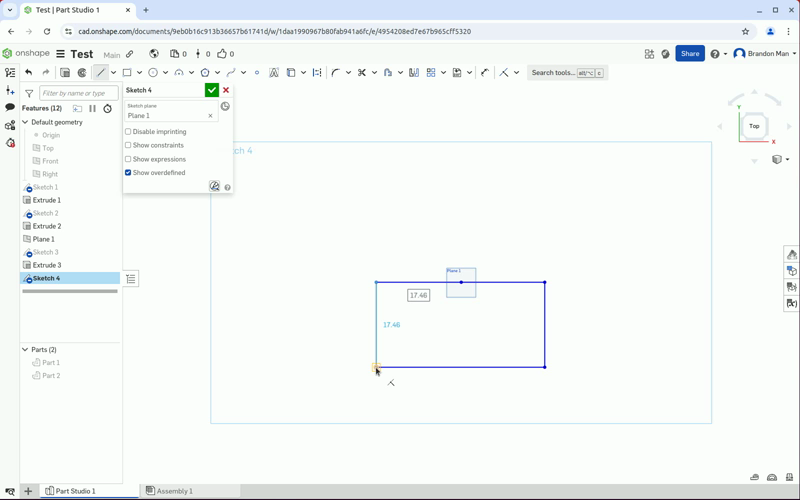
mouse_move(440, 357)
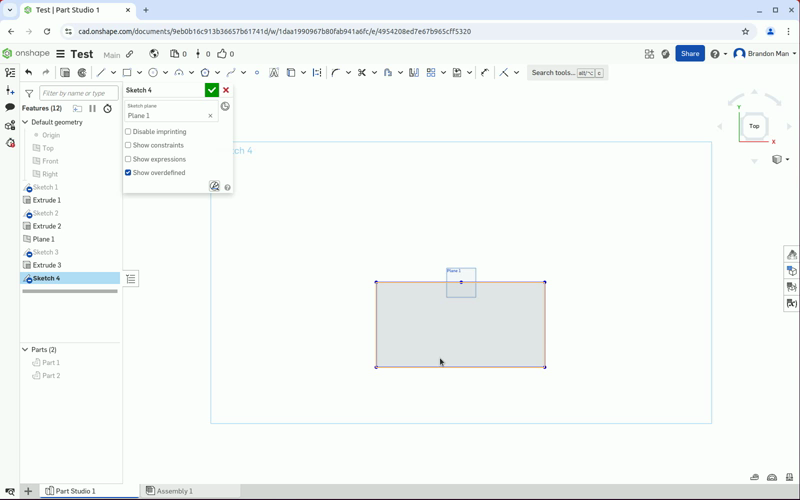
click(440, 357)
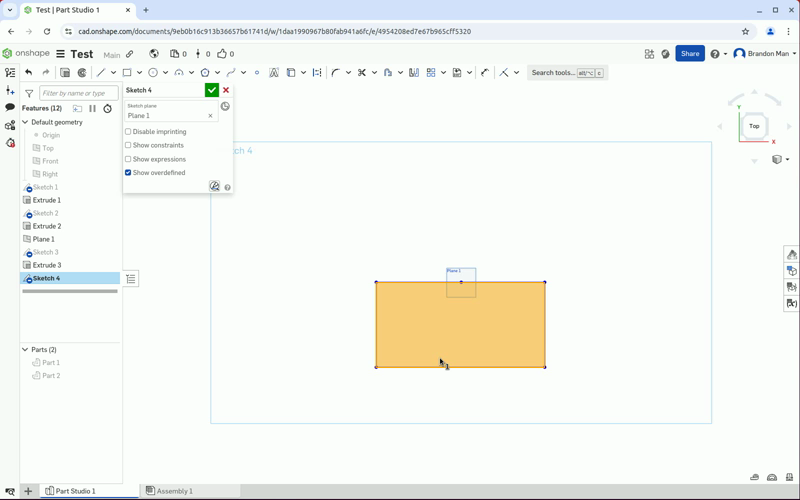
mouse_move(73, 352)
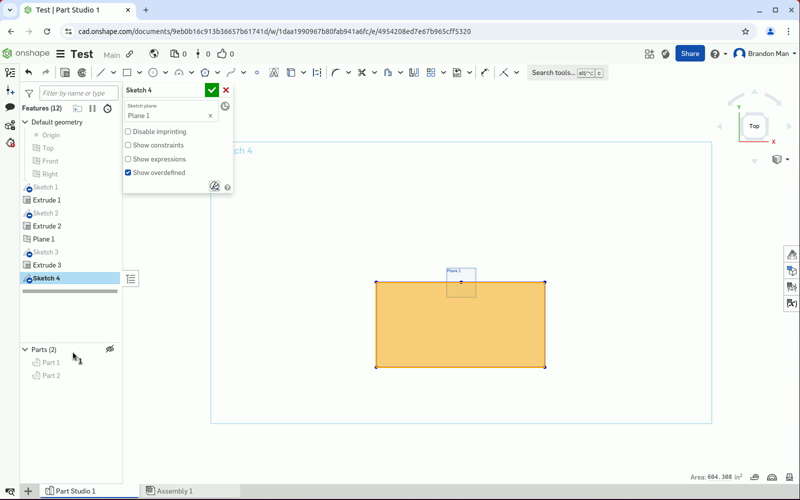
key(shift+y)
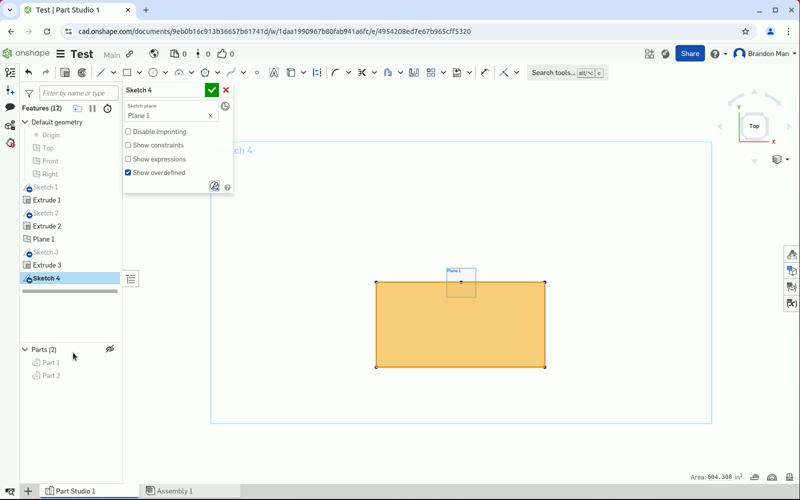
key(shift+e)
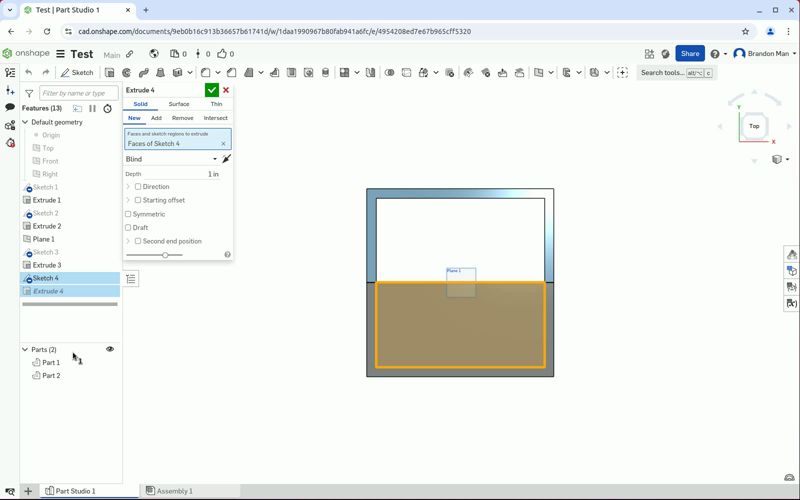
mouse_move(143, 106)
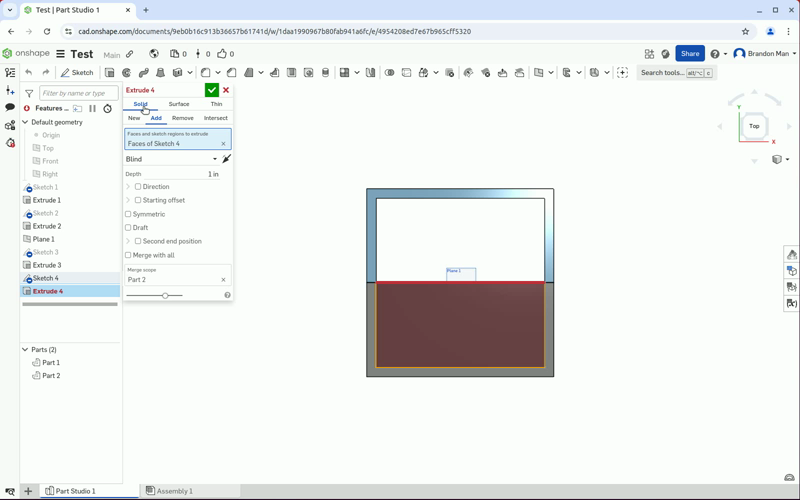
click(143, 106)
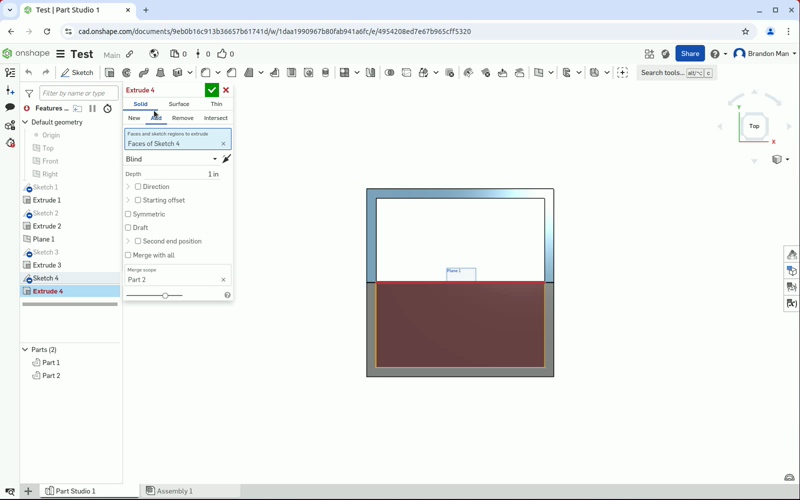
mouse_move(186, 120)
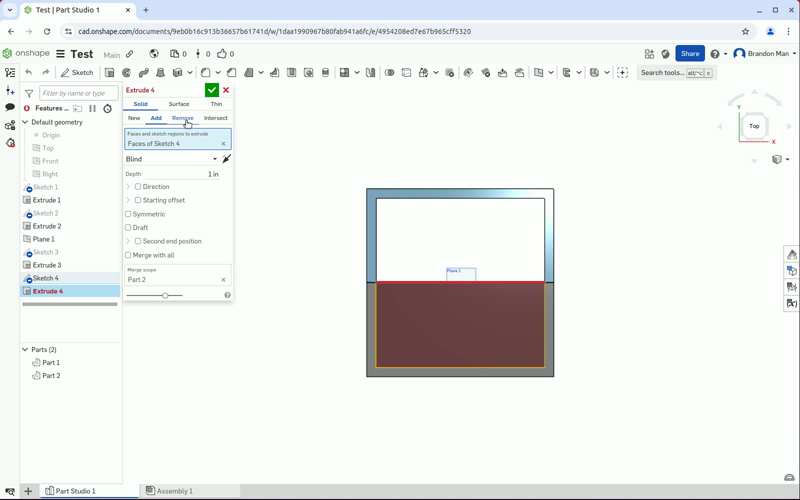
click(186, 120)
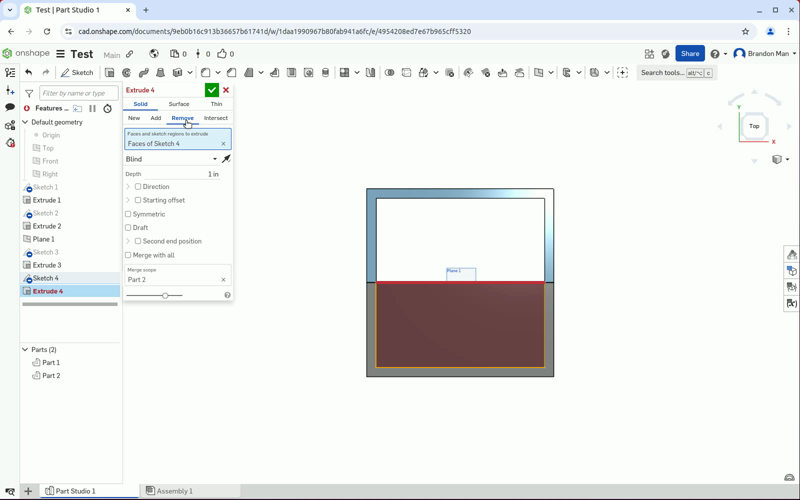
key(tab, 4)
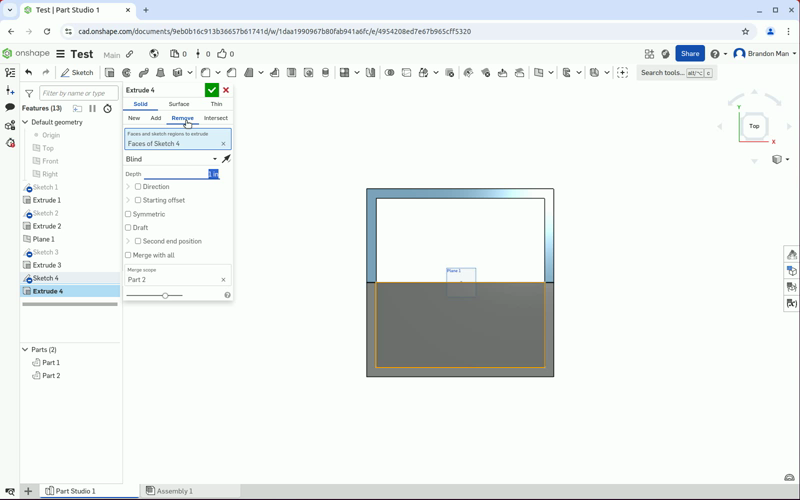
text(23.108)
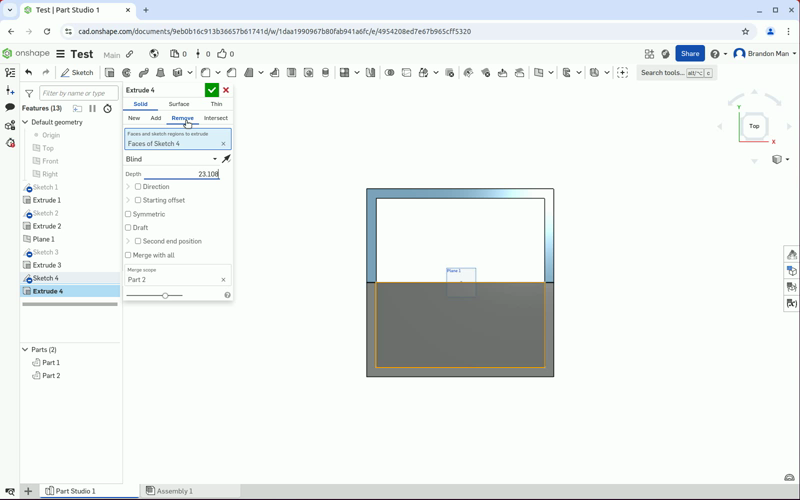
key(tab, 6)
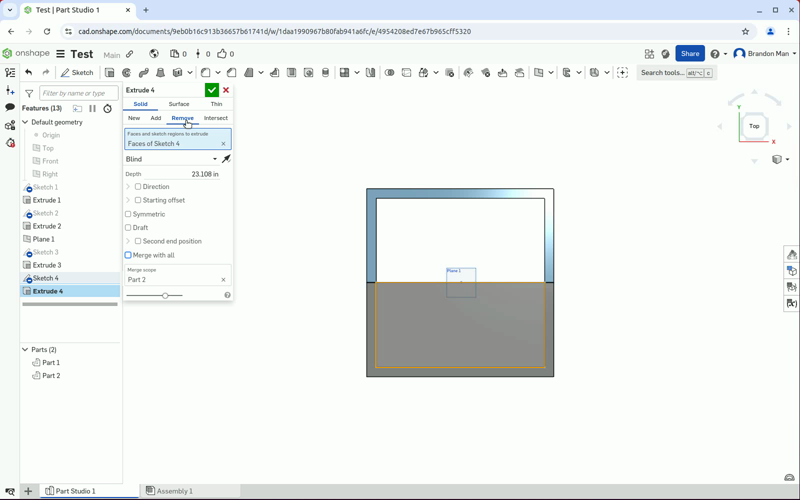
key(space)
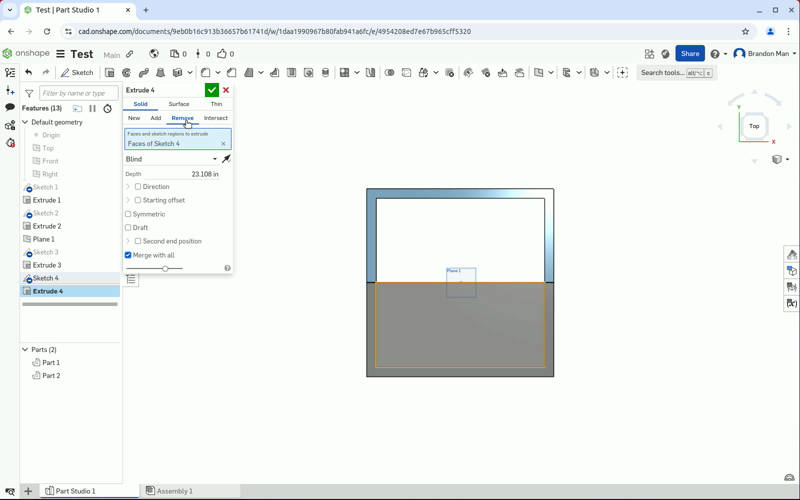
key(enter)
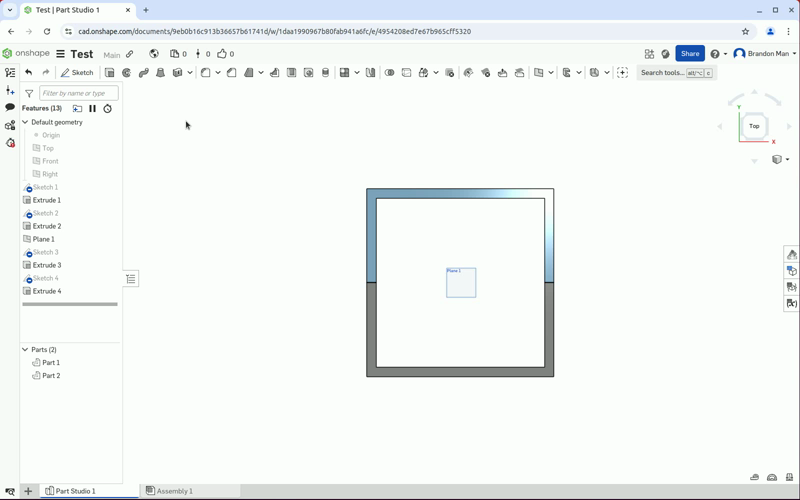
key(shift+h)
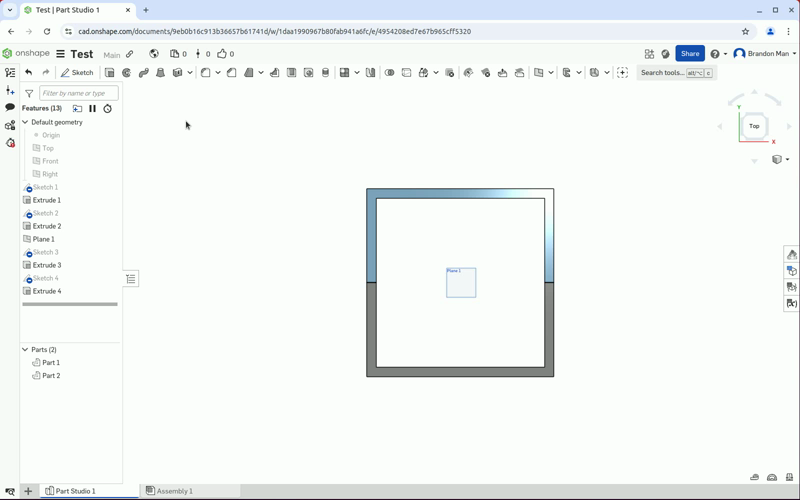
key(shift+h)
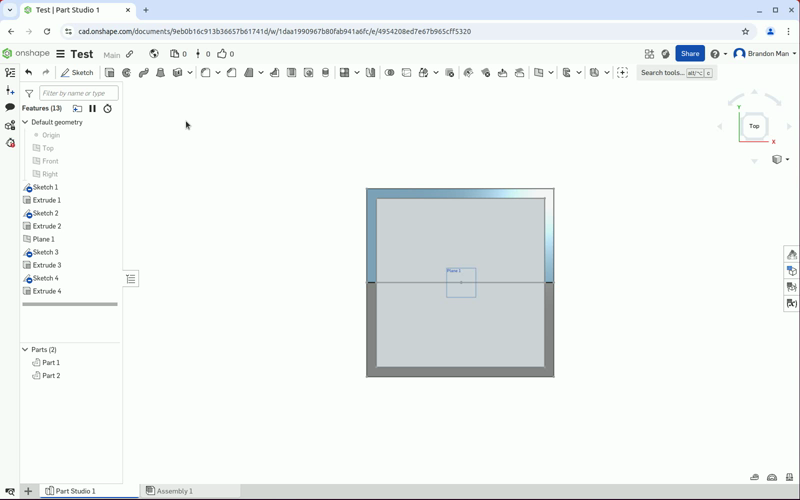
key(shift+7)
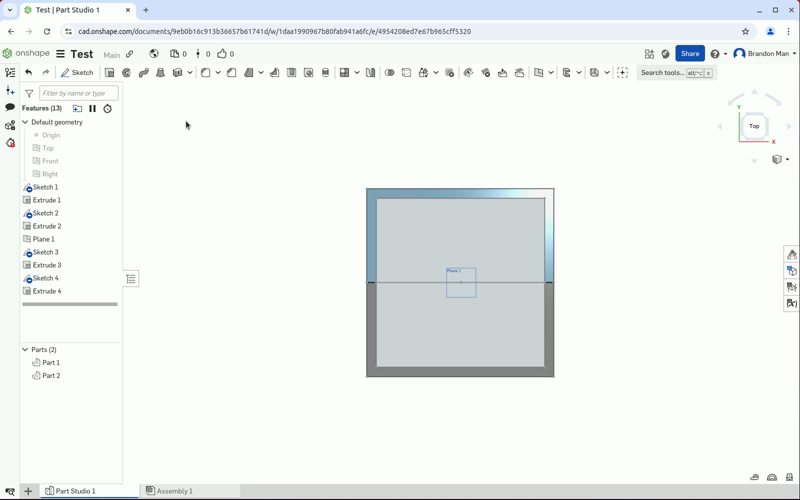
key(up, 3)
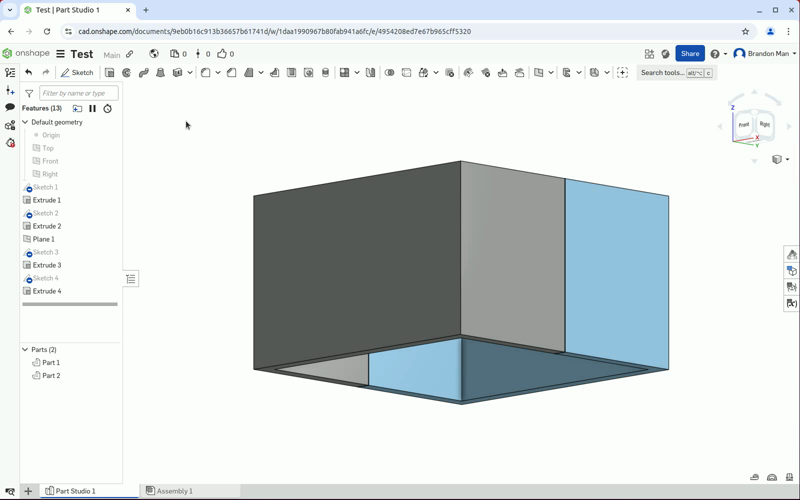
key(left, 3)
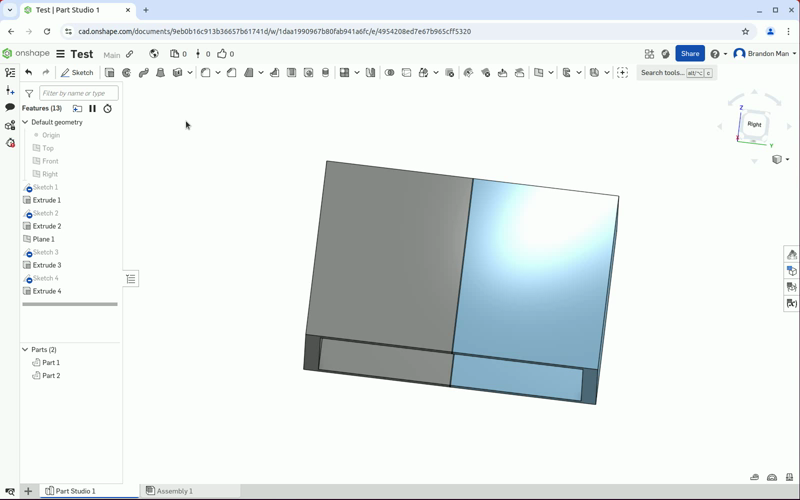
key(right, 3)
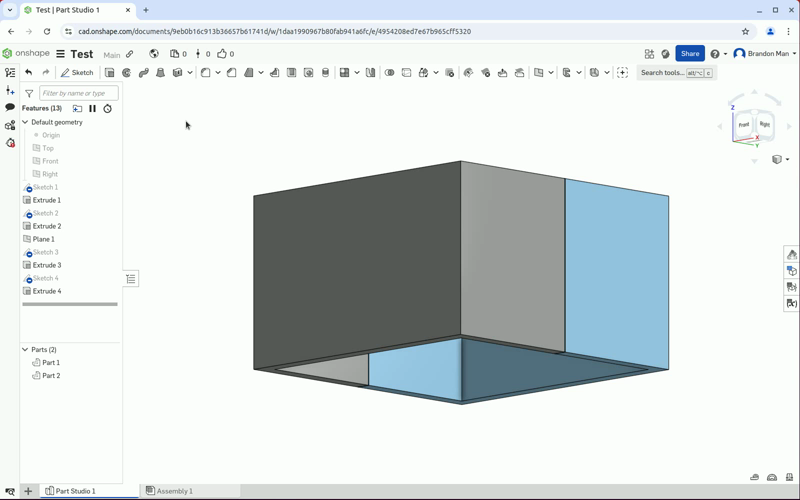
key(down, 3)
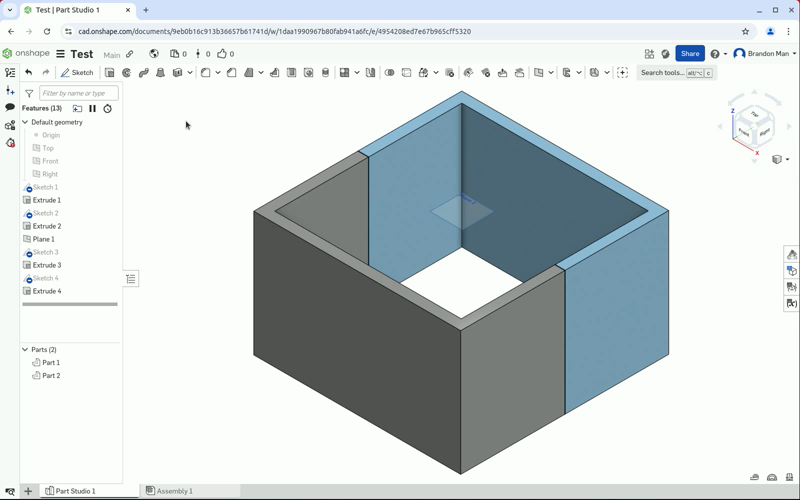
mouse_move(73, 189)
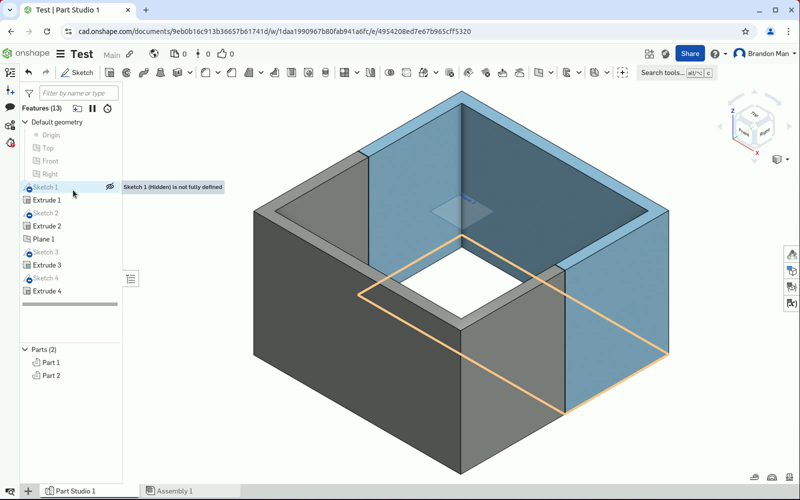
click(73, 189)